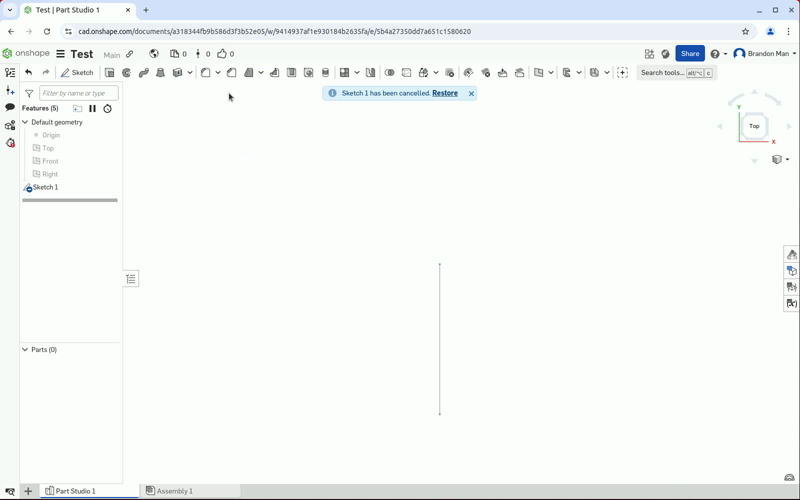
key(shift+h)
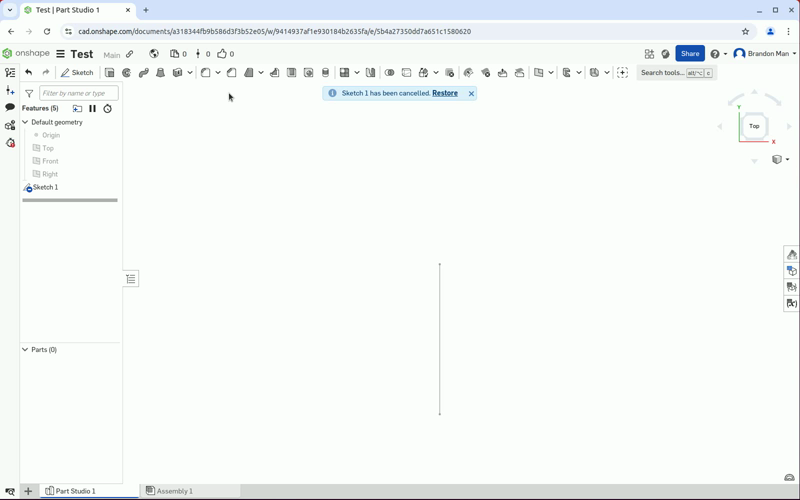
key(shift+s)
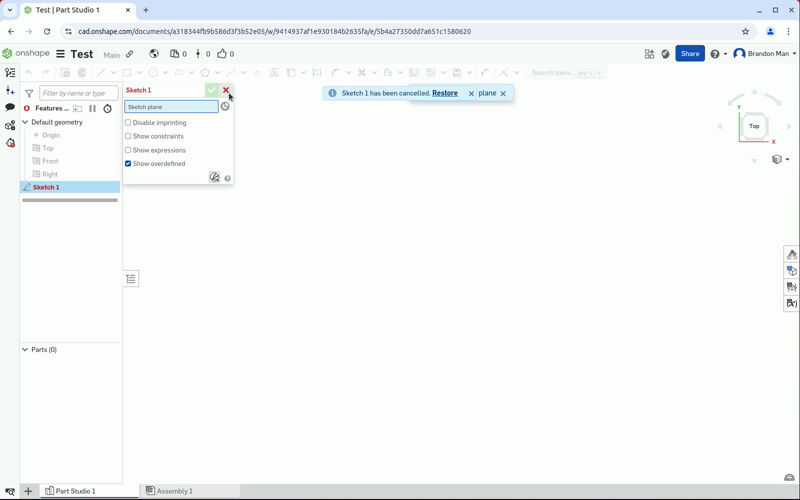
mouse_move(73, 150)
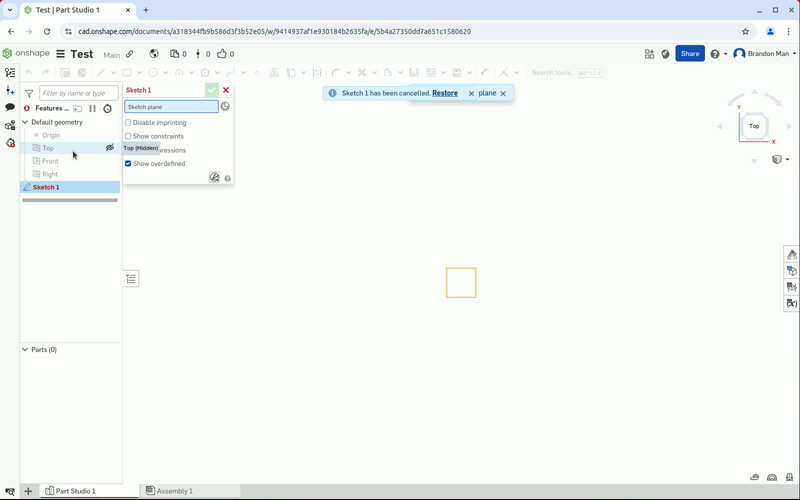
click(73, 150)
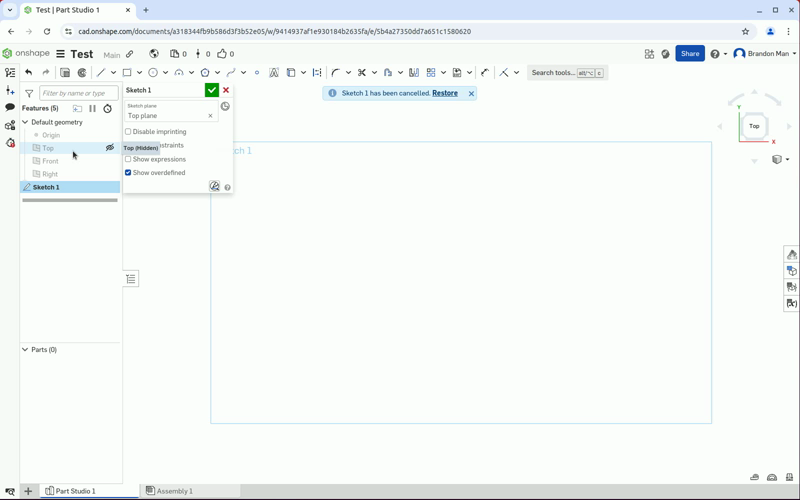
mouse_move(73, 352)
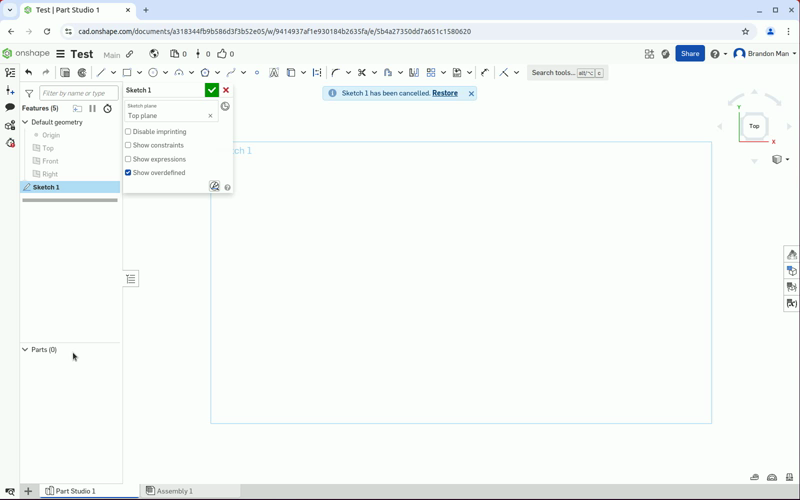
key(y)
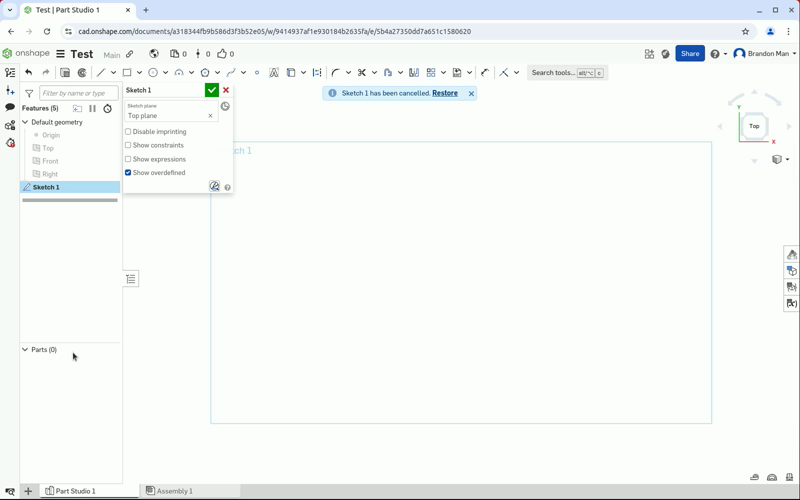
key(l)
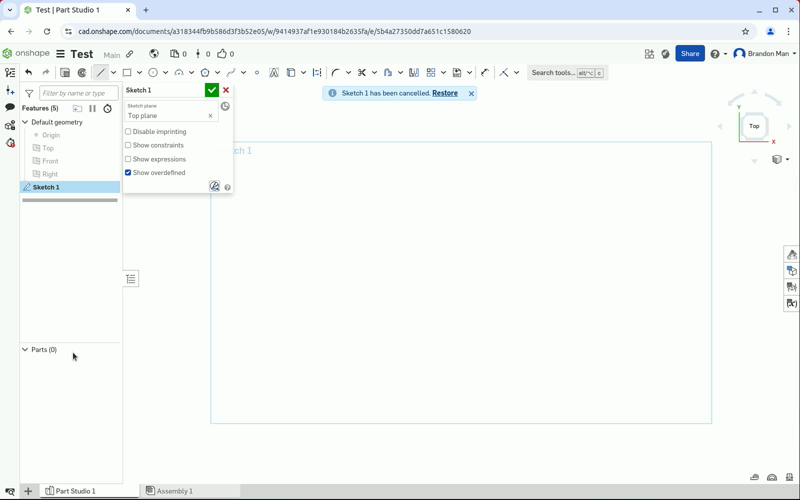
key_down(shift)
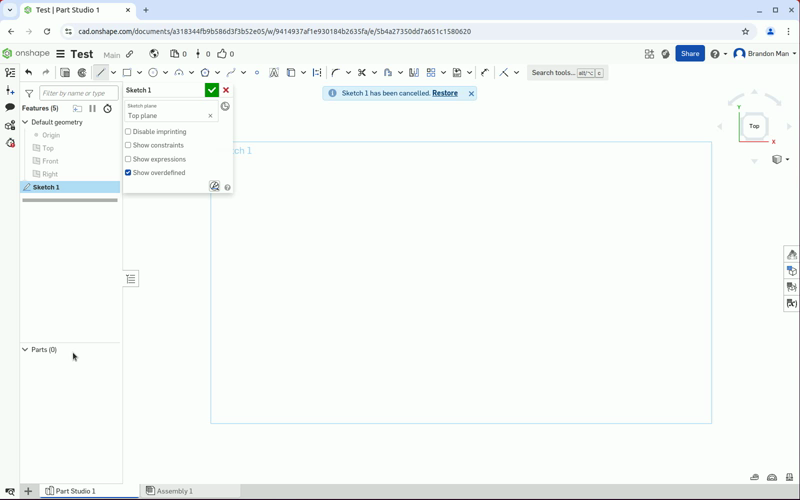
mouse_move(348, 285)
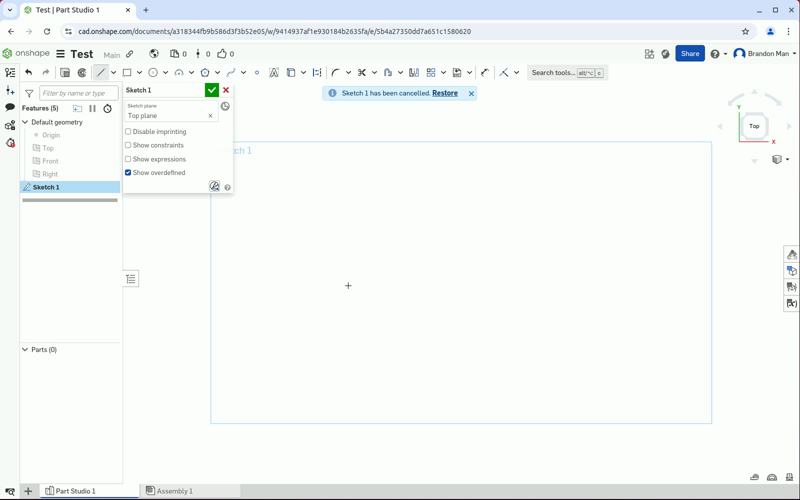
click(348, 285)
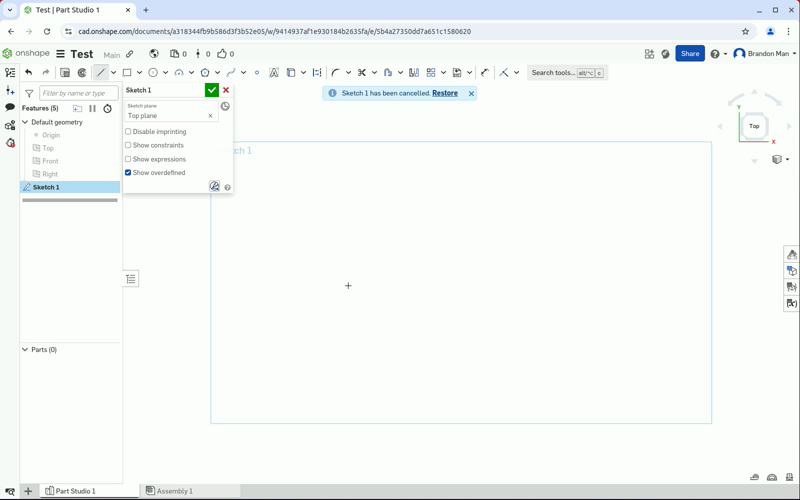
key_up(shift)
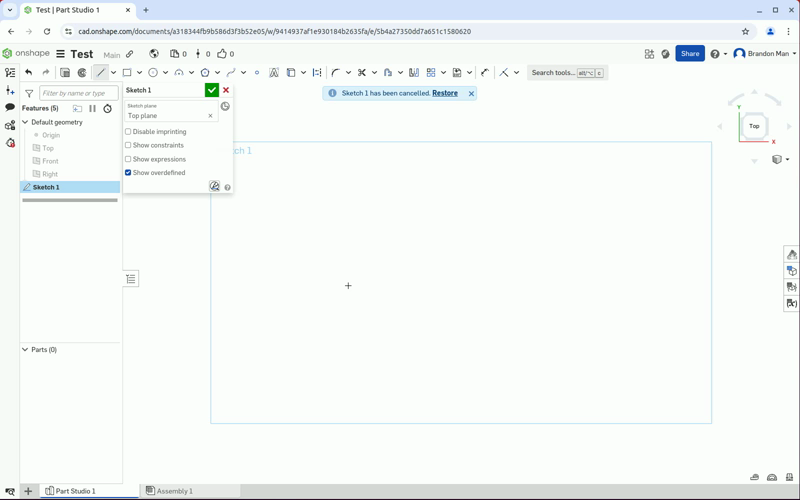
key_down(shift)
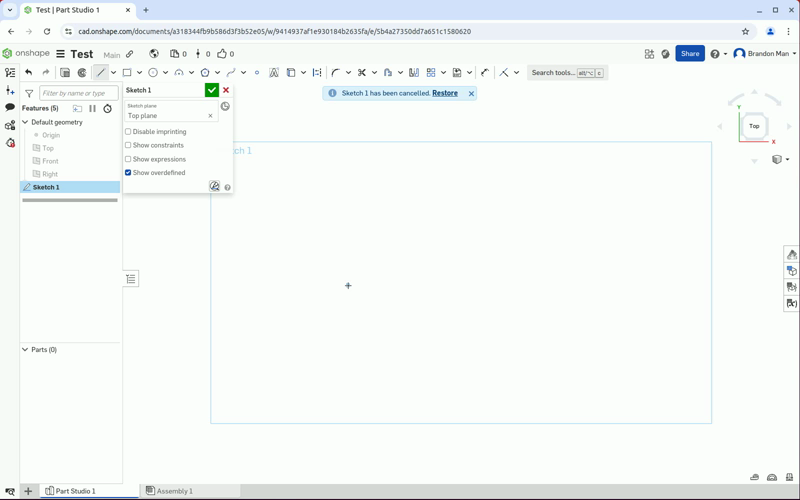
mouse_move(440, 285)
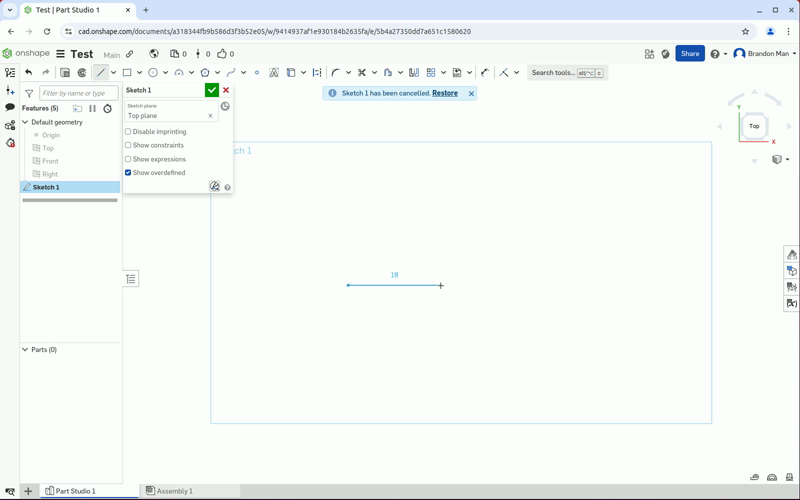
click(440, 285)
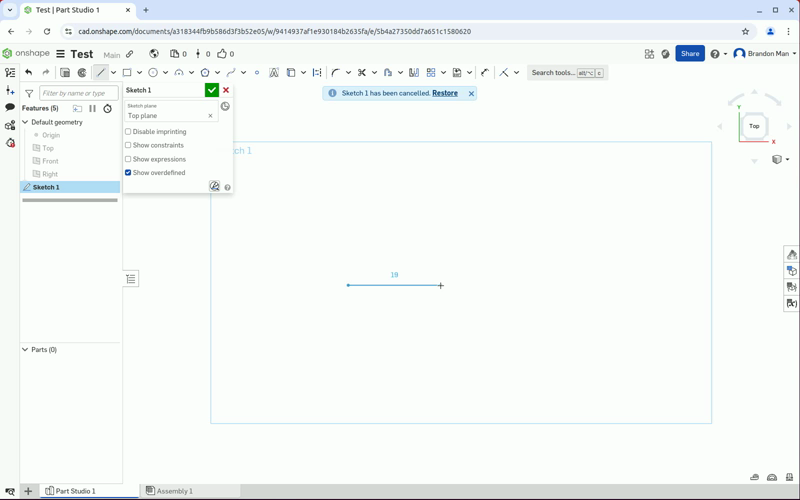
key_up(shift)
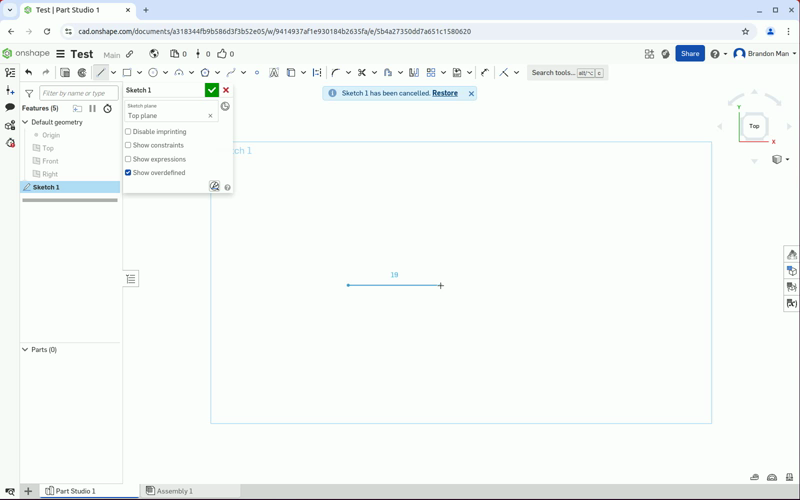
key_down(shift)
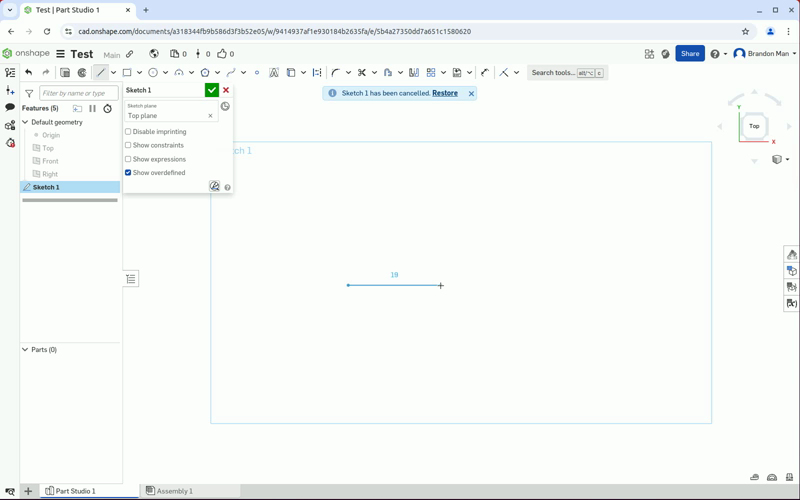
mouse_move(440, 192)
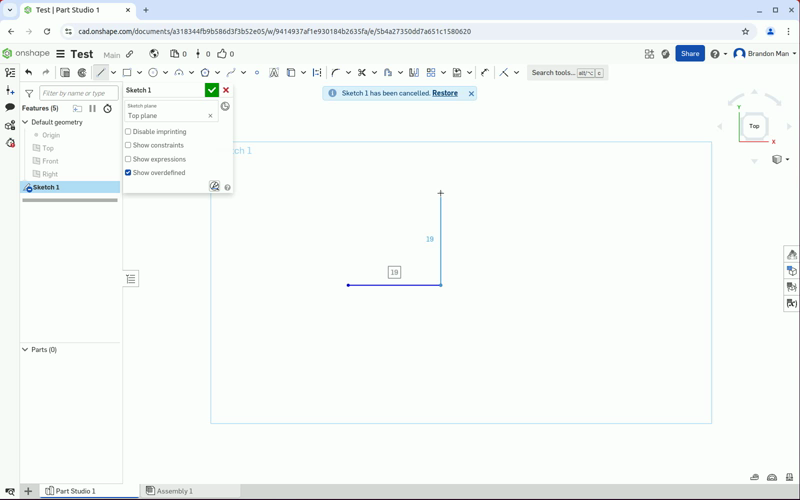
click(440, 192)
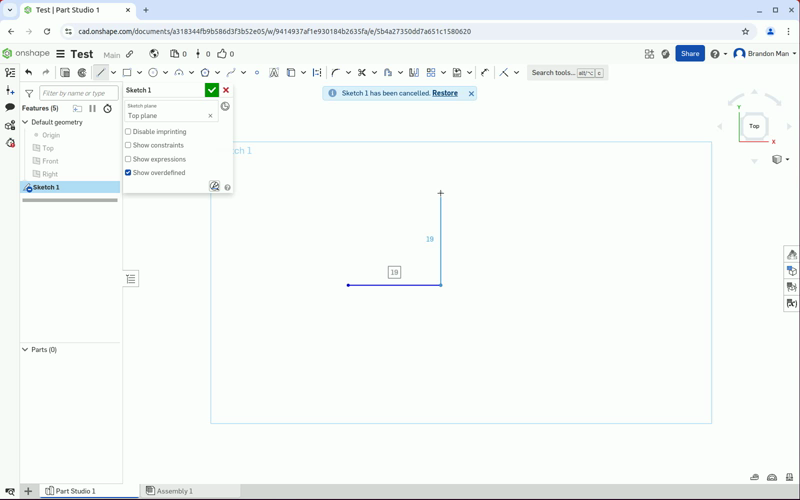
key_up(shift)
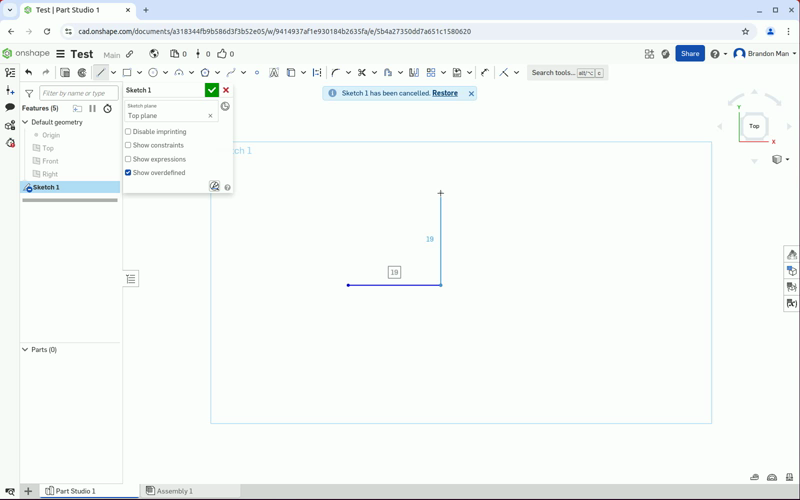
key_down(shift)
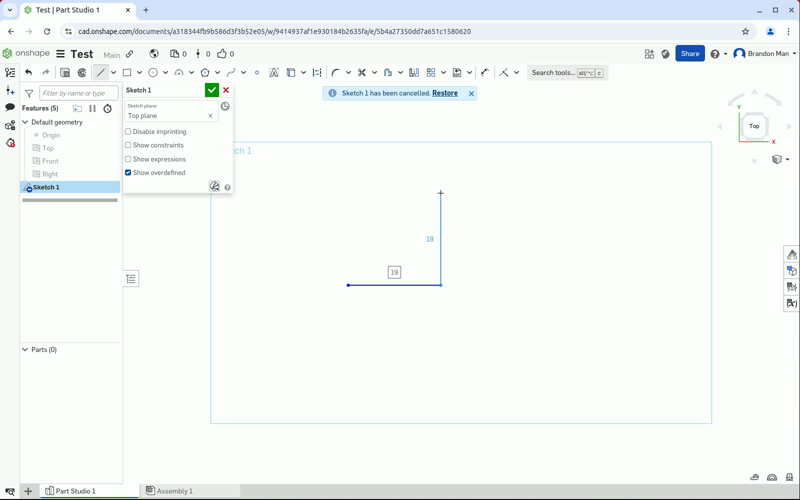
mouse_move(348, 192)
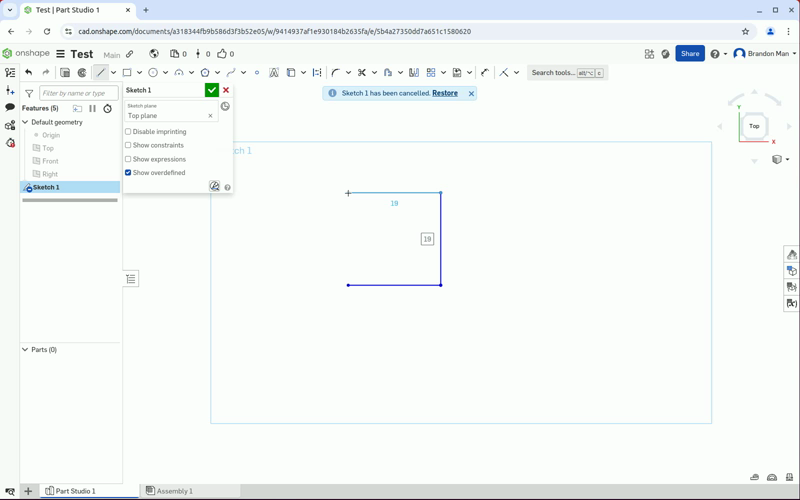
click(348, 192)
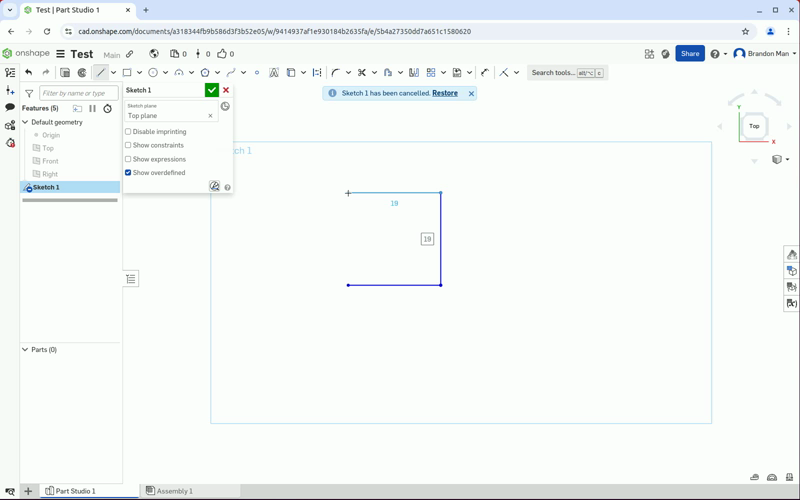
key_up(shift)
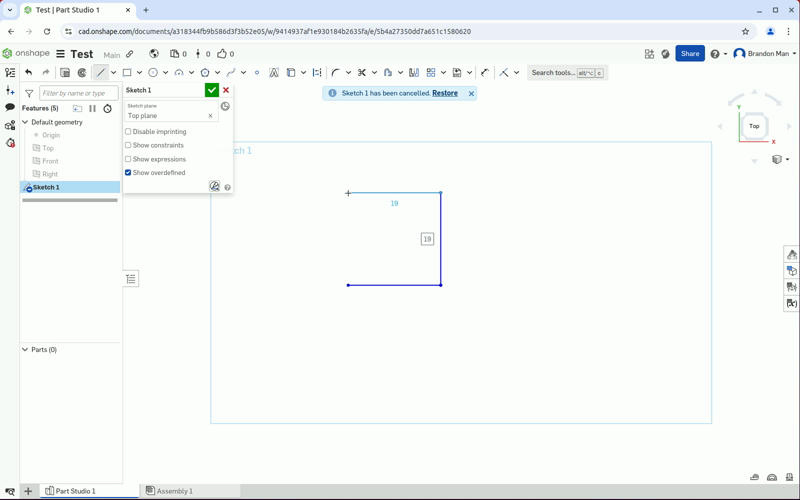
key_down(shift)
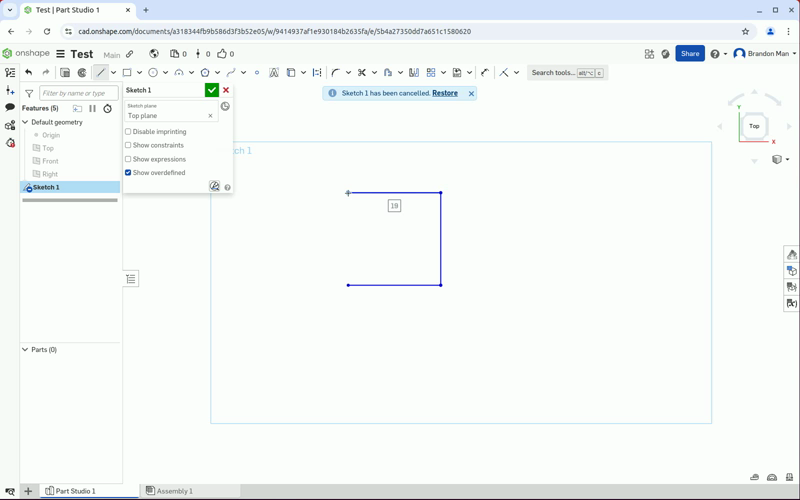
mouse_move(348, 285)
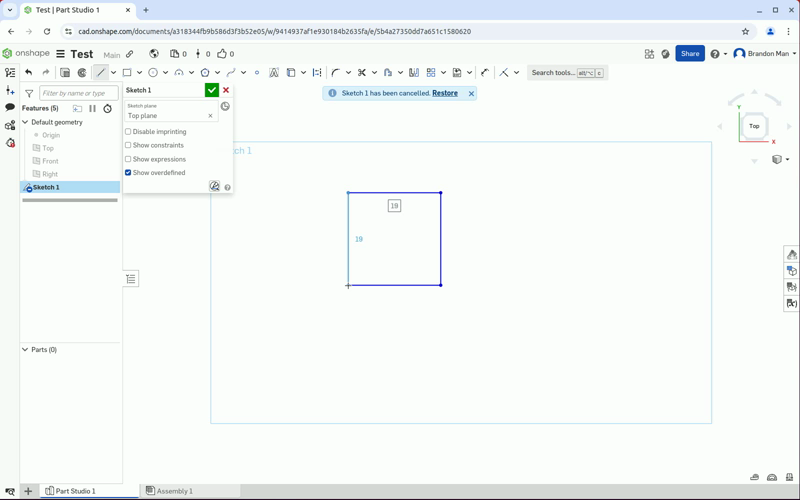
key_up(shift)
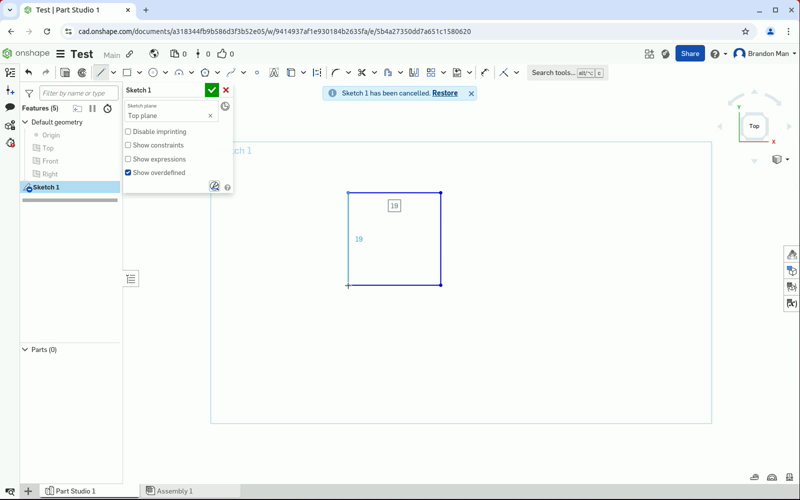
click(348, 285)
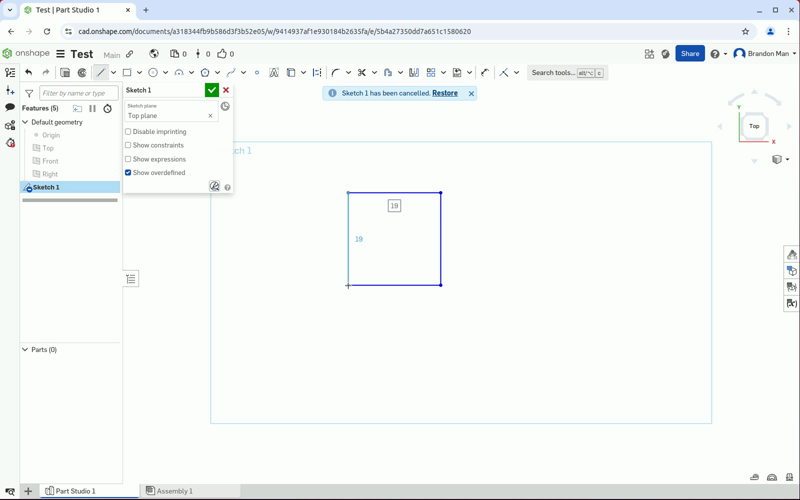
key(esc)
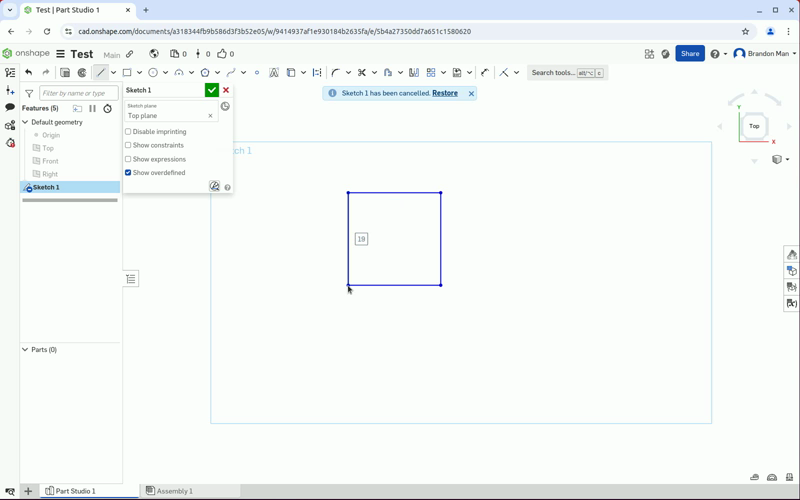
key(l)
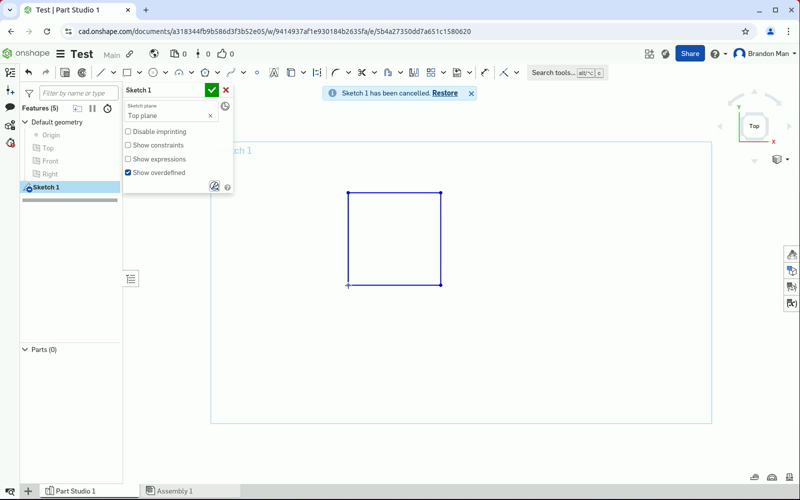
key_down(shift)
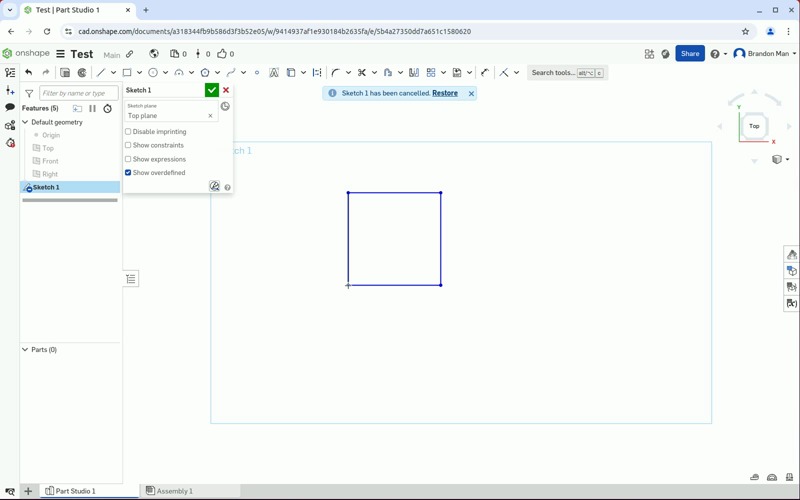
mouse_move(350, 283)
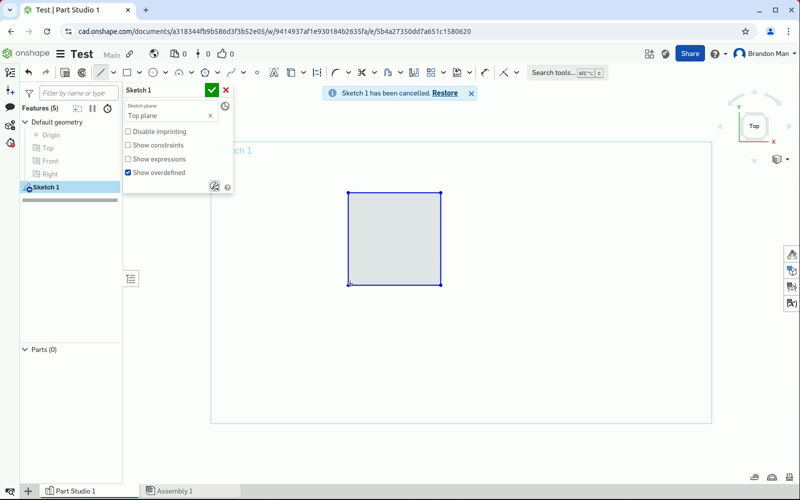
scroll(6)
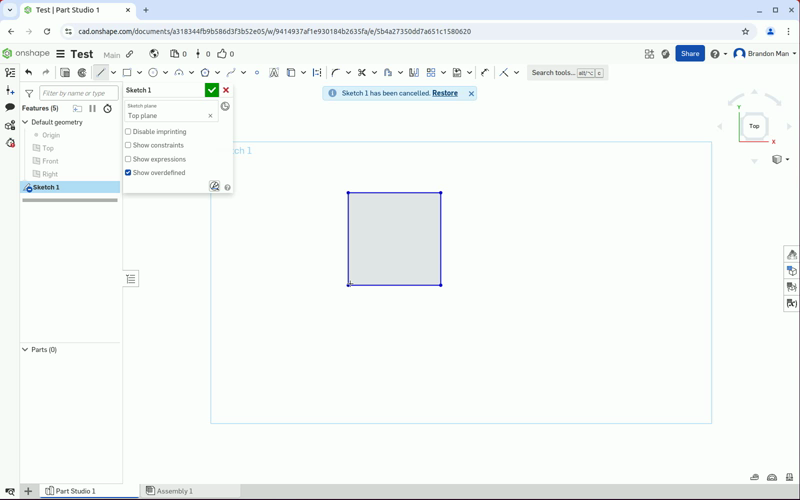
scroll(6)
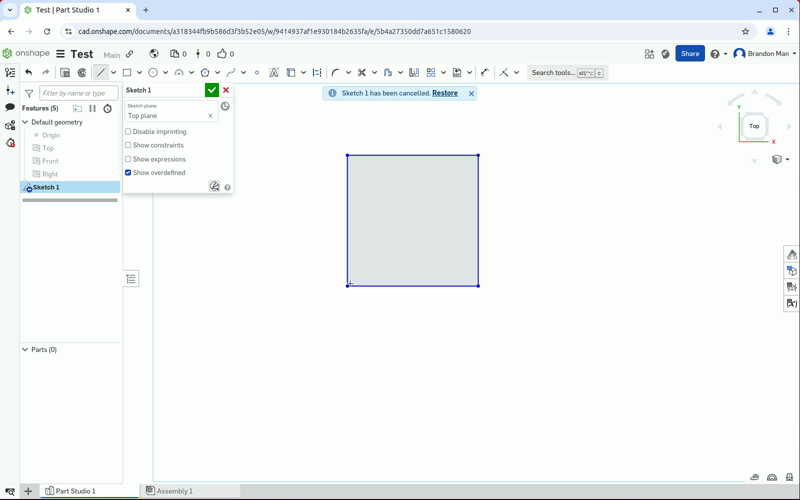
scroll(6)
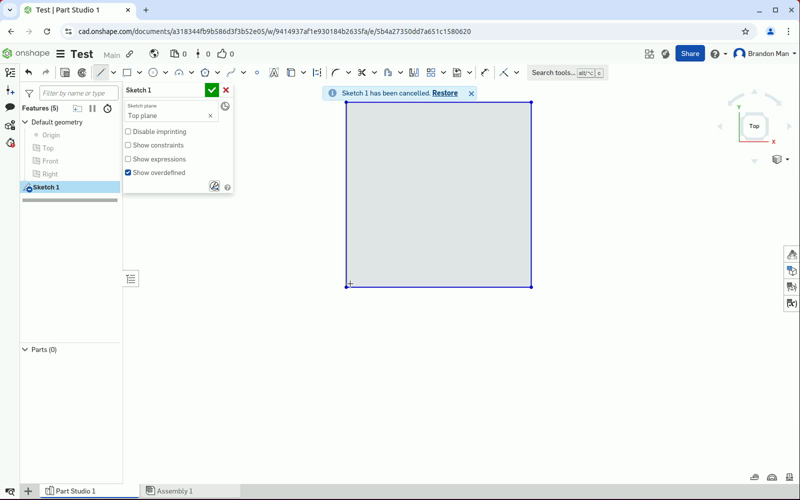
scroll(6)
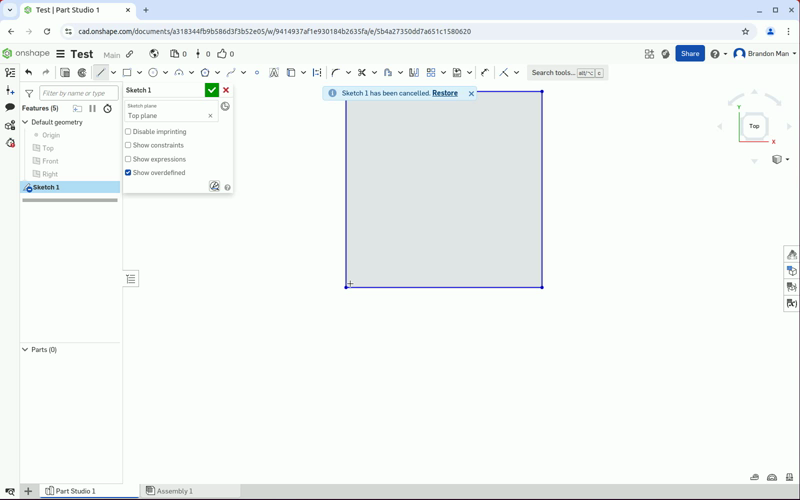
scroll(6)
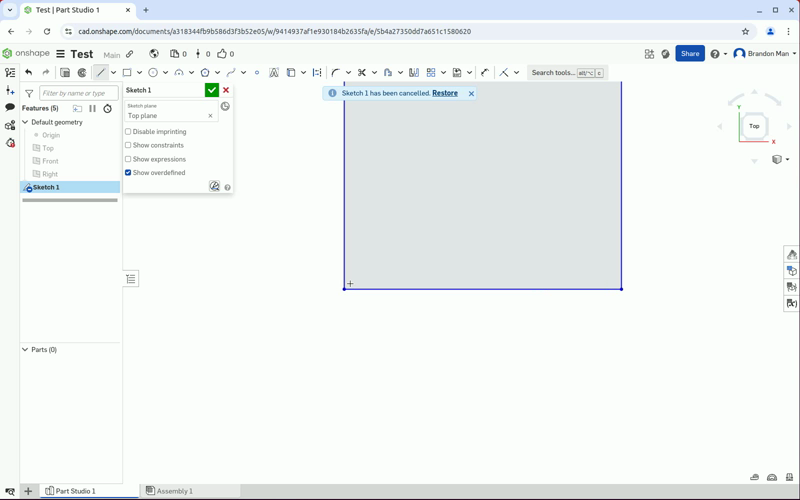
scroll(6)
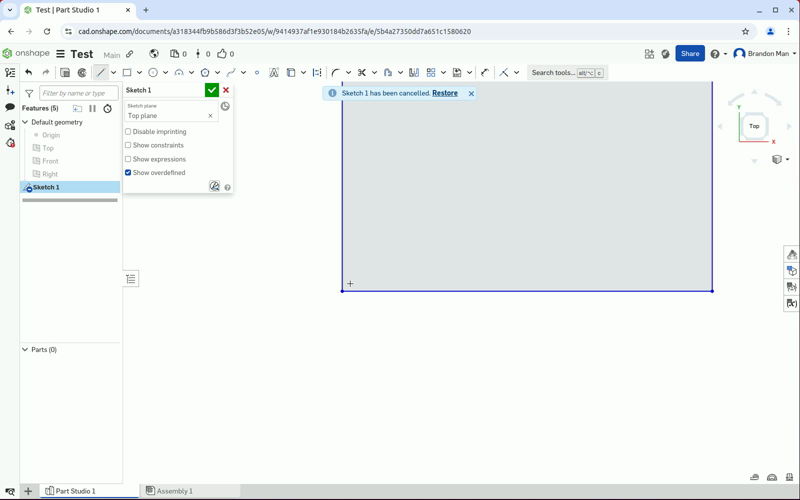
scroll(6)
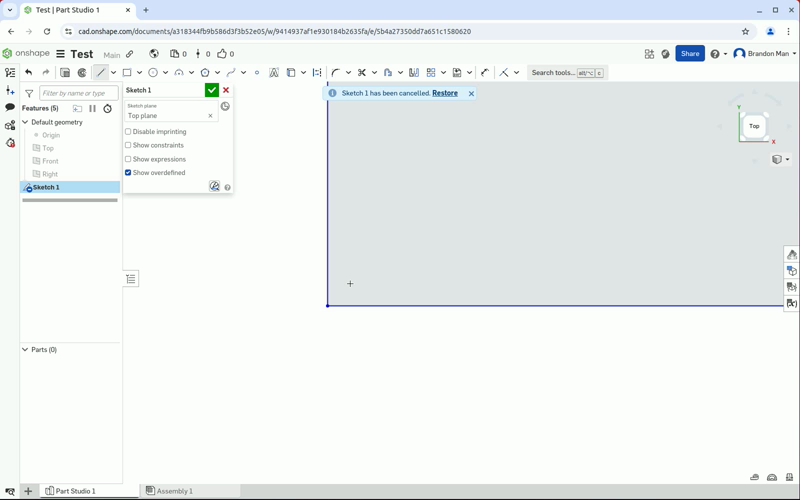
click(350, 283)
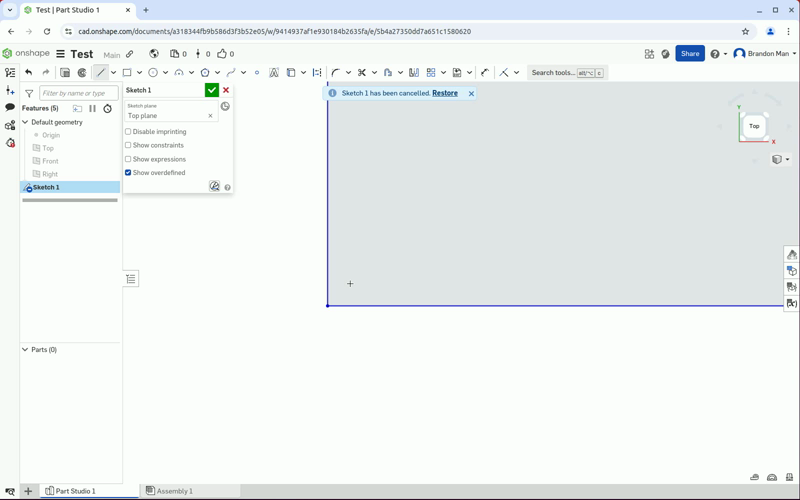
scroll(-6)
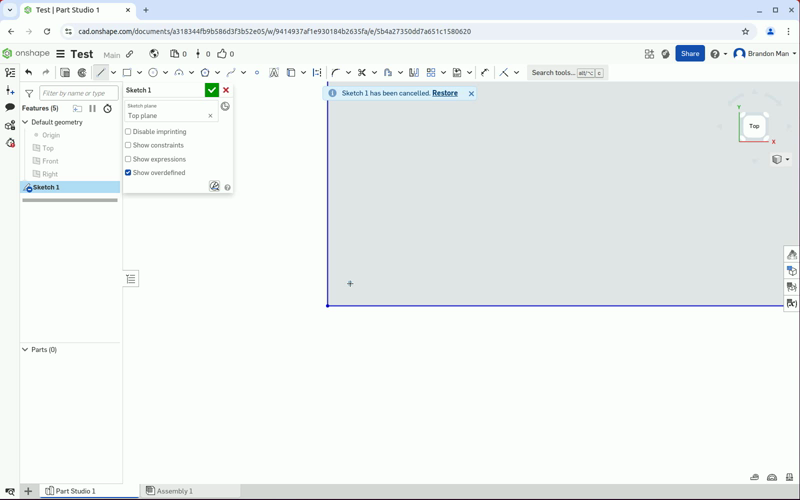
scroll(-6)
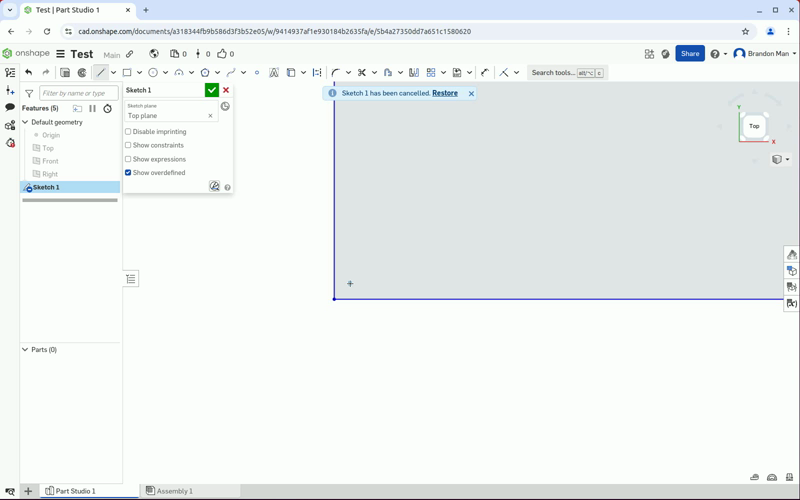
scroll(-6)
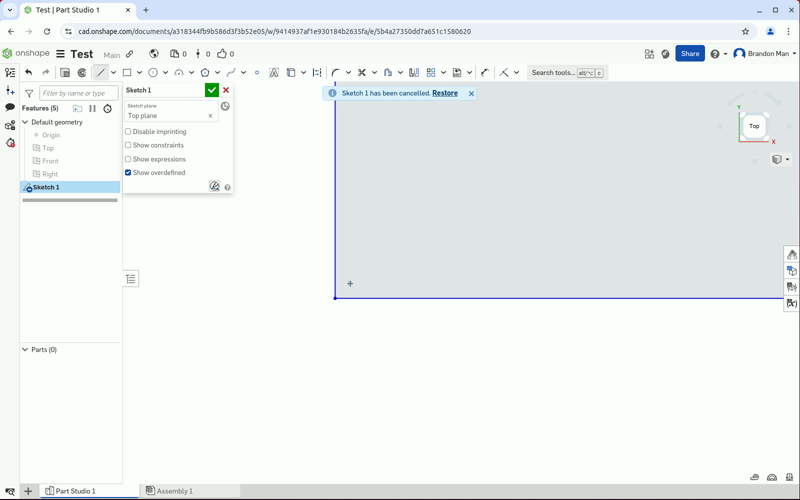
scroll(-6)
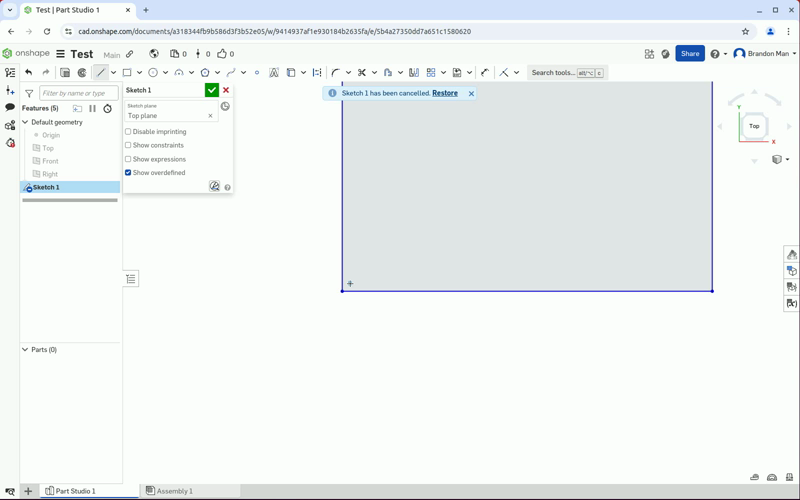
scroll(-6)
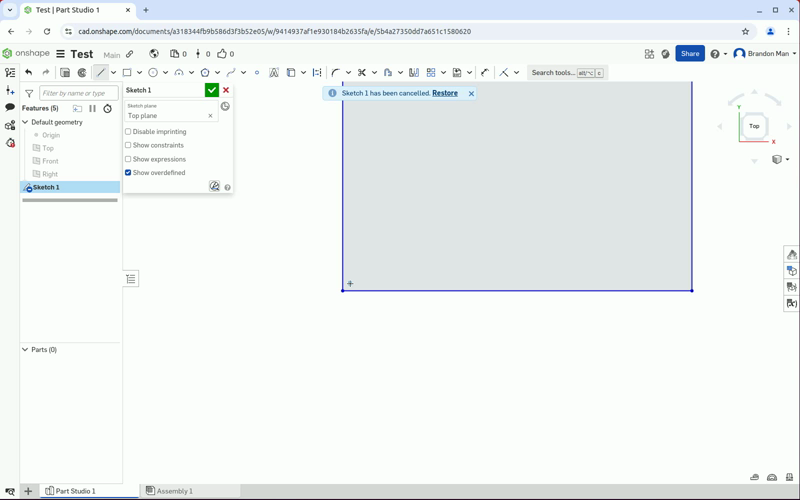
scroll(-6)
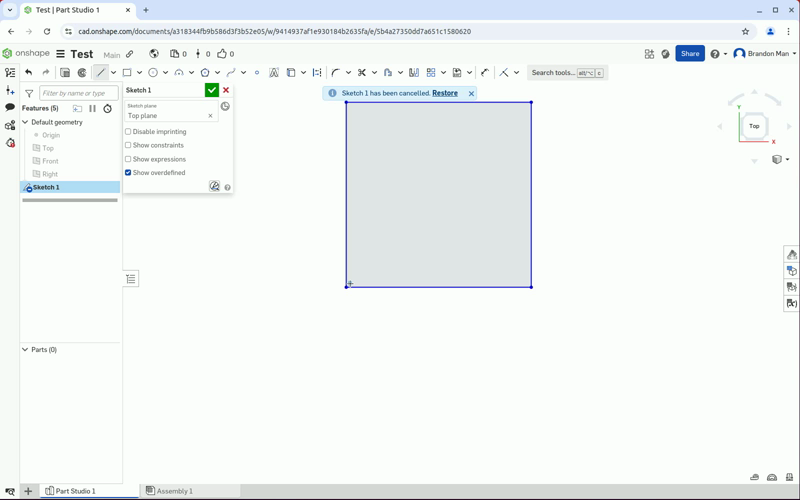
scroll(-6)
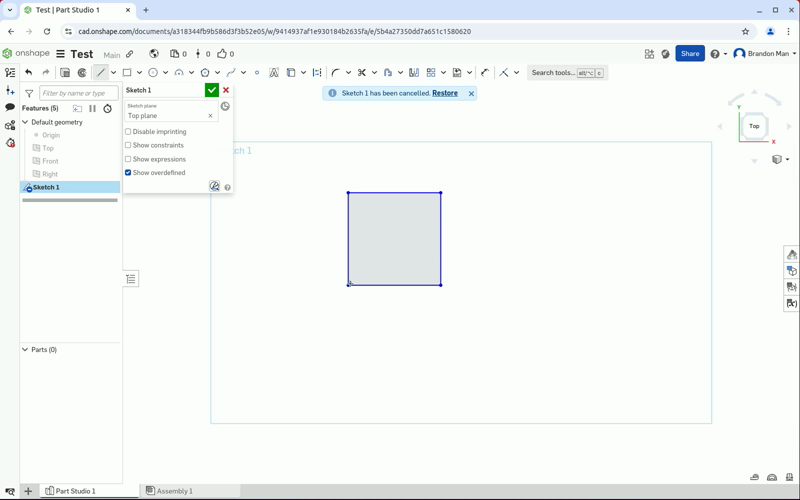
key_up(shift)
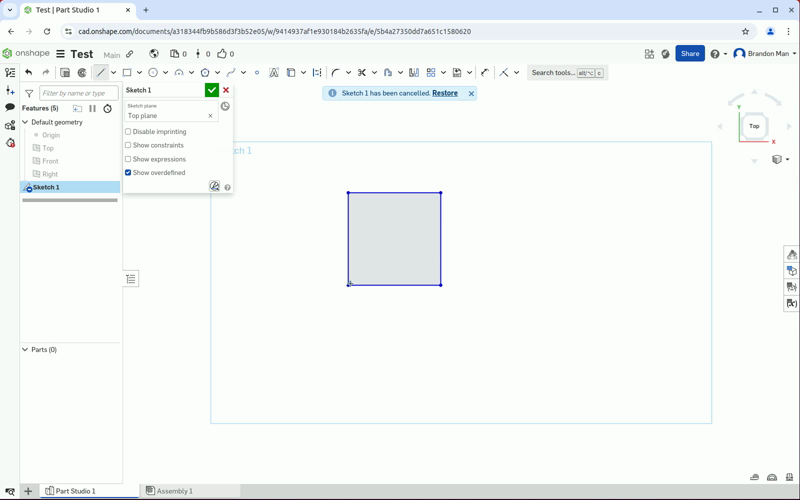
key_down(shift)
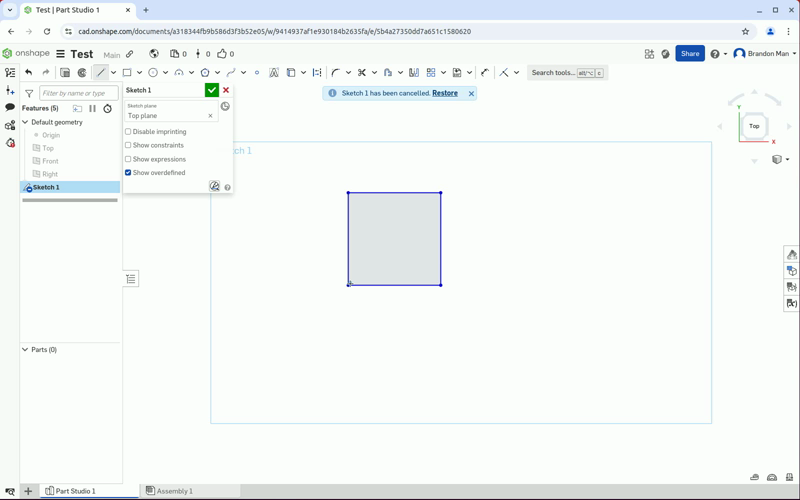
mouse_move(439, 283)
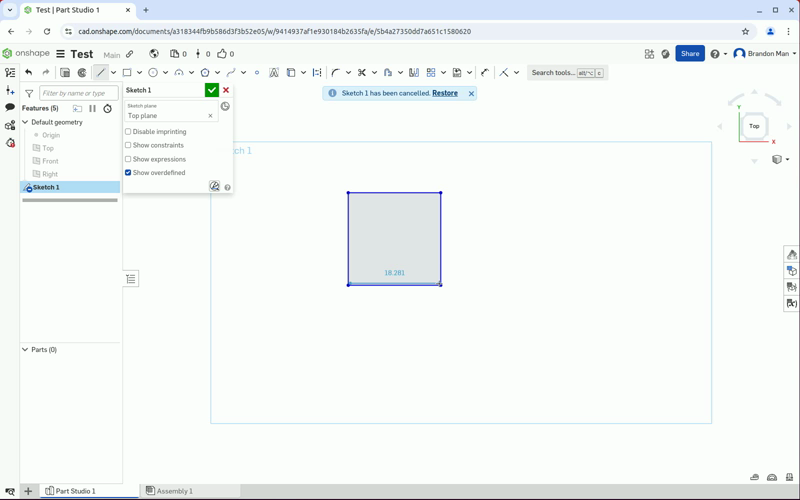
scroll(6)
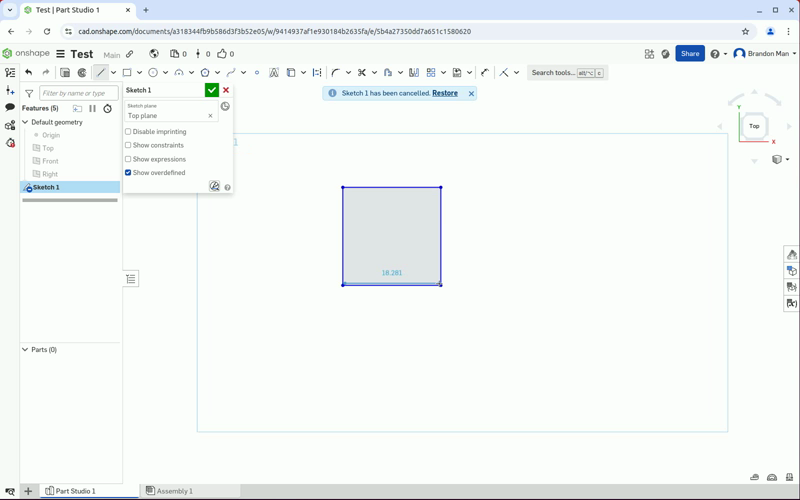
scroll(6)
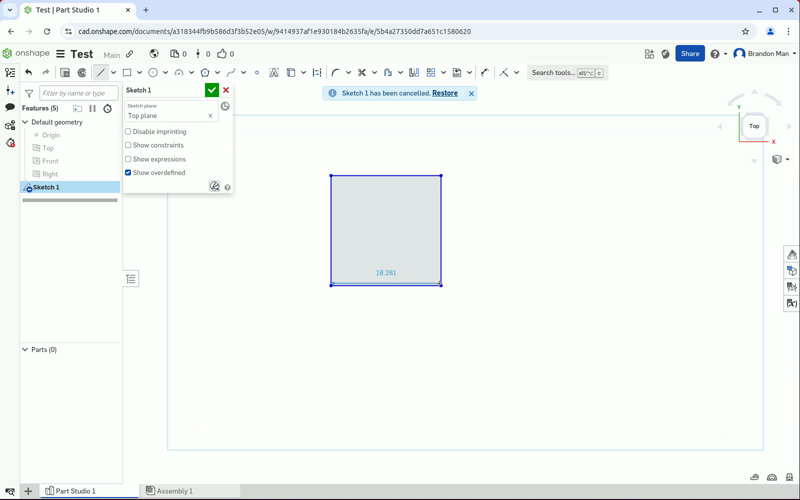
scroll(6)
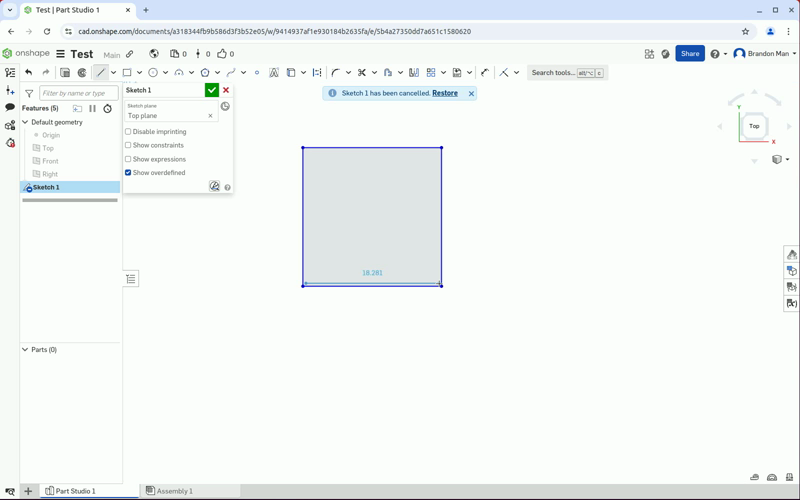
scroll(6)
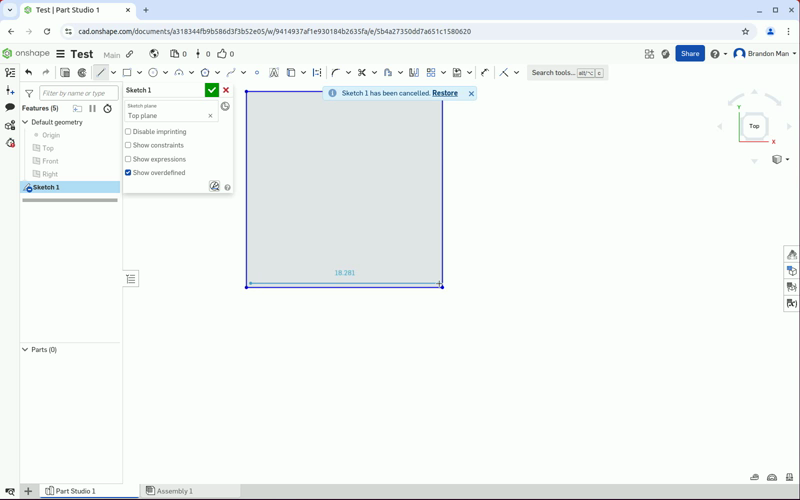
scroll(6)
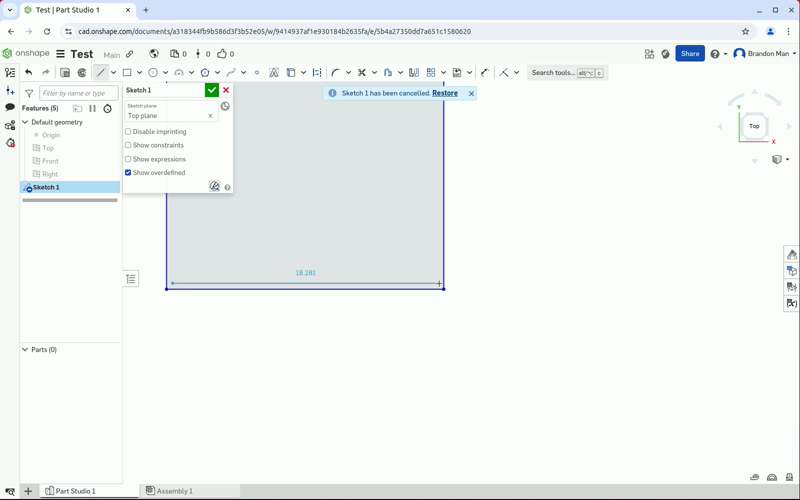
scroll(6)
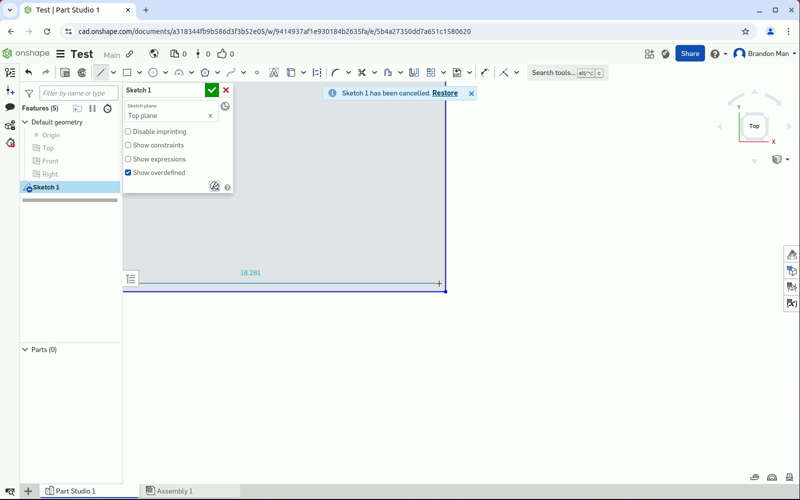
scroll(6)
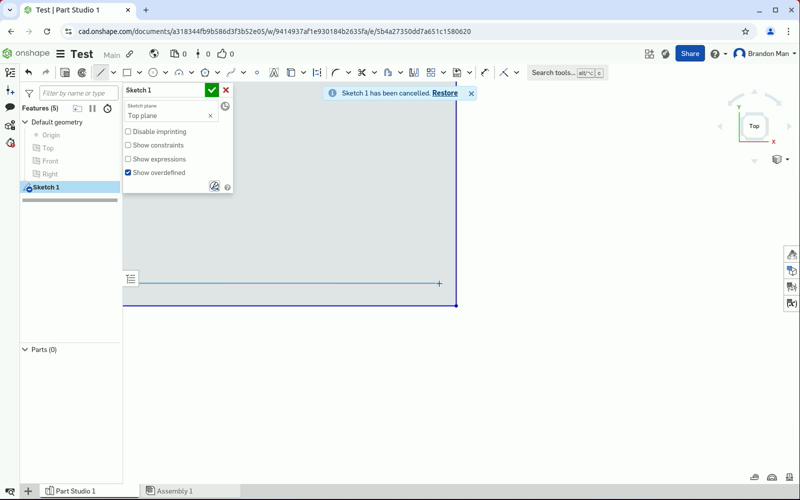
click(439, 283)
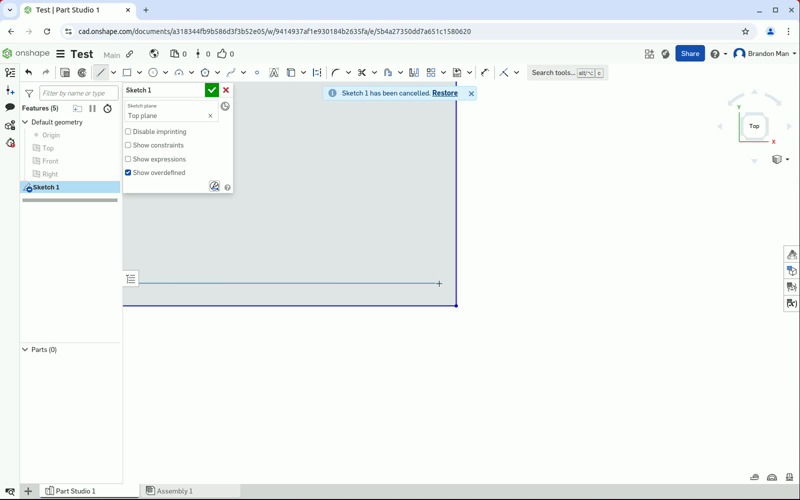
scroll(-6)
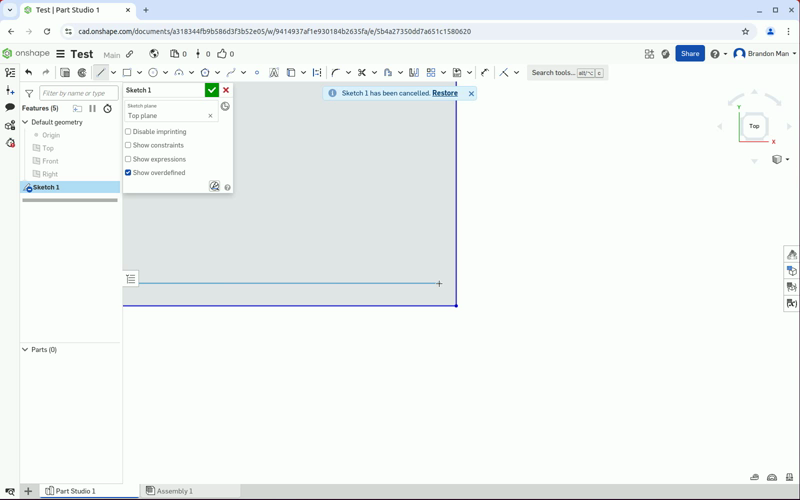
scroll(-6)
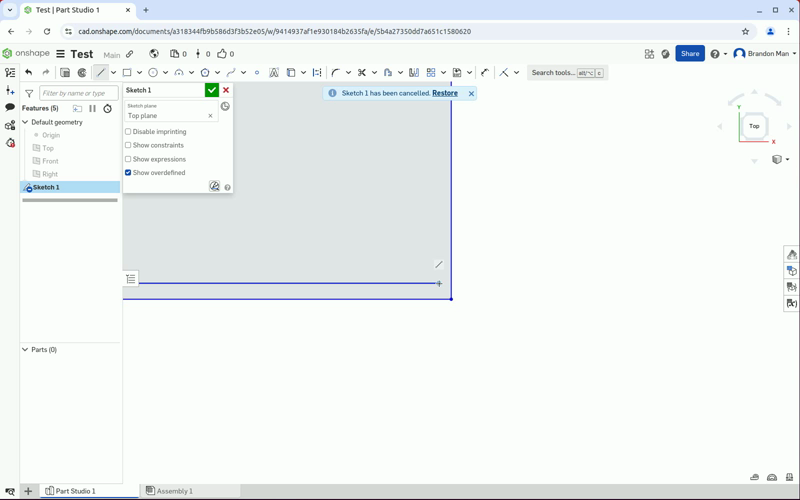
scroll(-6)
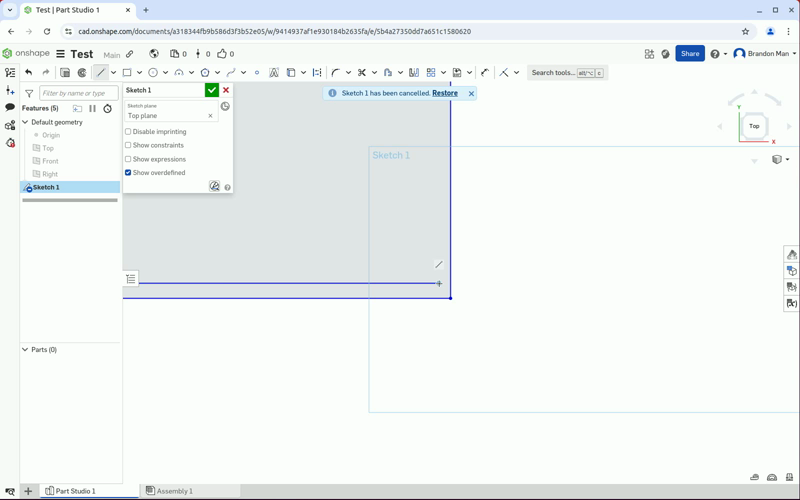
scroll(-6)
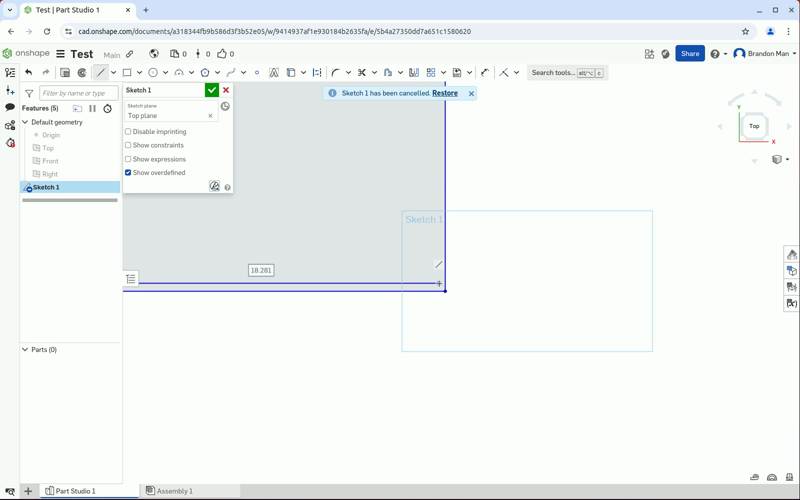
scroll(-6)
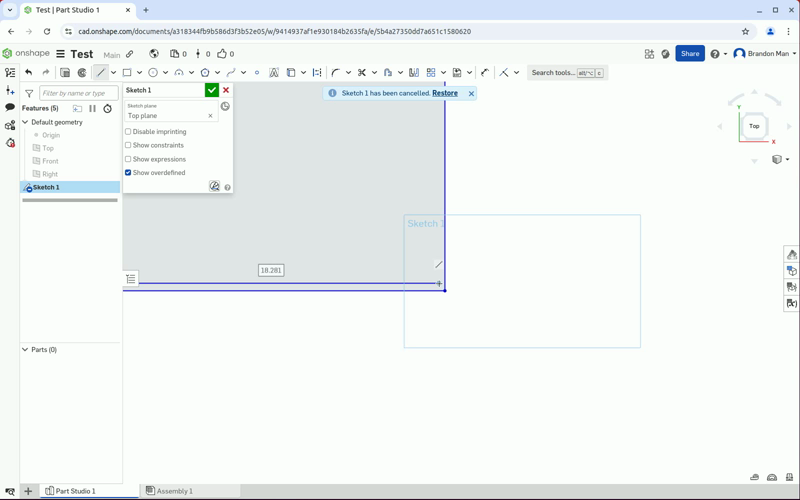
scroll(-6)
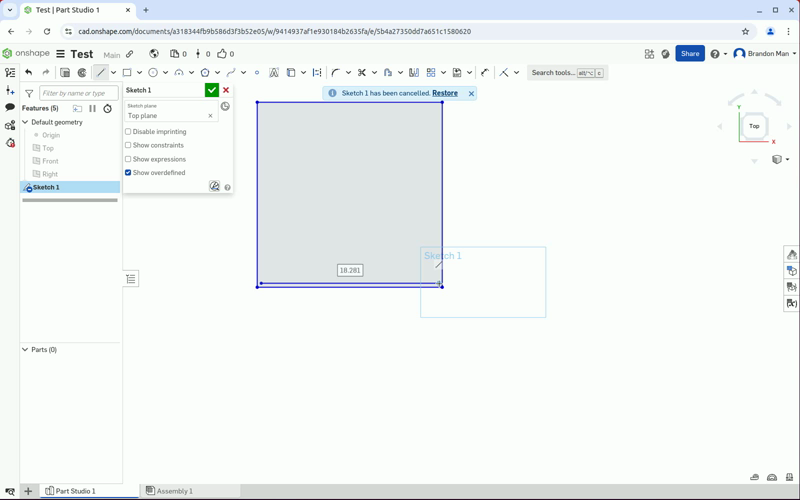
scroll(-6)
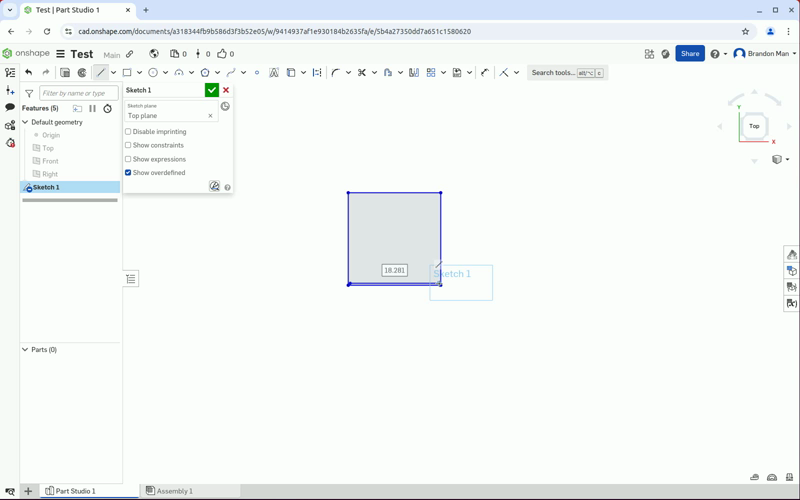
key_up(shift)
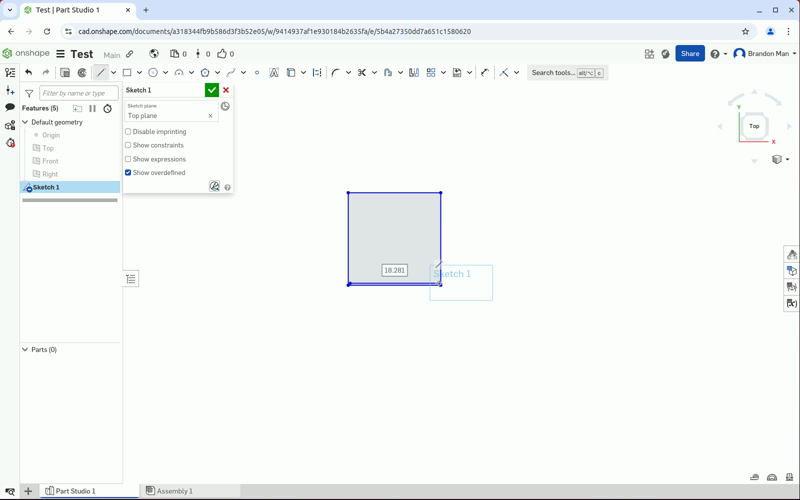
key_down(shift)
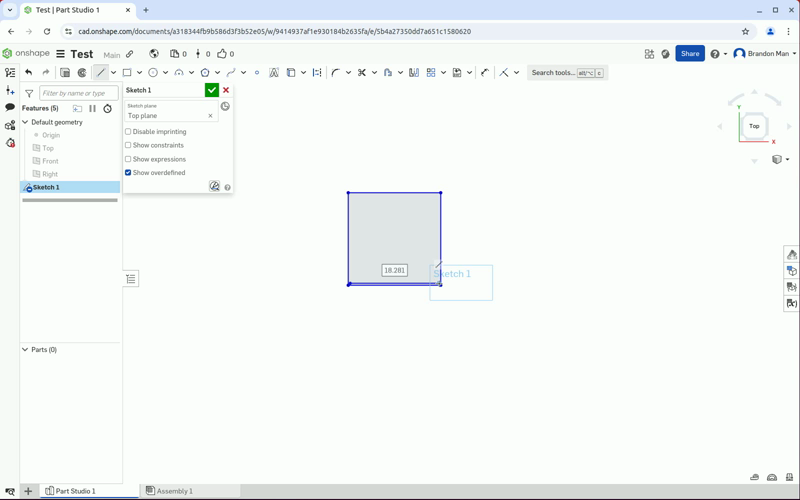
mouse_move(439, 194)
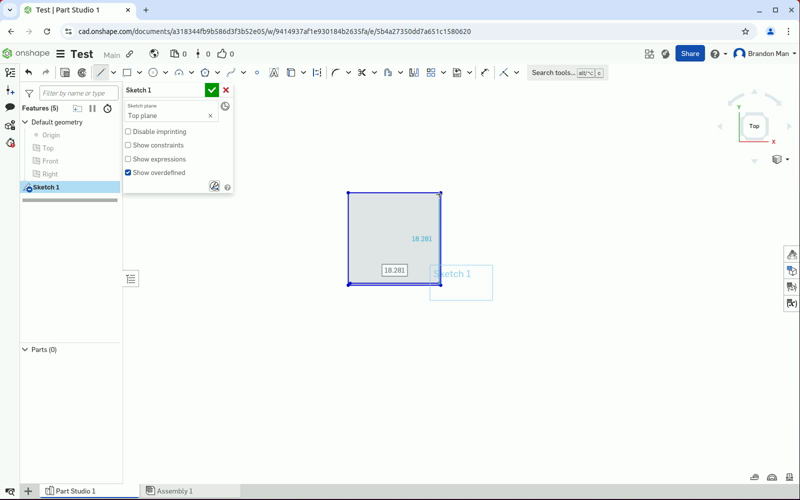
scroll(6)
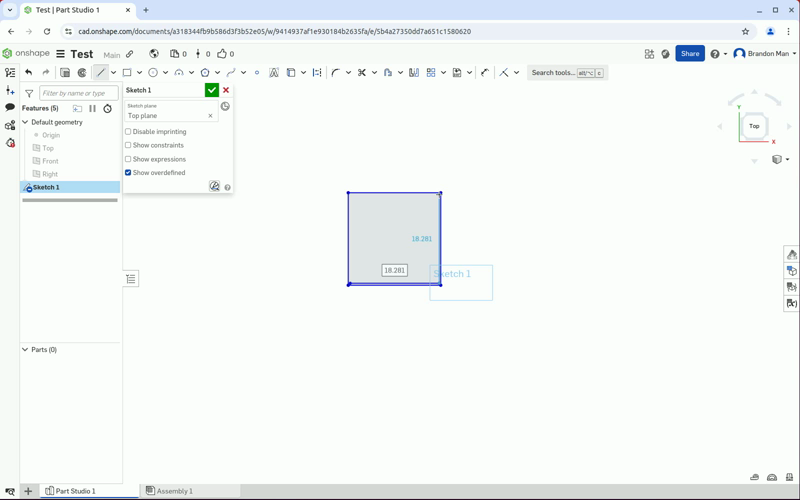
scroll(6)
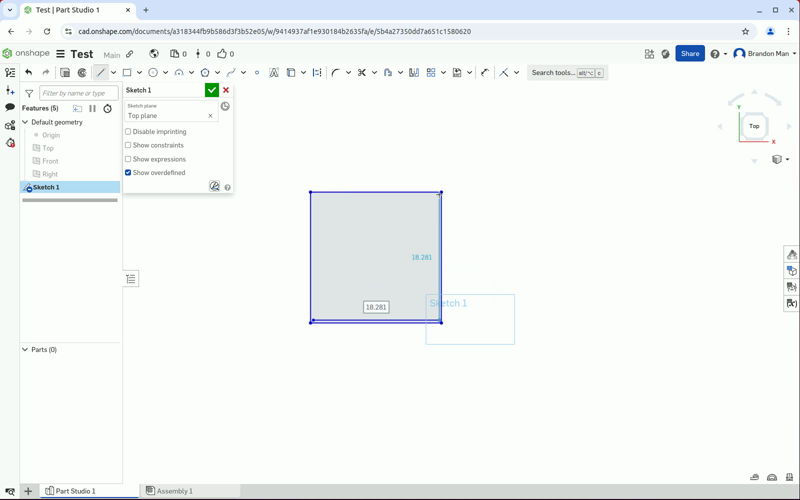
scroll(6)
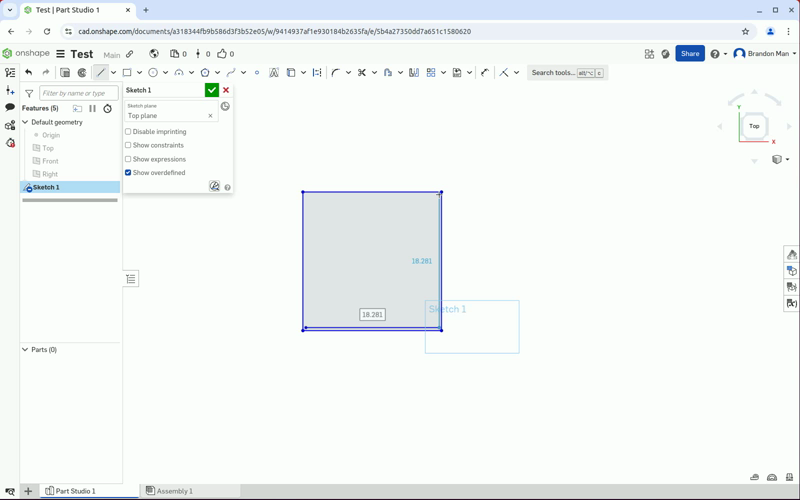
scroll(6)
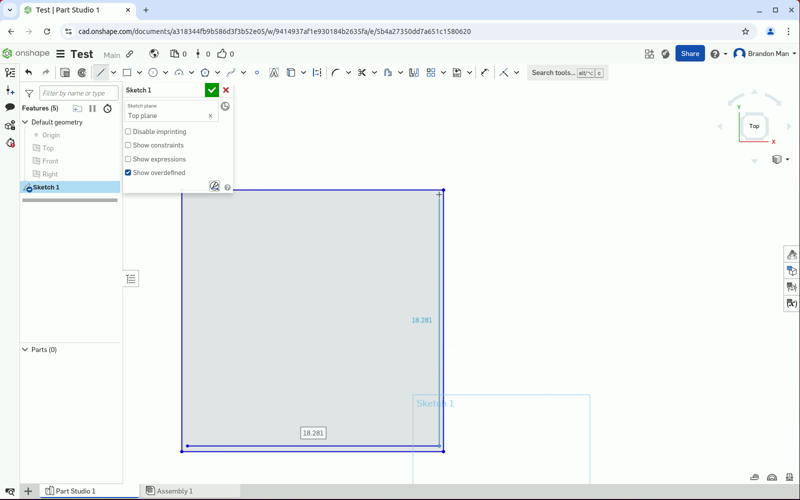
scroll(6)
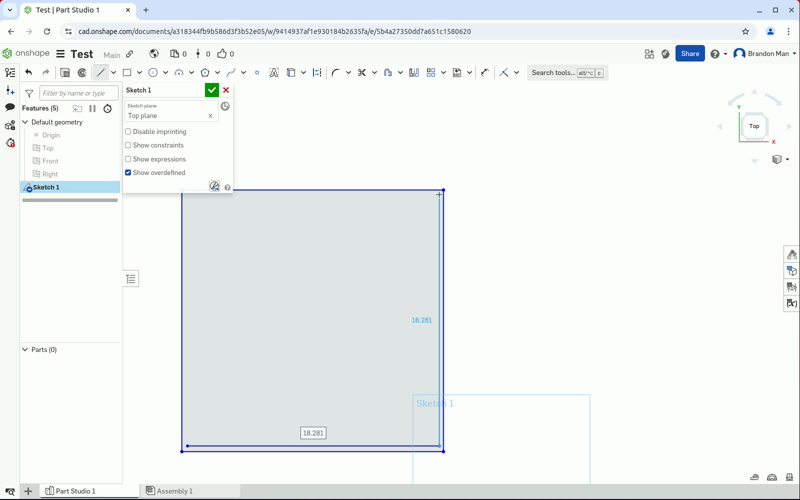
scroll(6)
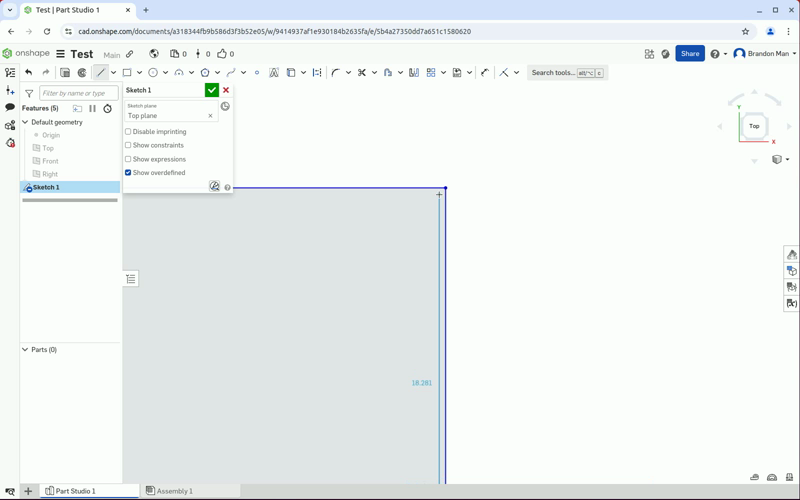
scroll(6)
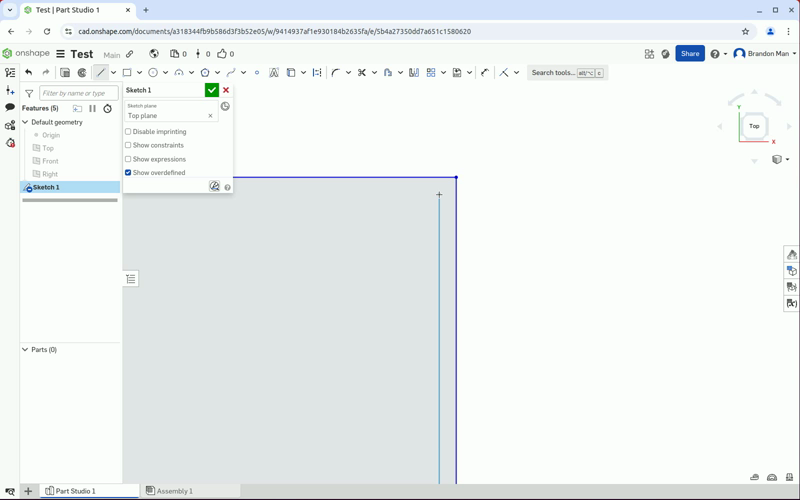
click(439, 194)
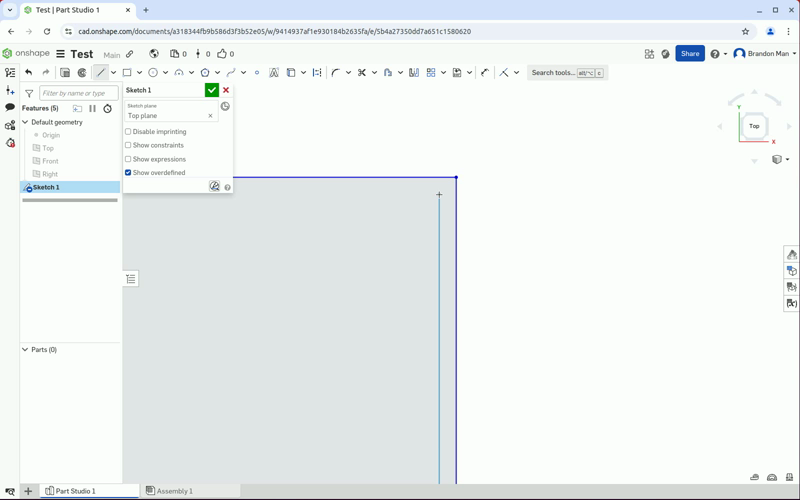
scroll(-6)
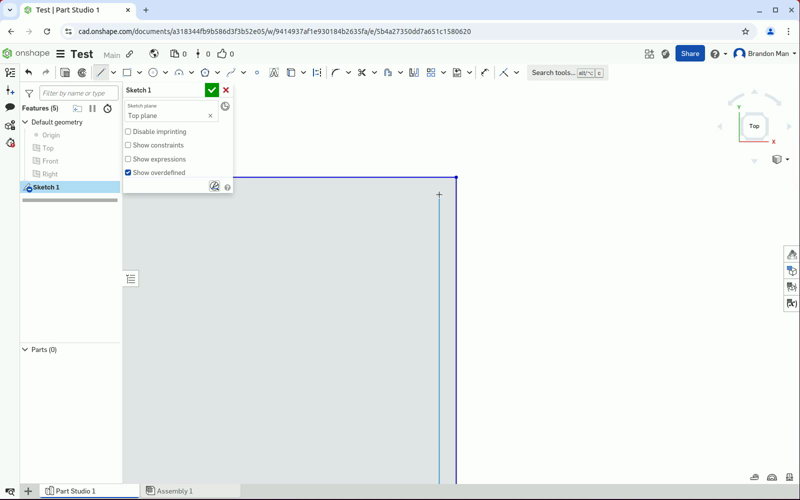
scroll(-6)
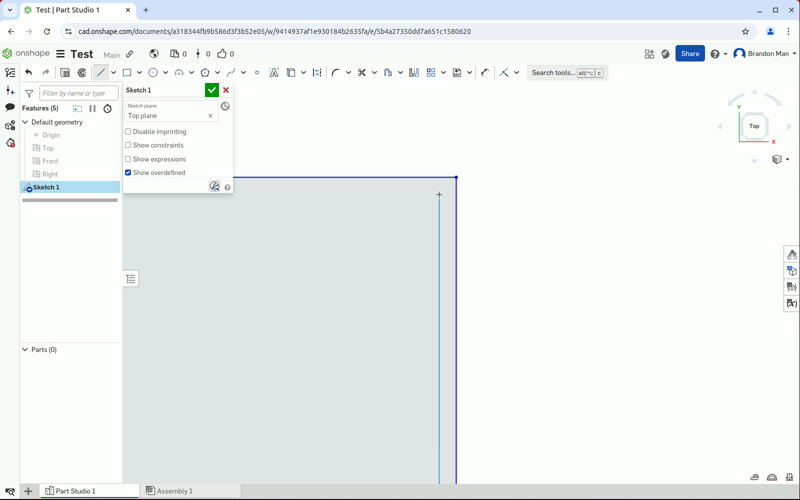
scroll(-6)
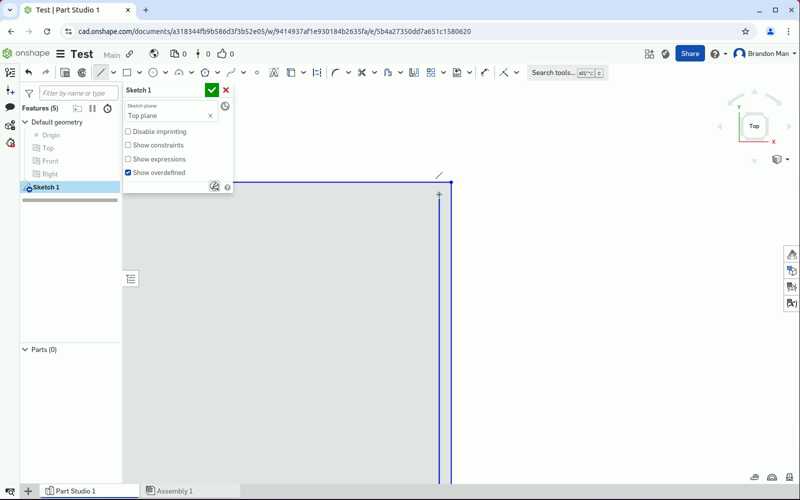
scroll(-6)
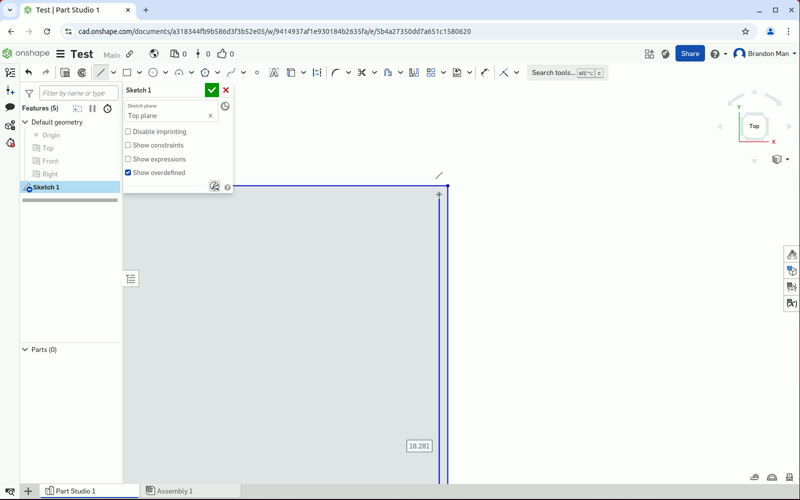
scroll(-6)
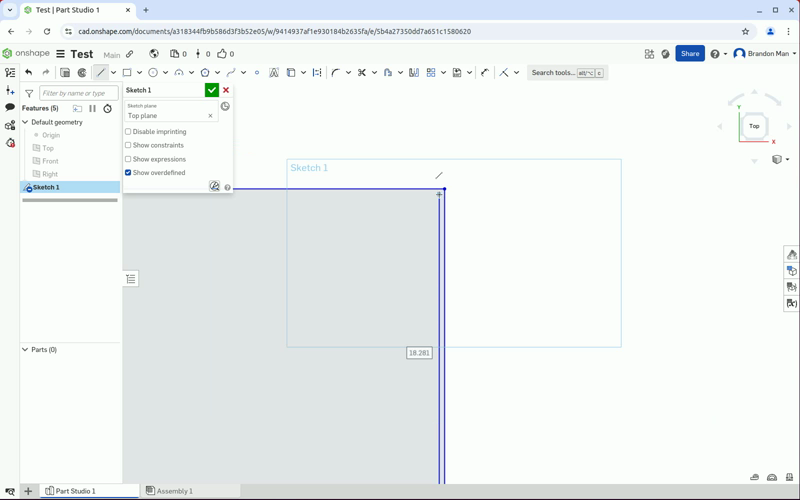
scroll(-6)
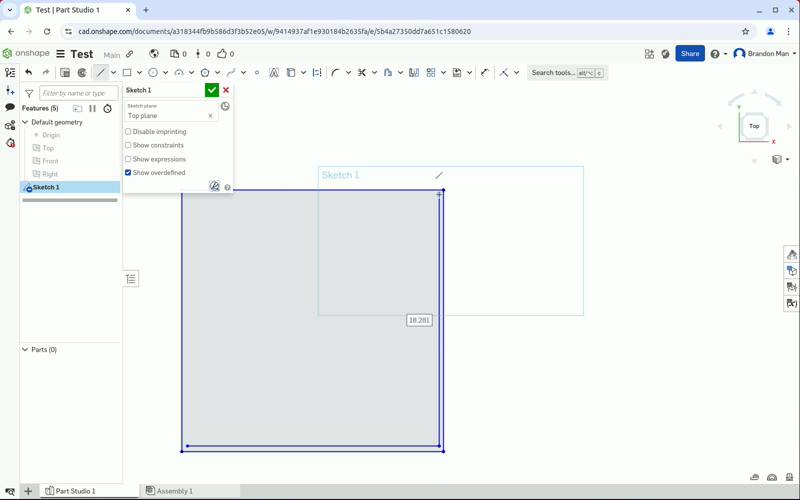
scroll(-6)
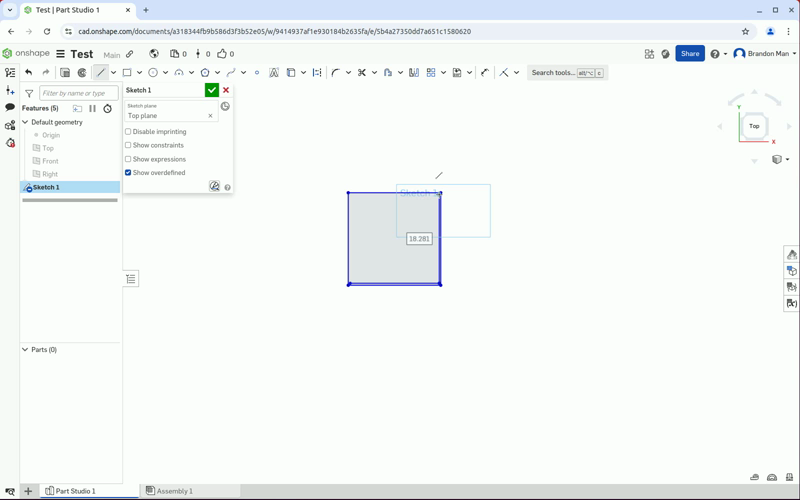
key_up(shift)
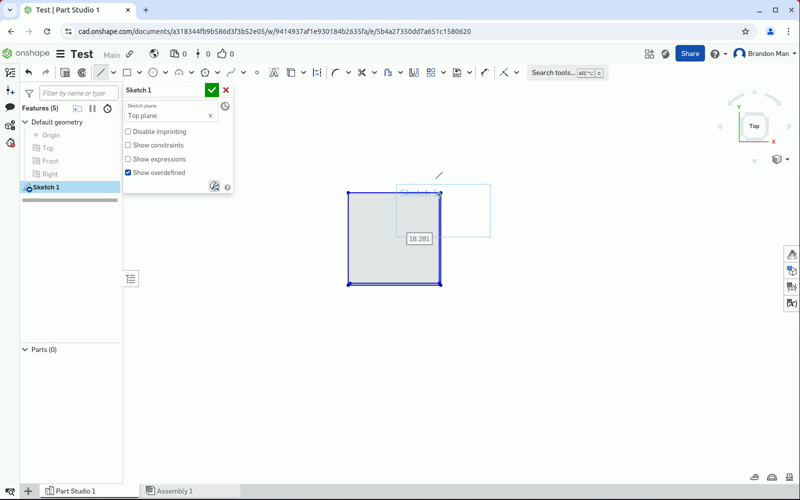
key_down(shift)
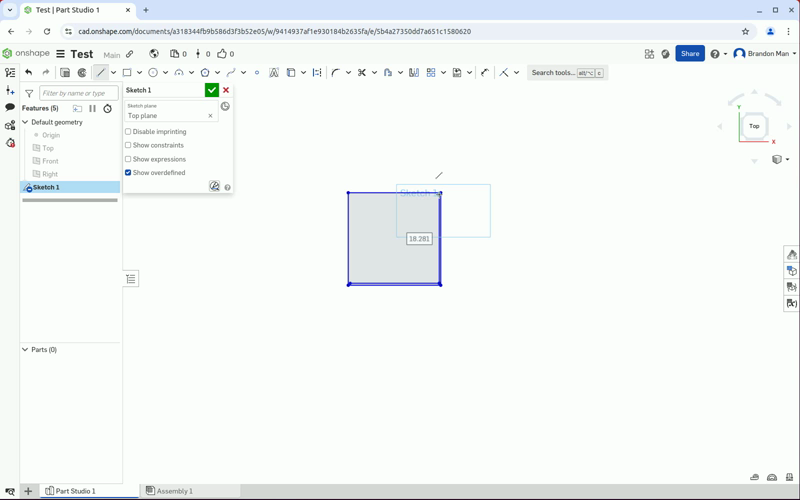
mouse_move(350, 194)
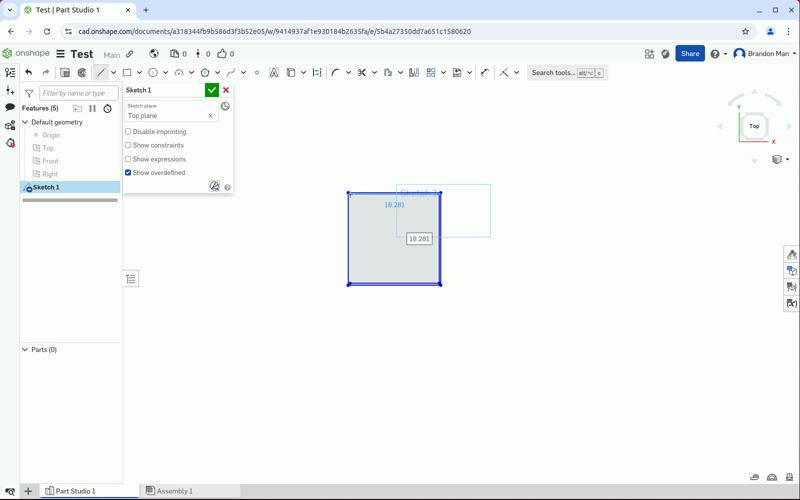
scroll(6)
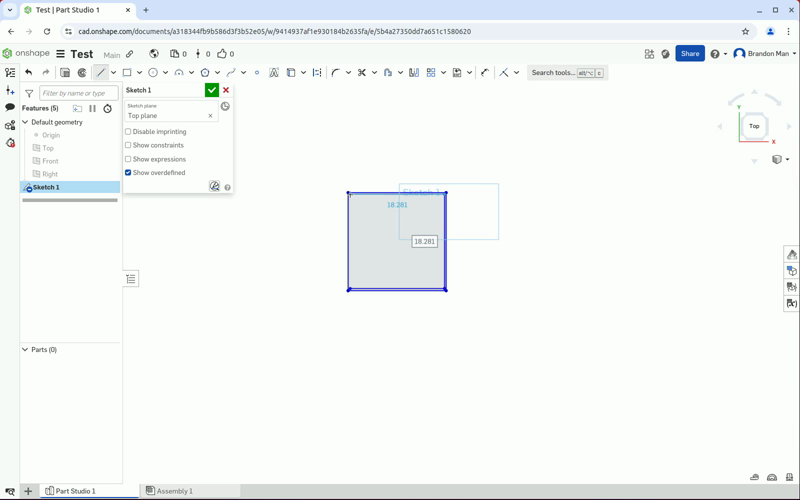
scroll(6)
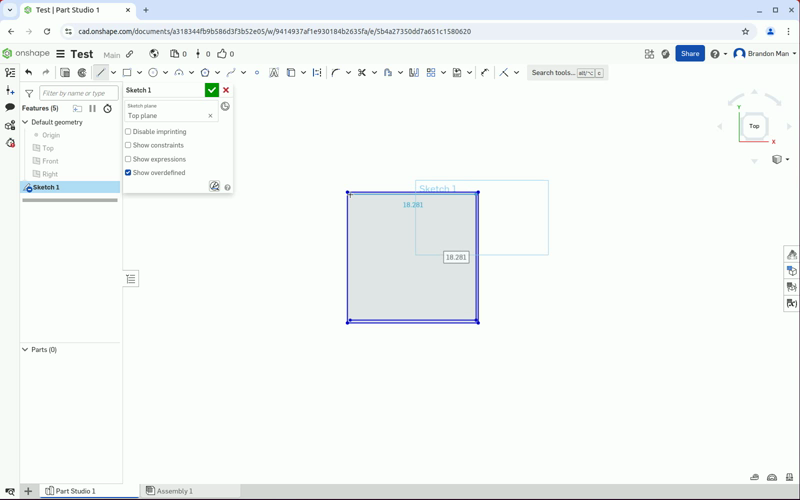
scroll(6)
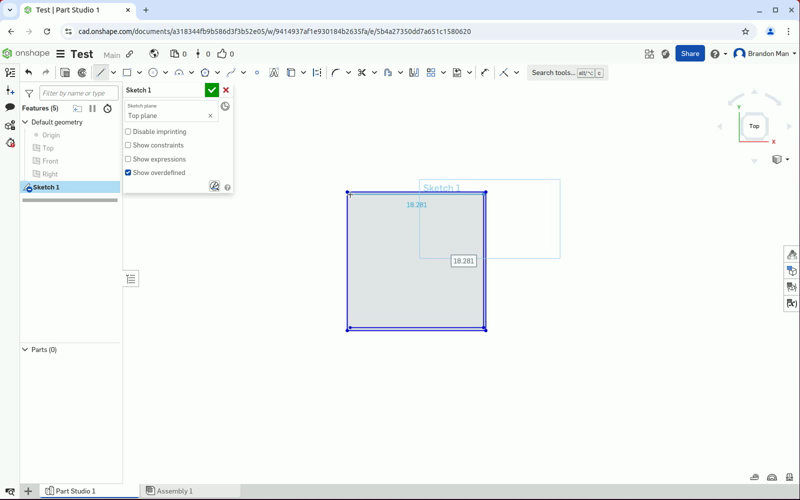
scroll(6)
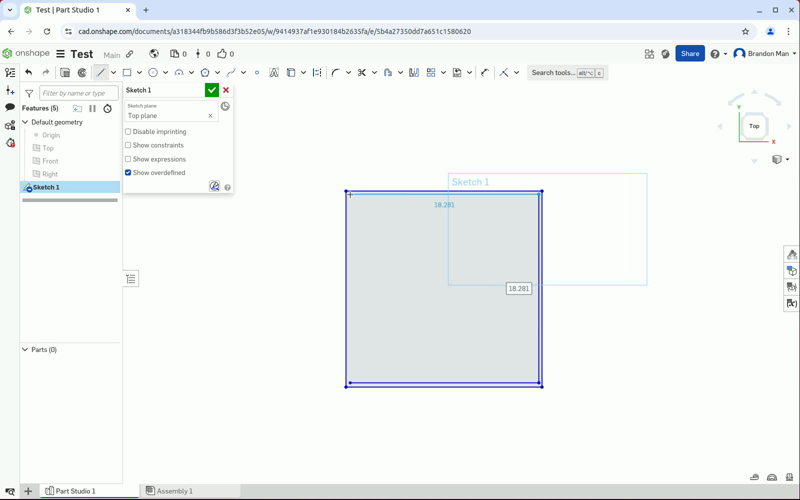
scroll(6)
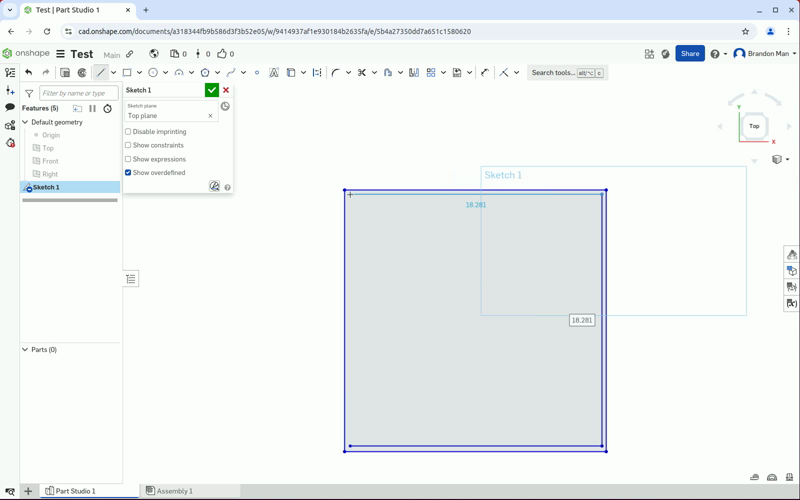
scroll(6)
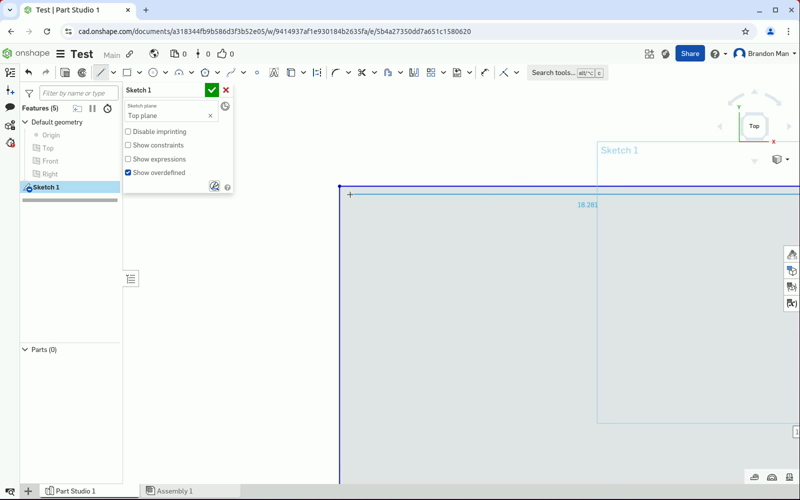
scroll(6)
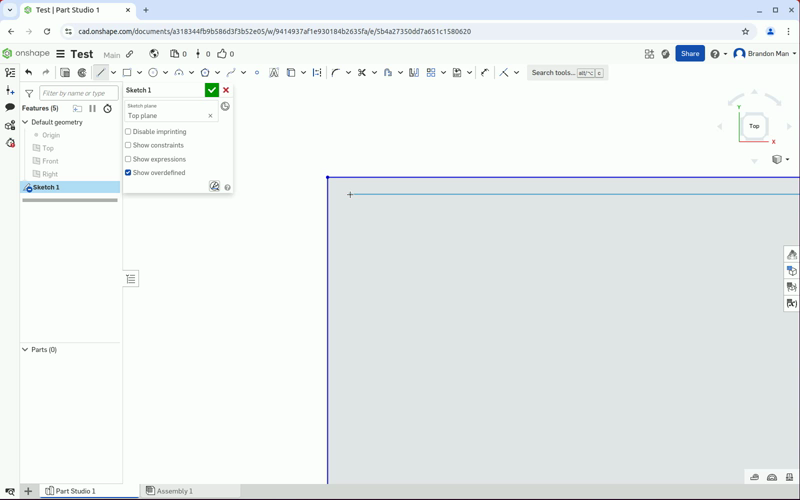
click(350, 194)
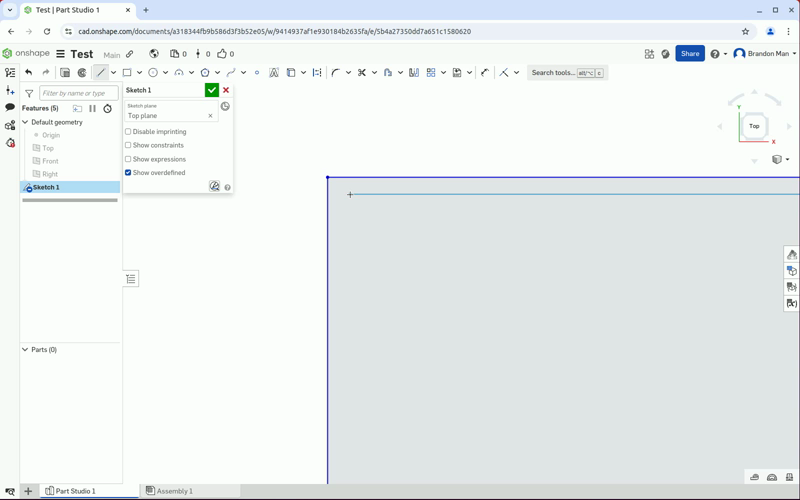
scroll(-6)
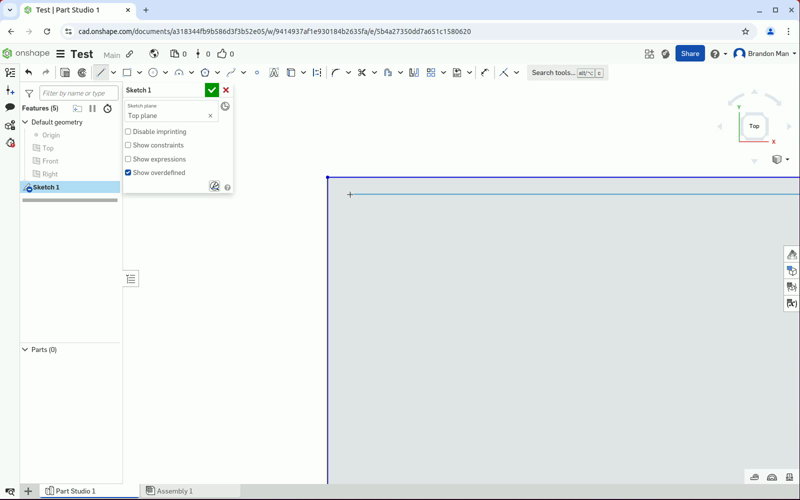
scroll(-6)
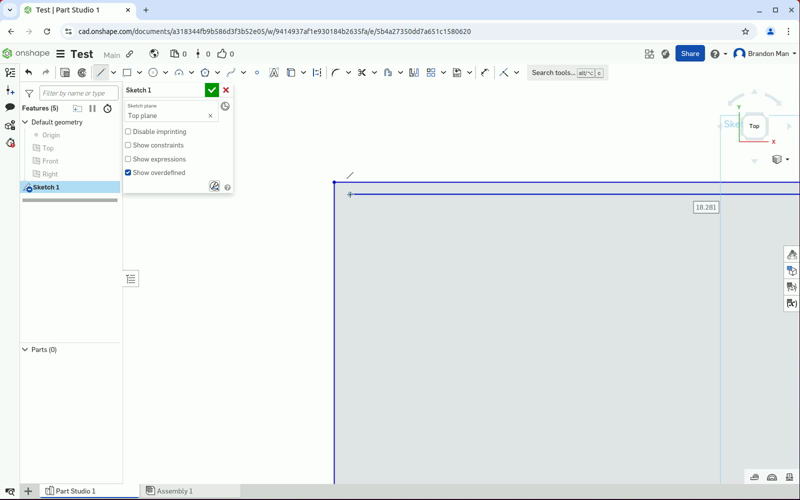
scroll(-6)
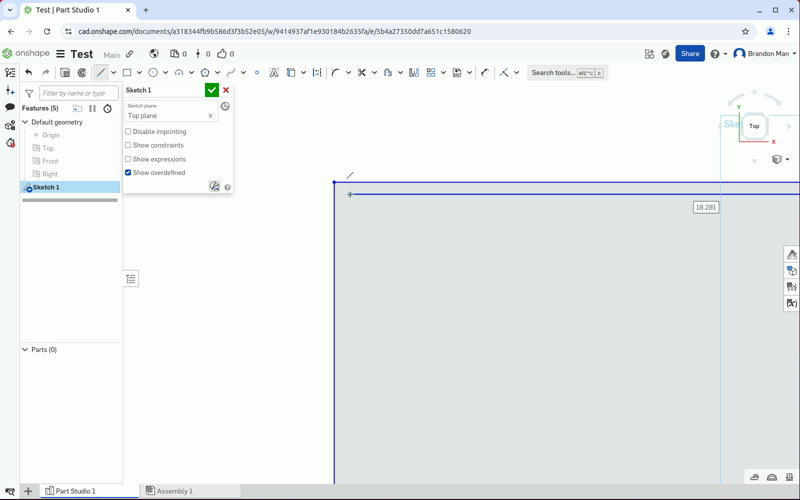
scroll(-6)
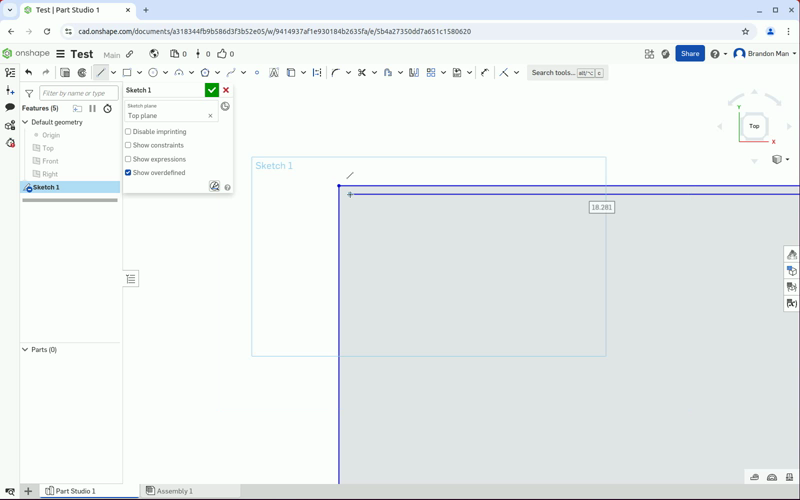
scroll(-6)
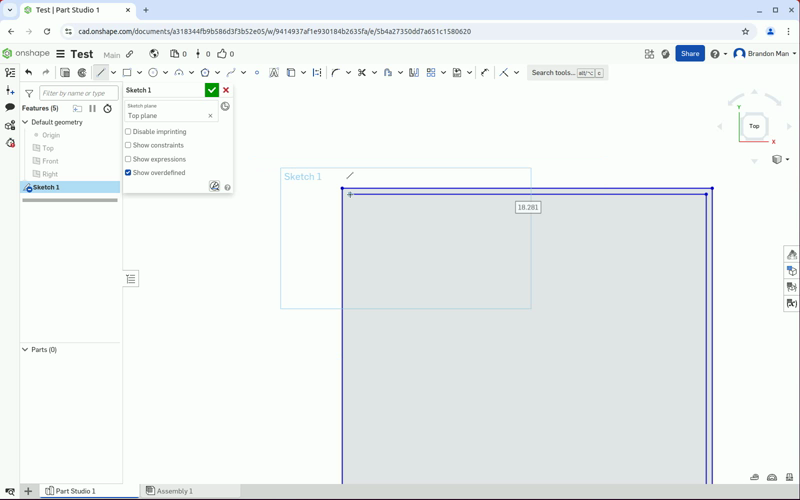
scroll(-6)
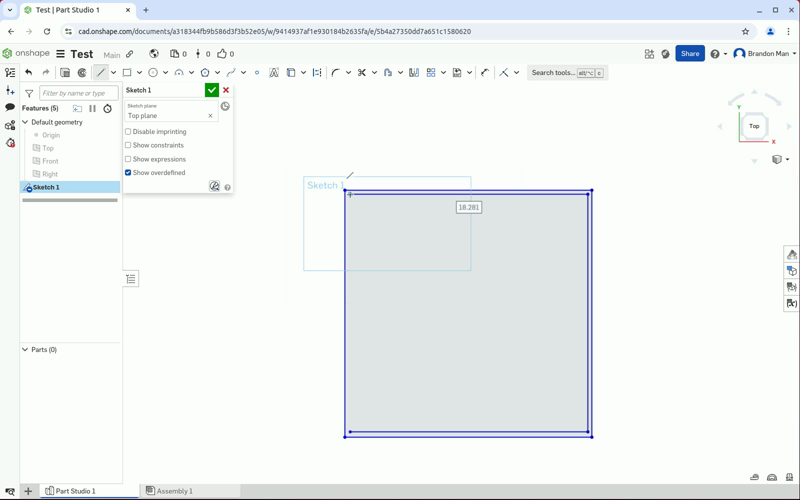
scroll(-6)
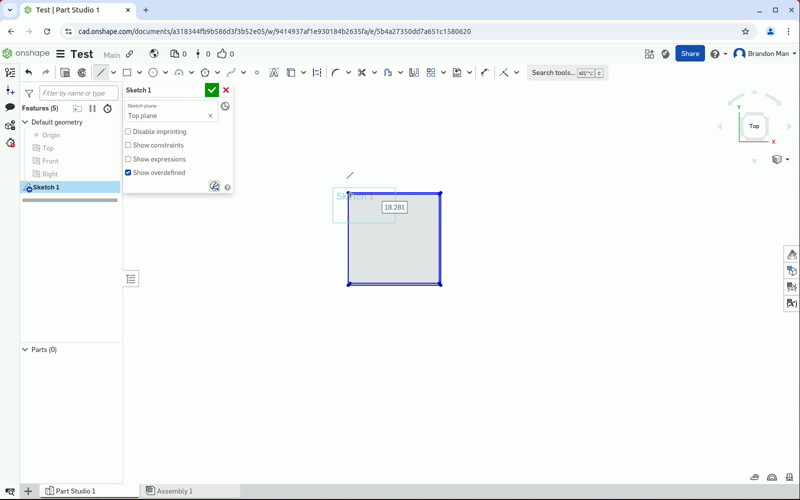
key_up(shift)
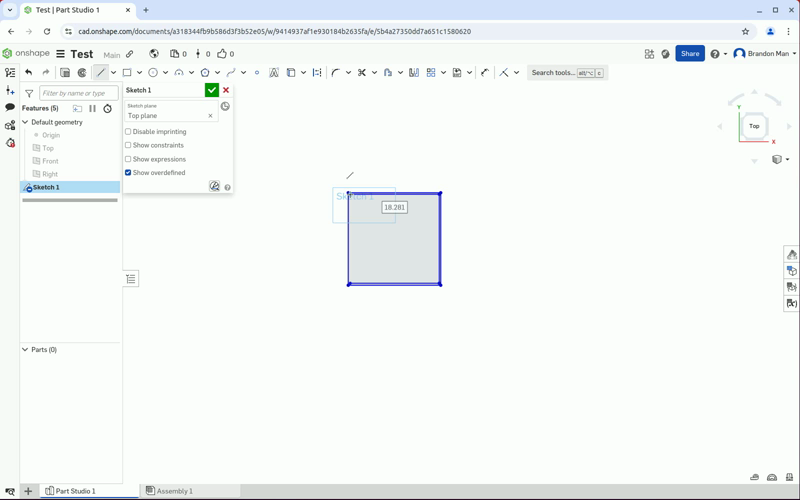
key_down(shift)
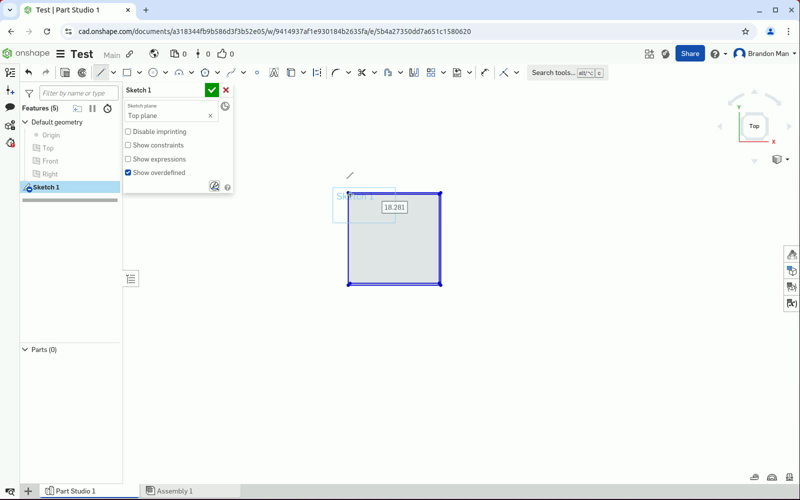
mouse_move(350, 283)
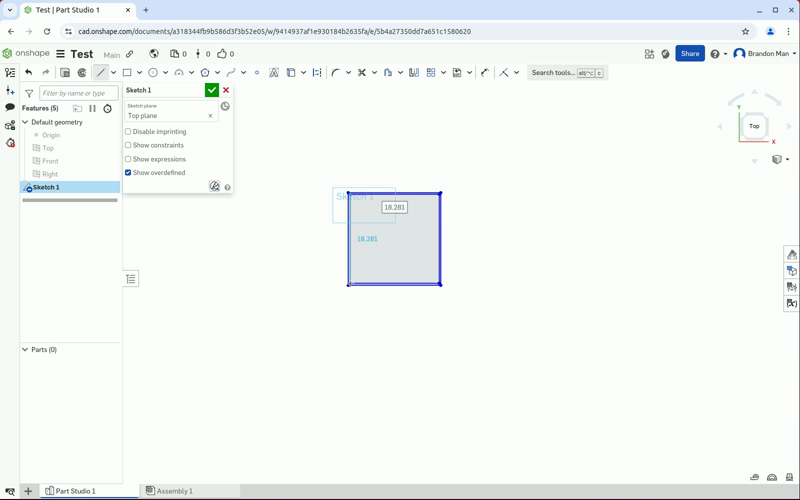
scroll(6)
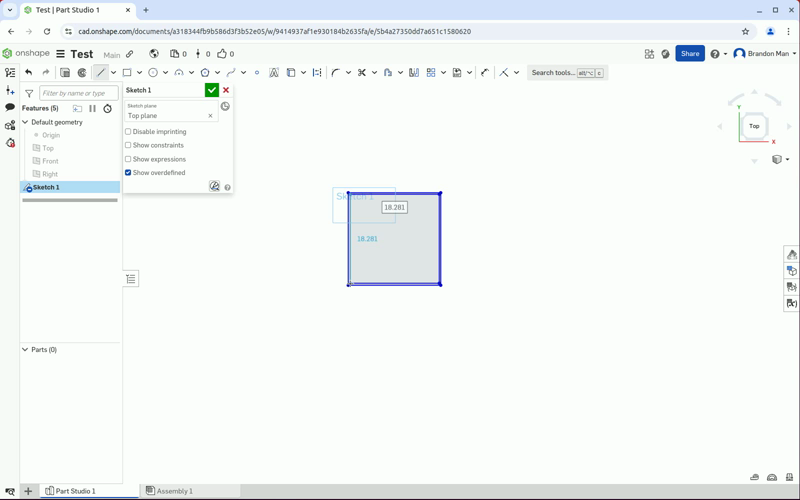
scroll(6)
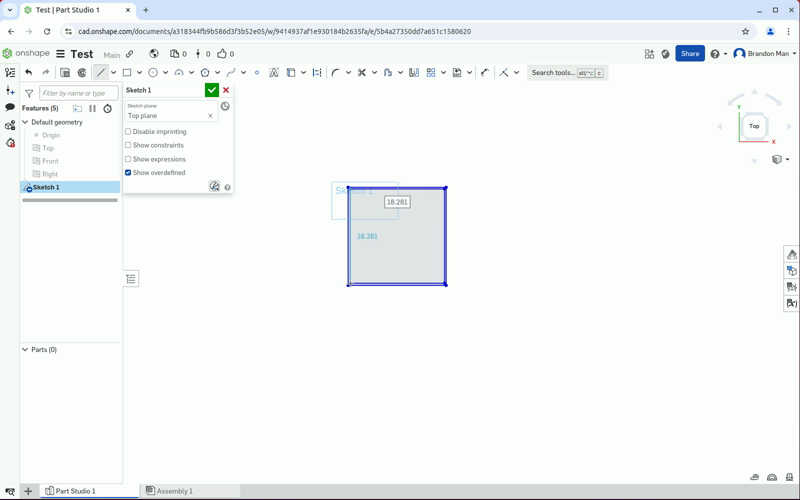
scroll(6)
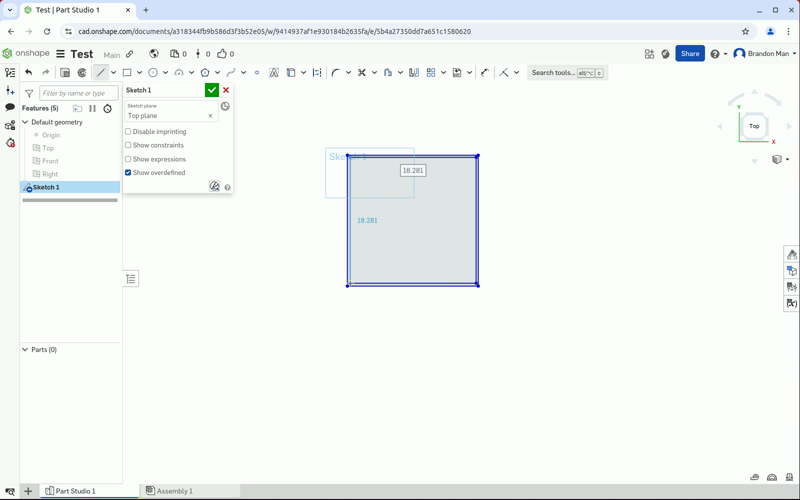
scroll(6)
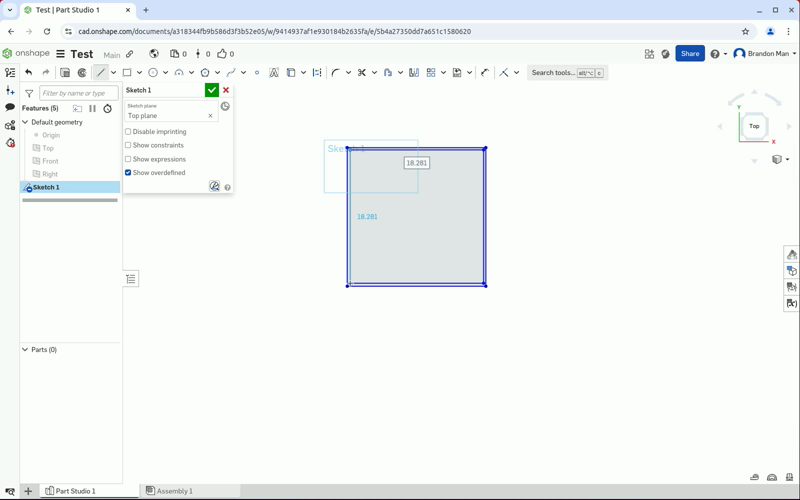
scroll(6)
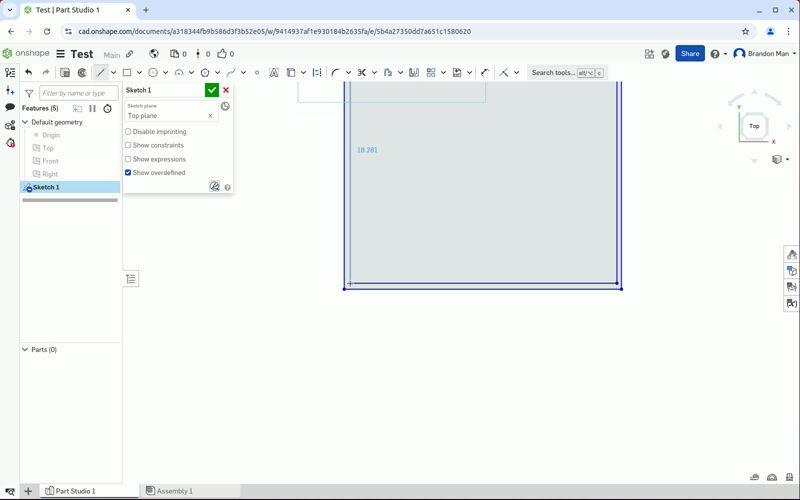
scroll(6)
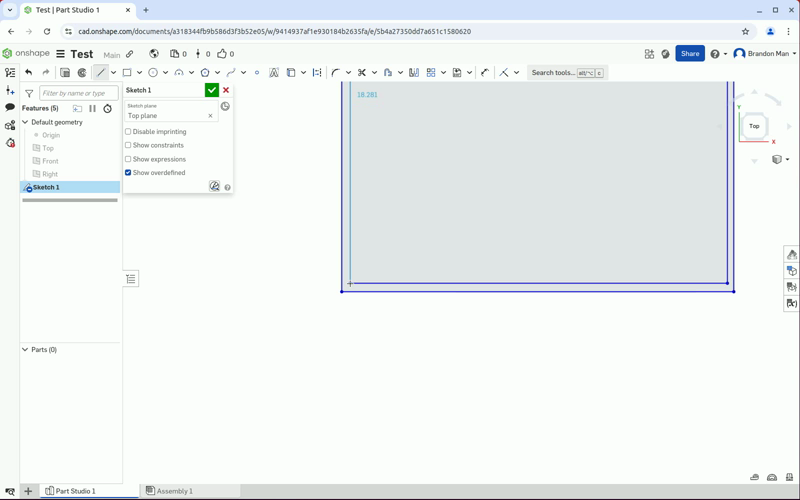
scroll(6)
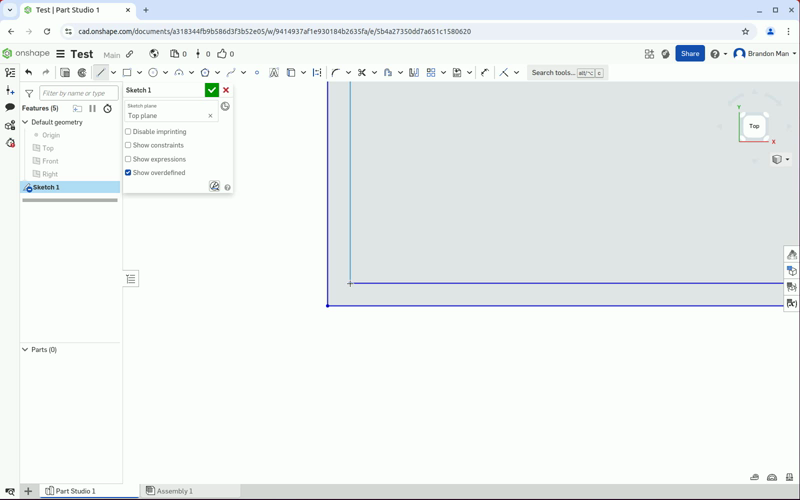
key_up(shift)
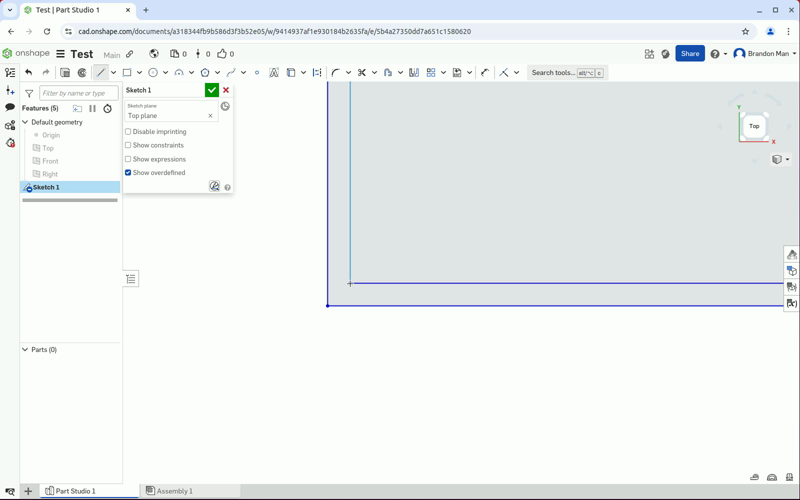
click(350, 283)
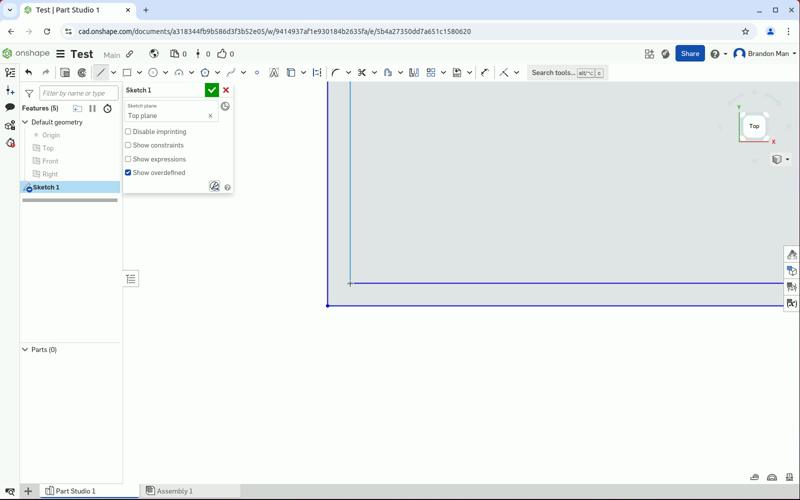
scroll(-6)
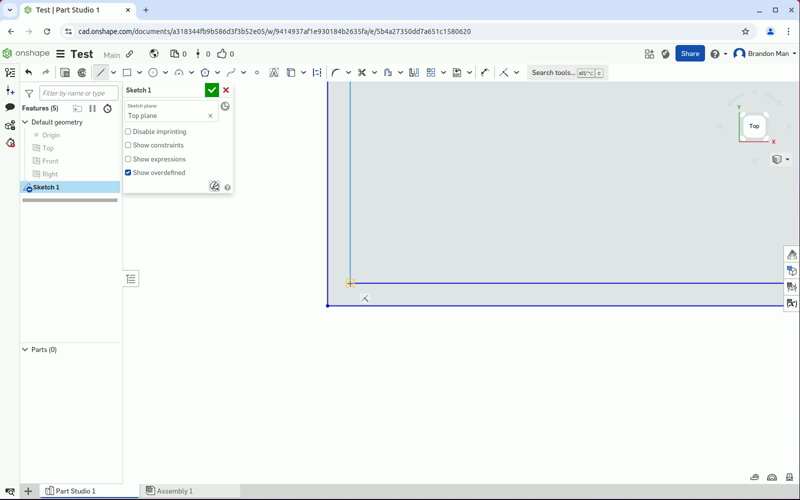
scroll(-6)
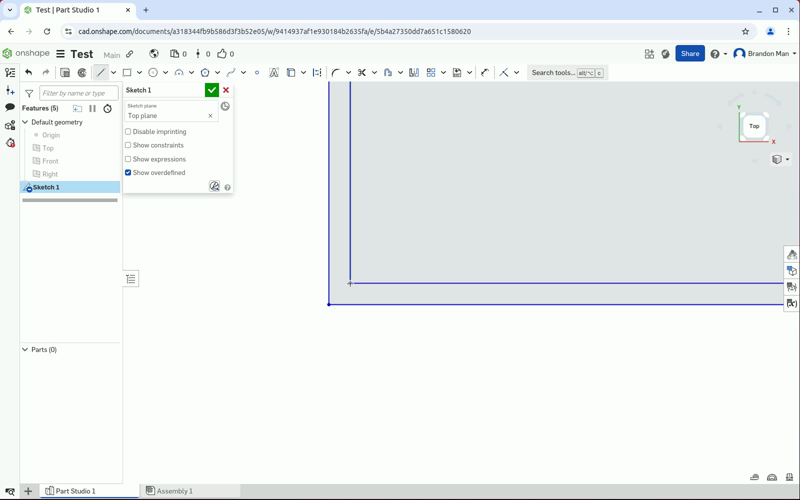
scroll(-6)
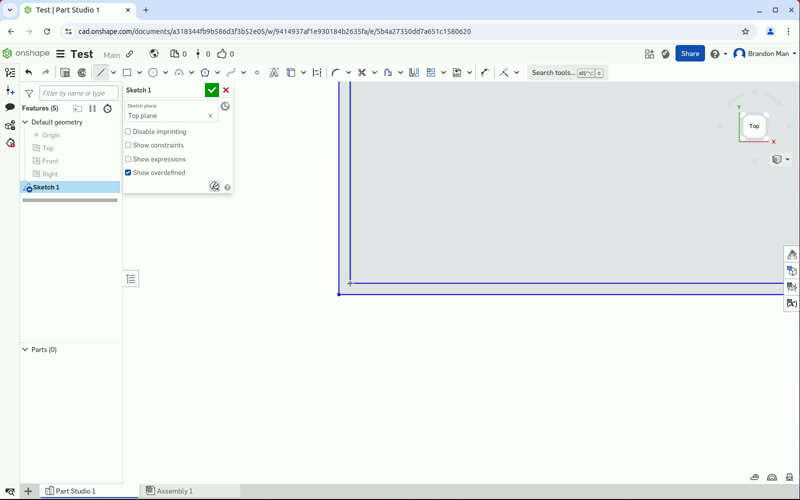
scroll(-6)
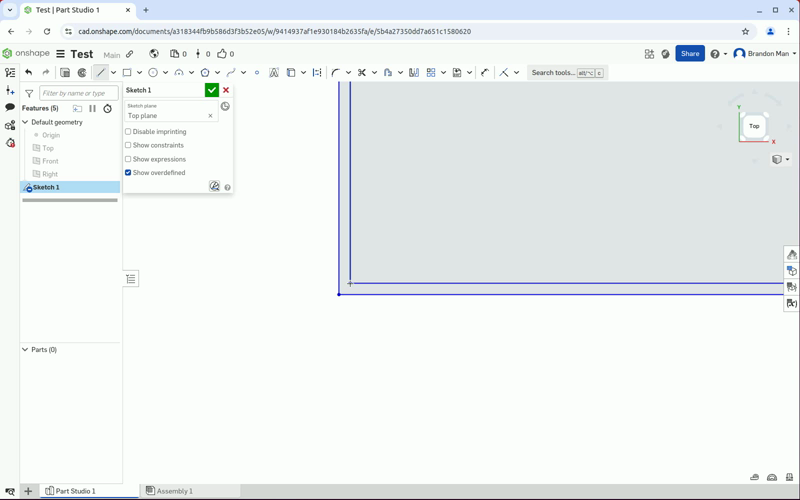
scroll(-6)
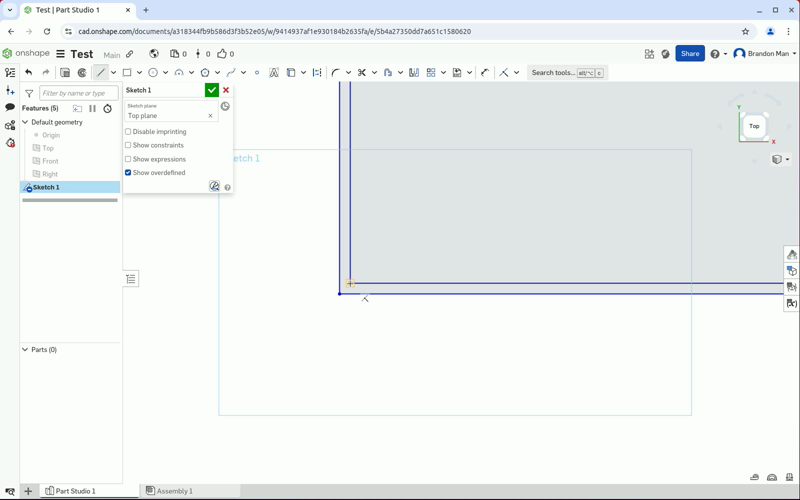
scroll(-6)
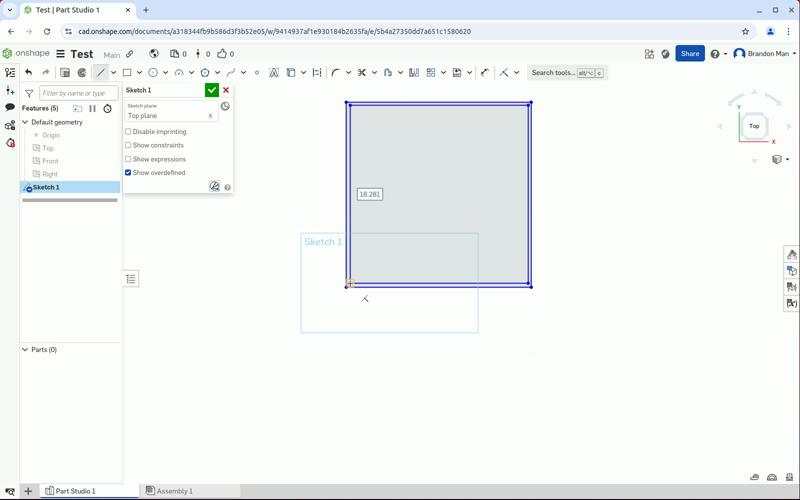
scroll(-6)
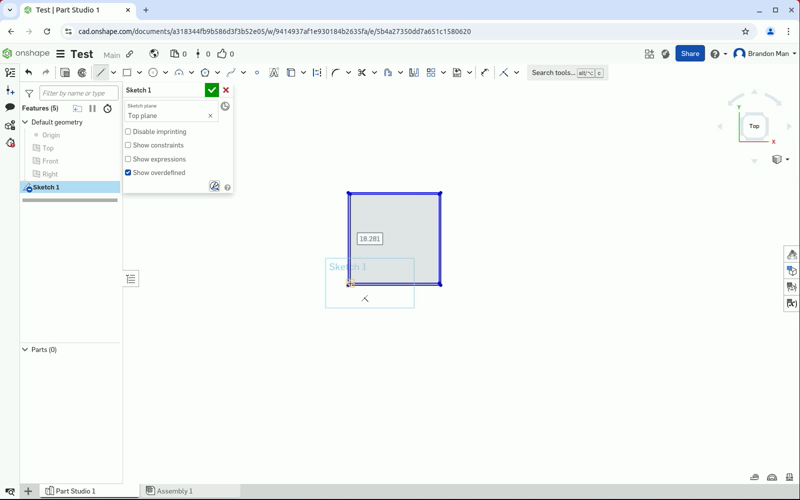
key(esc)
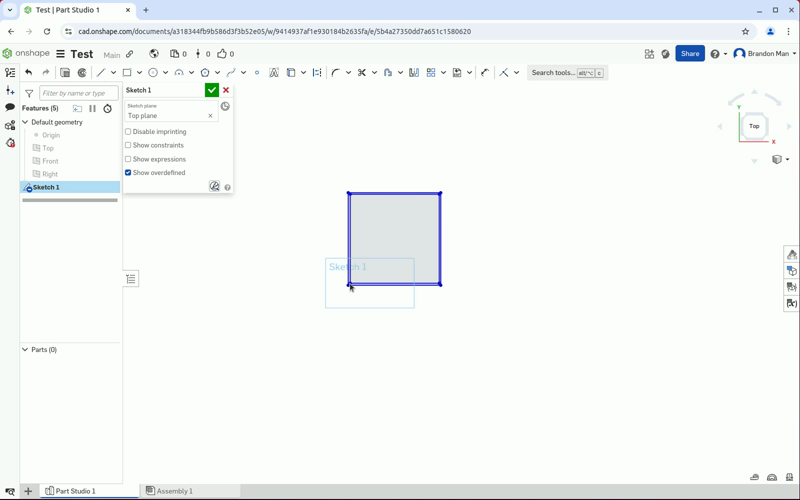
mouse_move(348, 219)
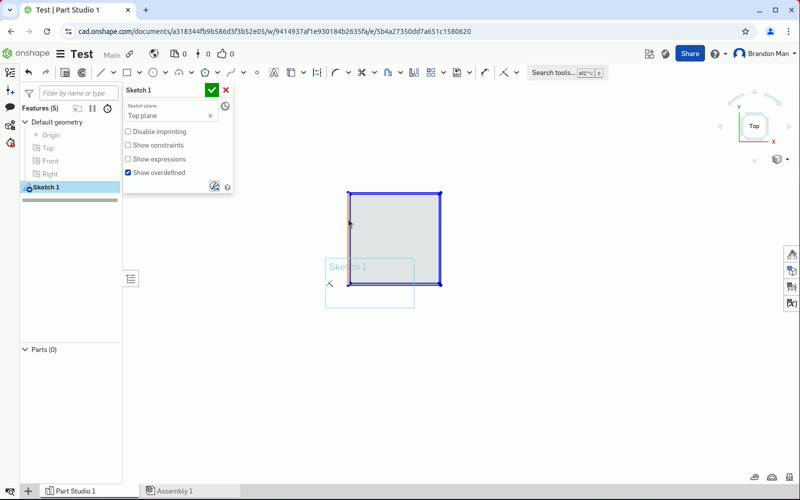
scroll(6)
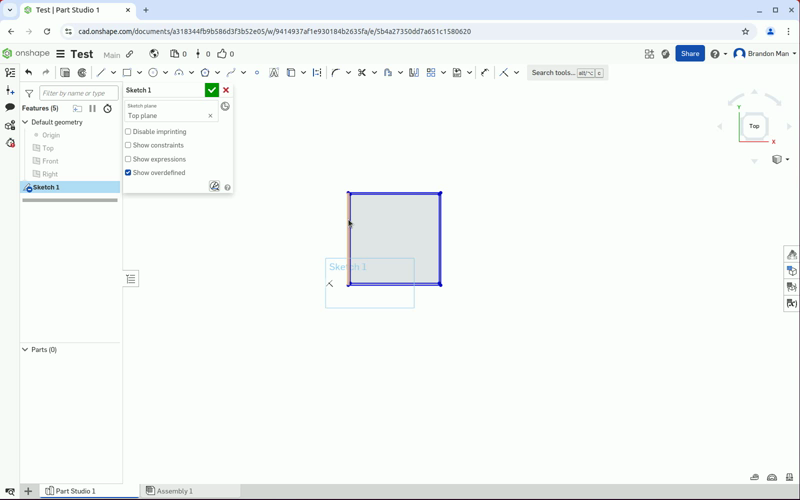
scroll(6)
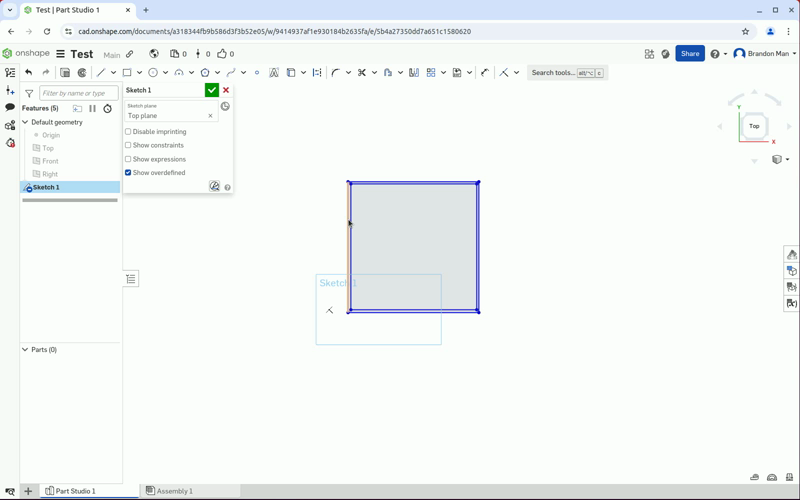
scroll(6)
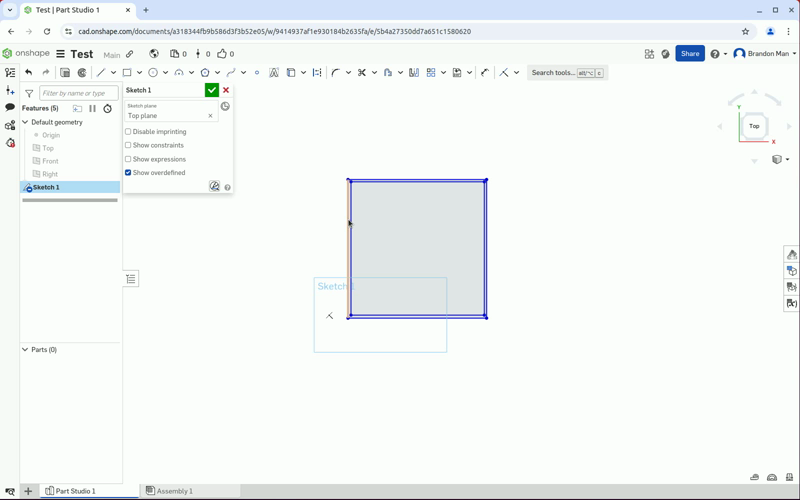
scroll(6)
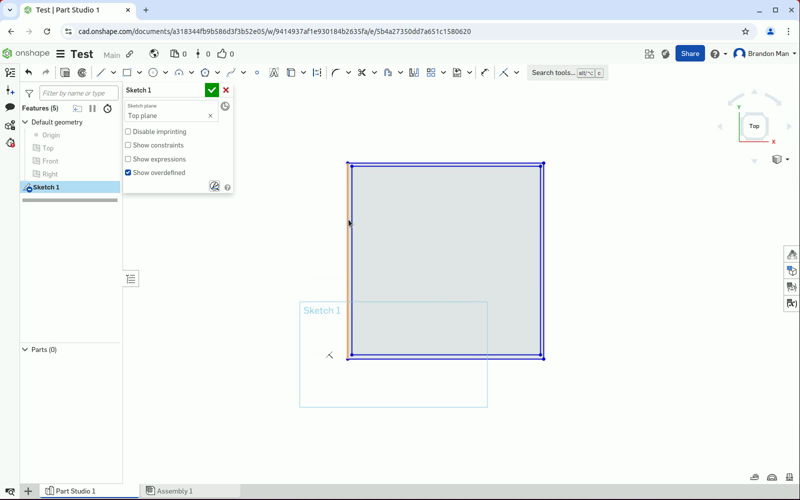
scroll(6)
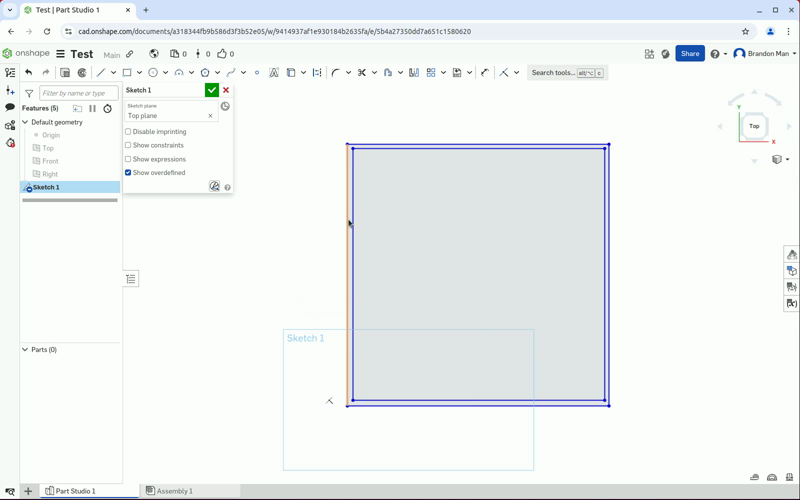
scroll(6)
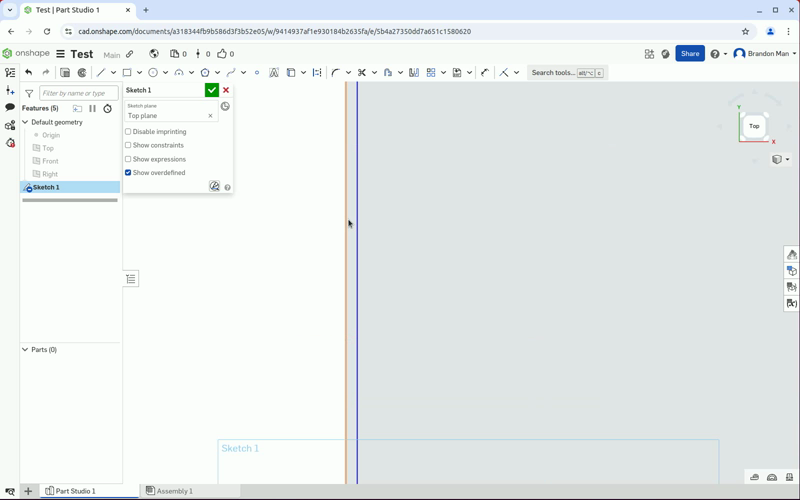
scroll(6)
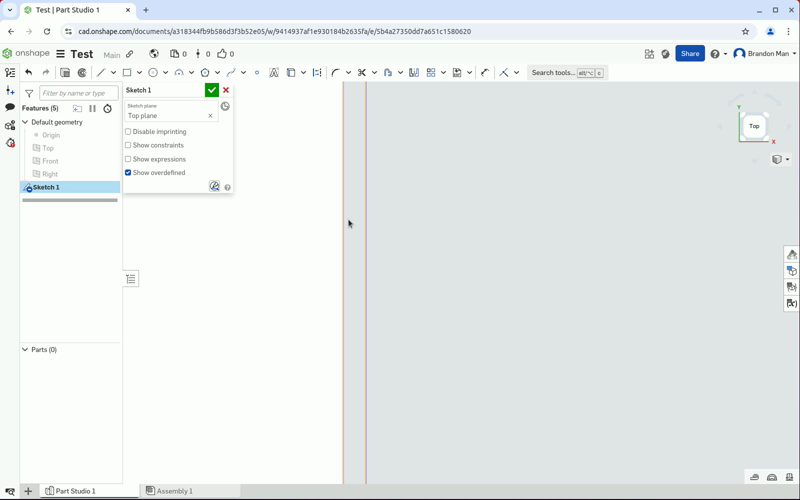
click(348, 219)
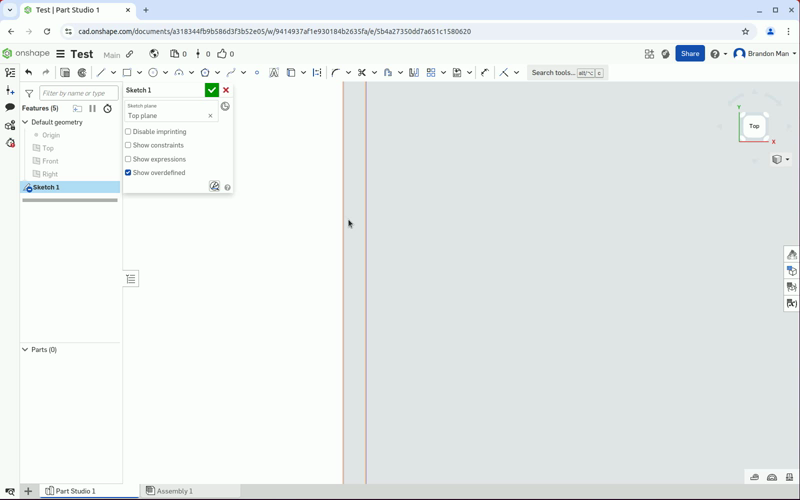
scroll(-6)
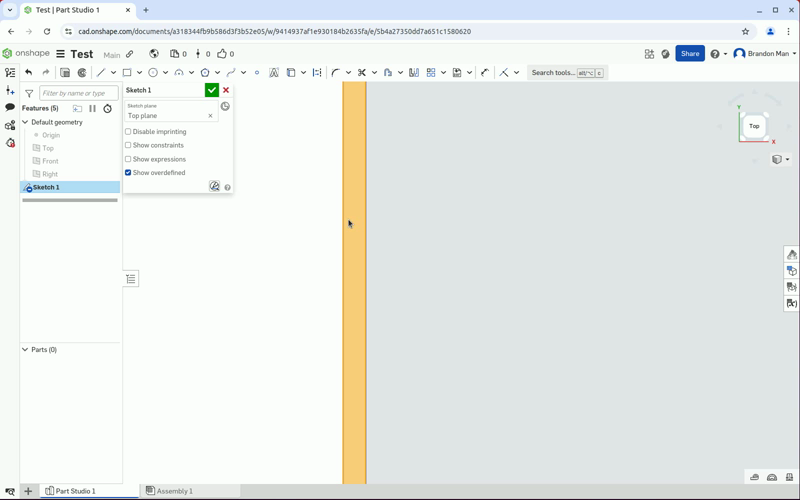
scroll(-6)
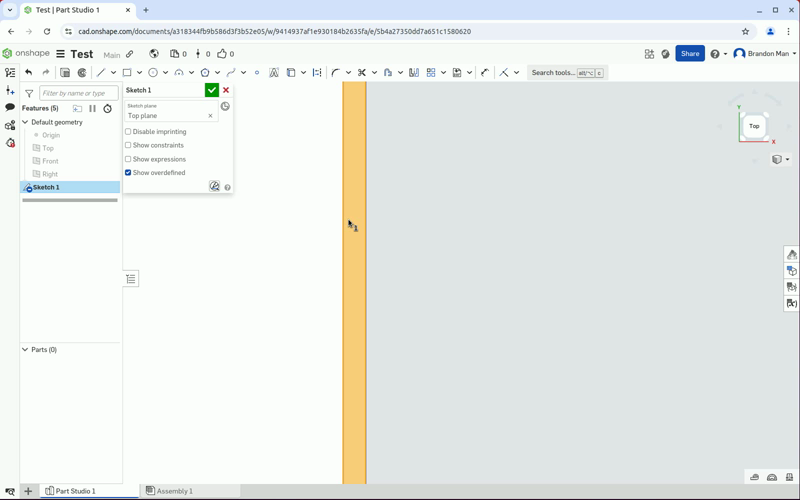
scroll(-6)
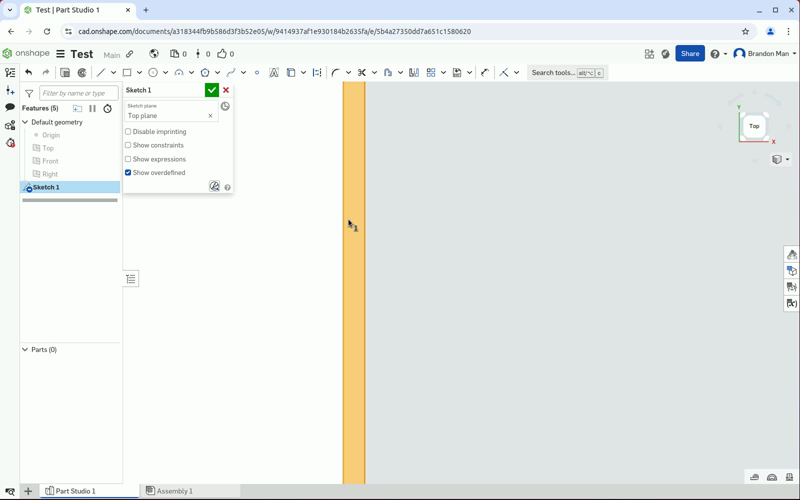
scroll(-6)
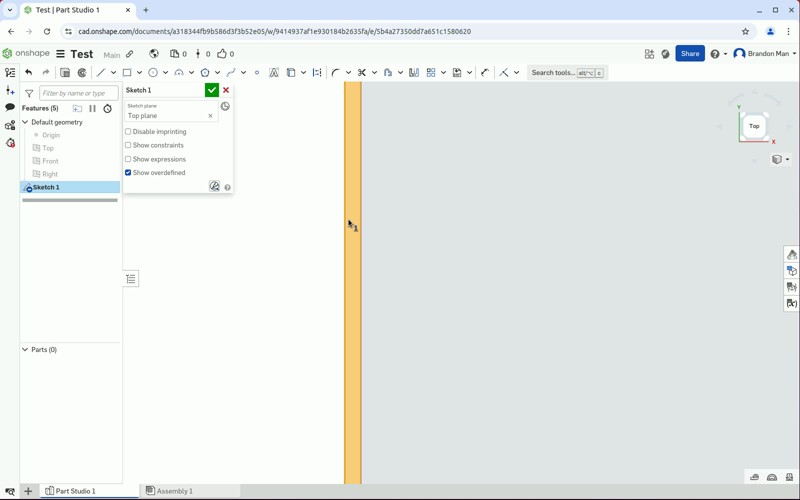
scroll(-6)
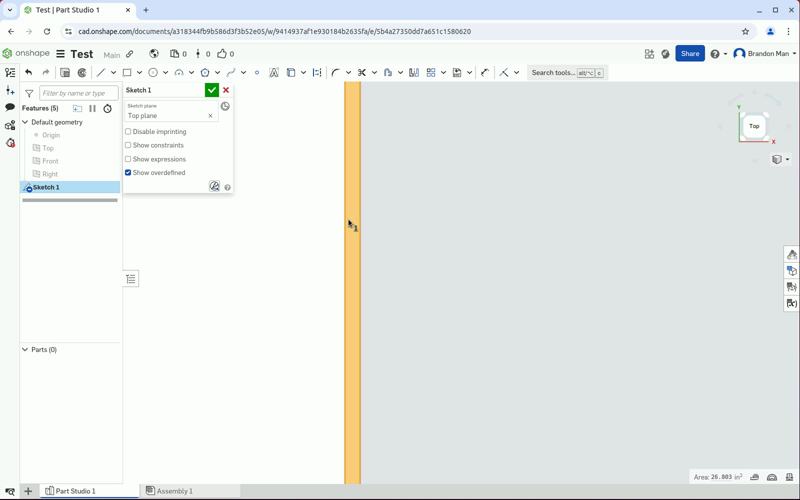
scroll(-6)
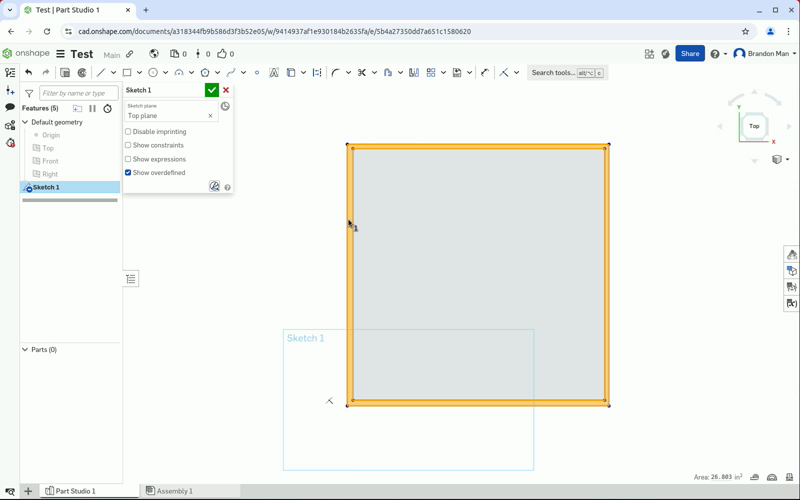
scroll(-6)
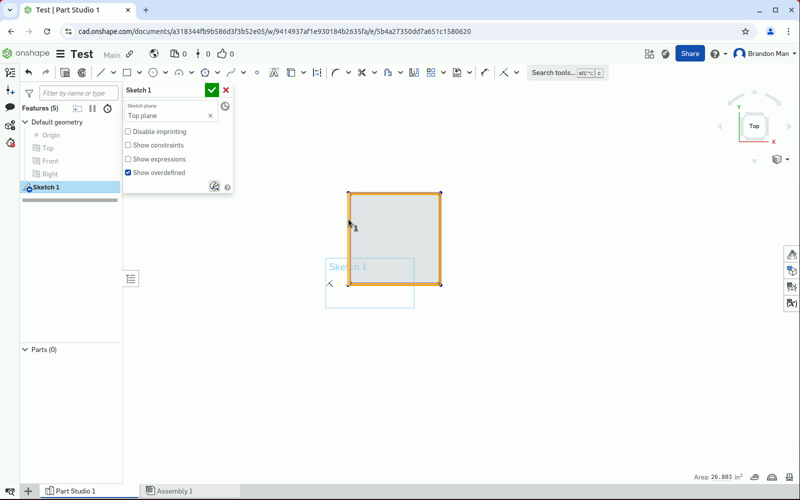
mouse_move(73, 352)
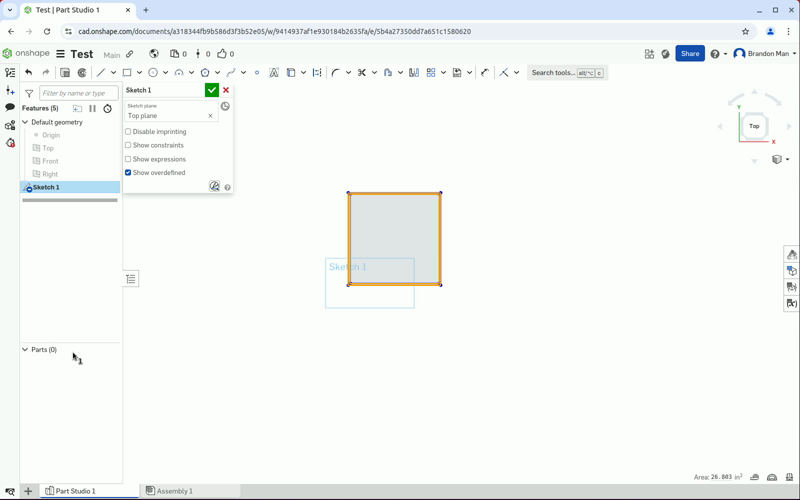
key(shift+y)
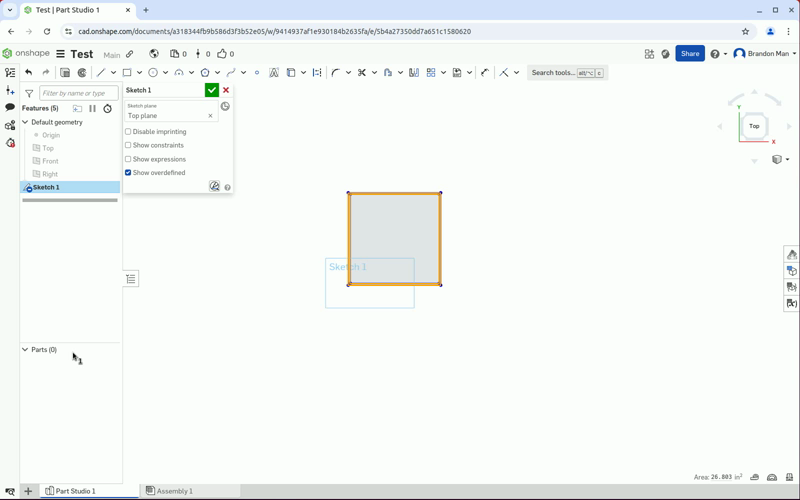
key(shift+e)
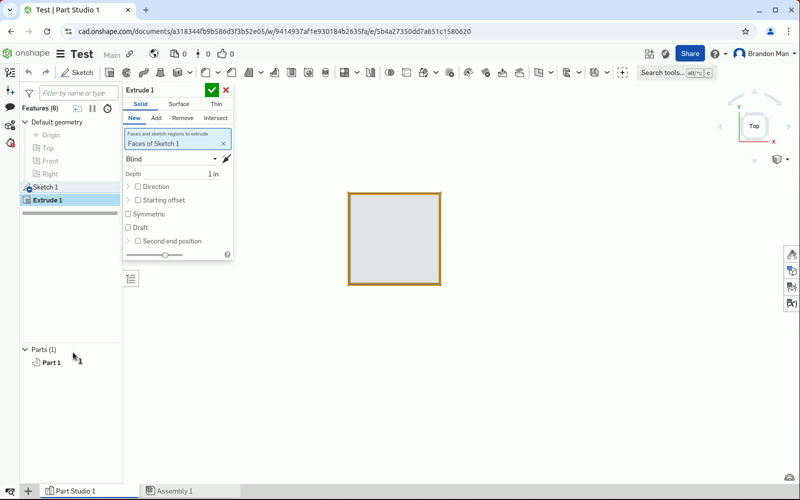
mouse_move(143, 106)
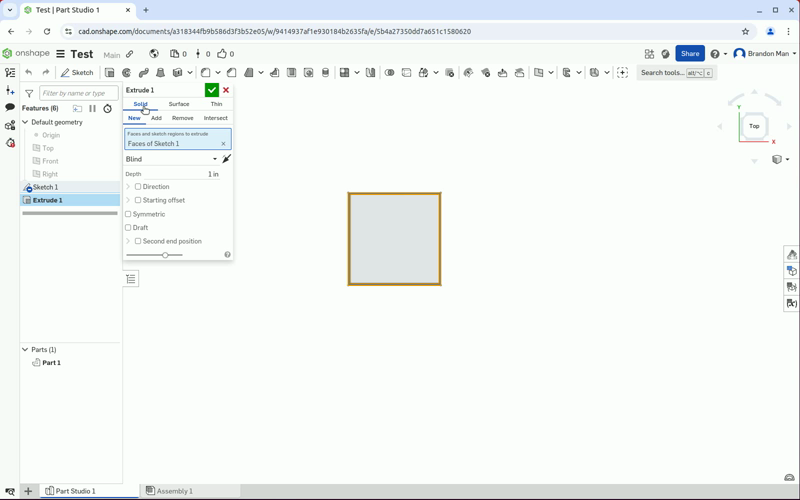
click(143, 106)
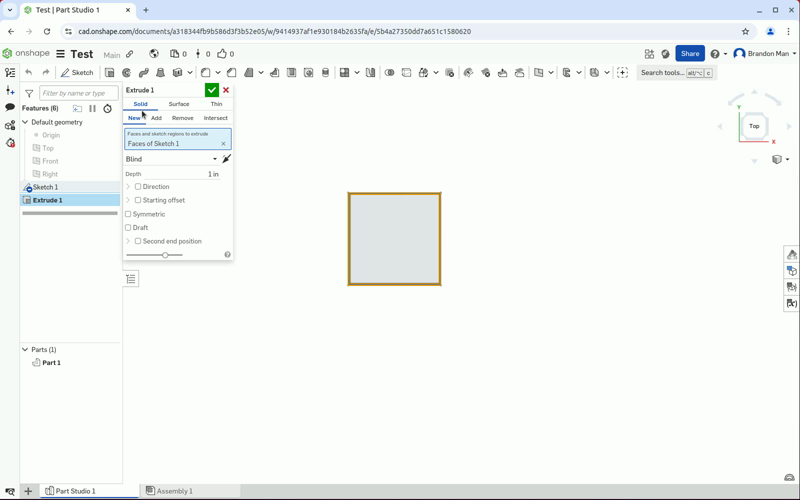
mouse_move(137, 120)
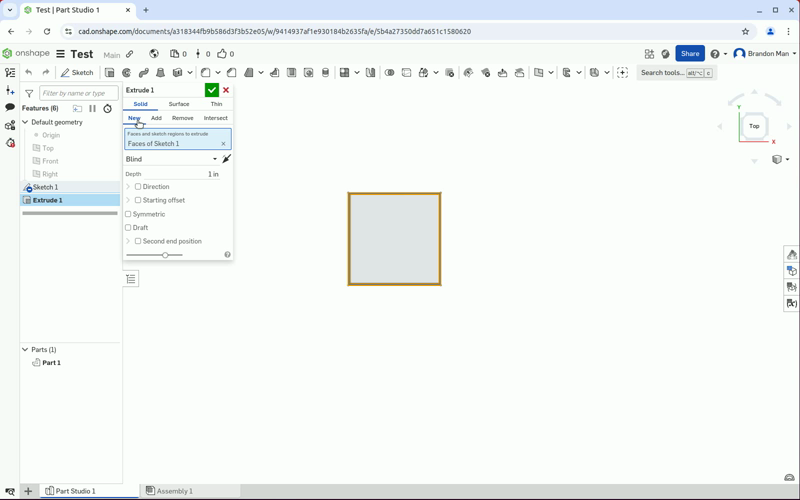
click(137, 120)
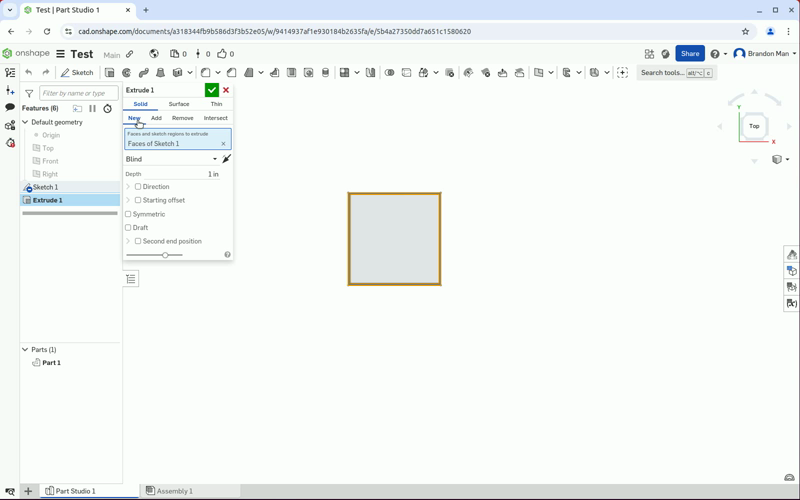
key(tab, 4)
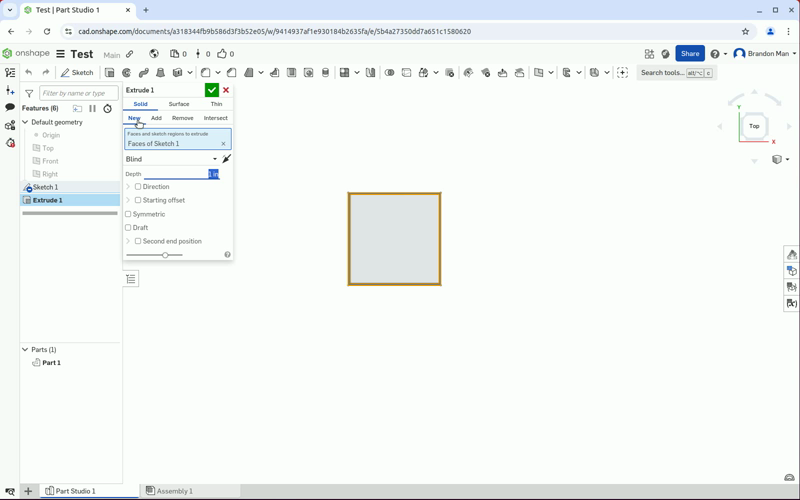
text(18.053)
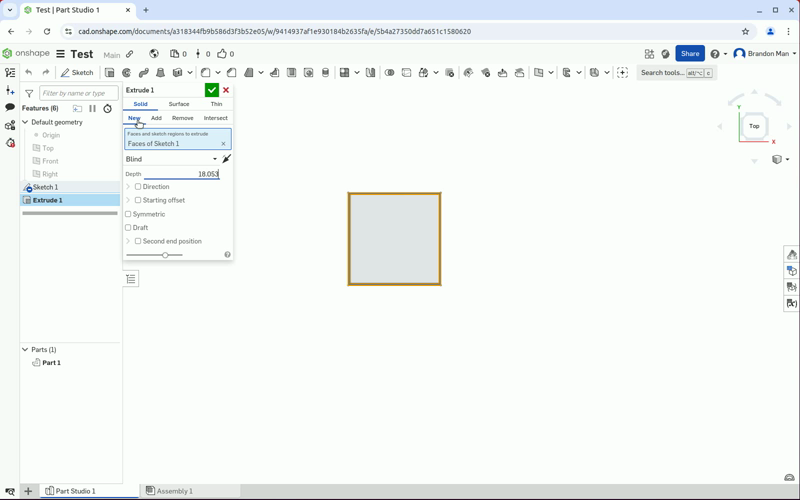
key(enter)
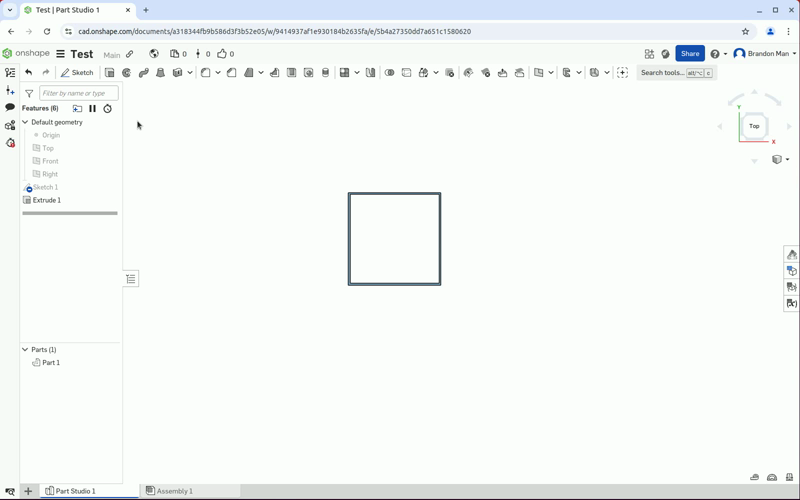
key(shift+h)
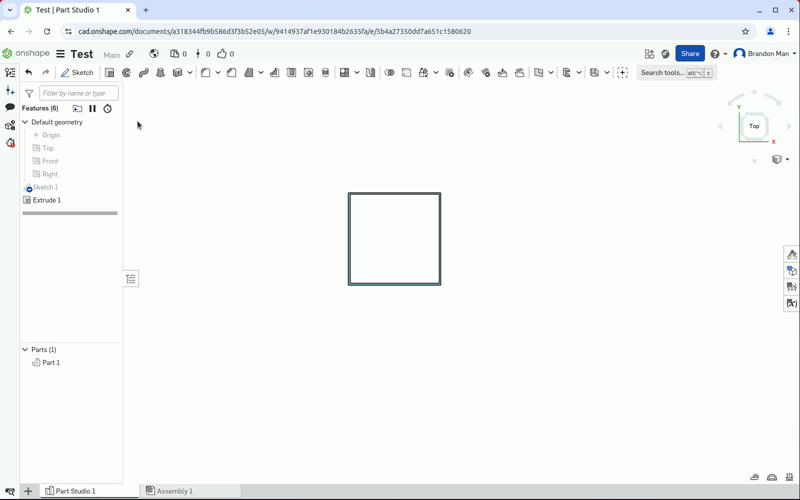
key(shift+h)
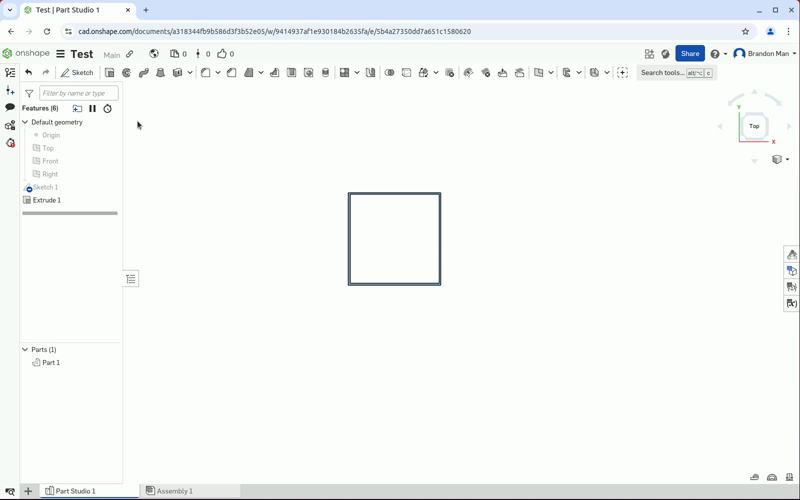
mouse_move(73, 189)
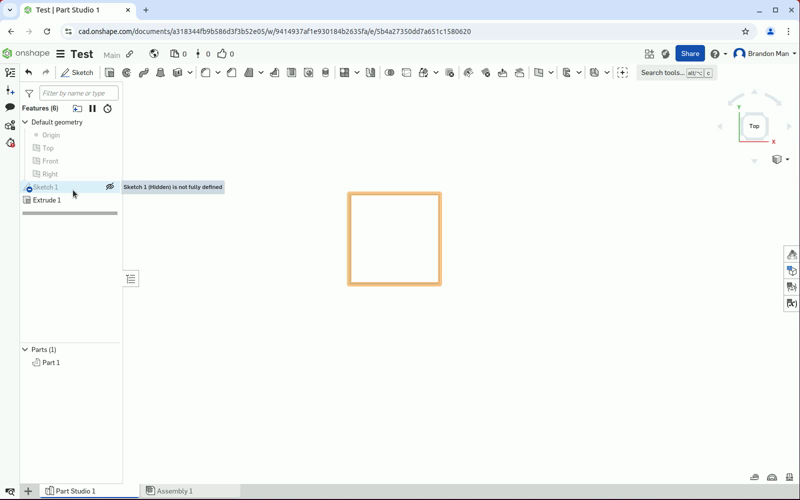
click(73, 189)
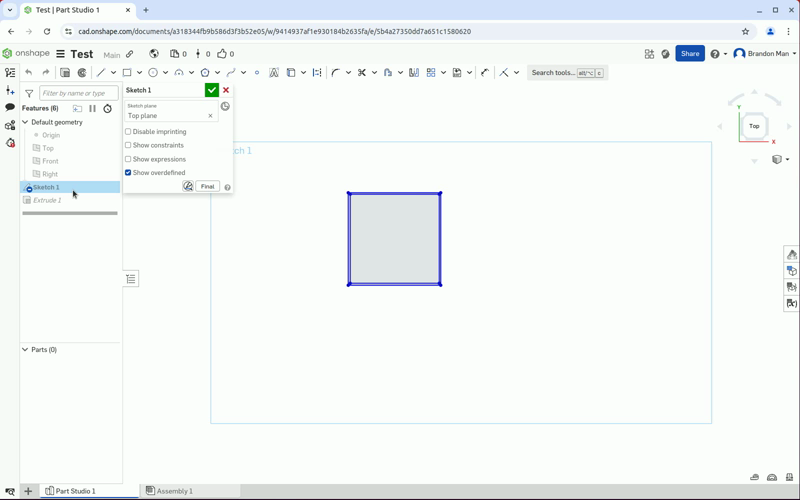
mouse_move(229, 92)
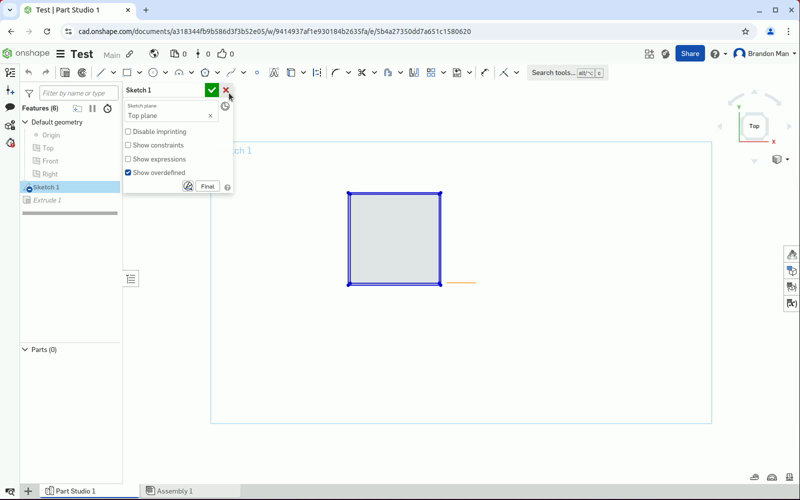
click(229, 92)
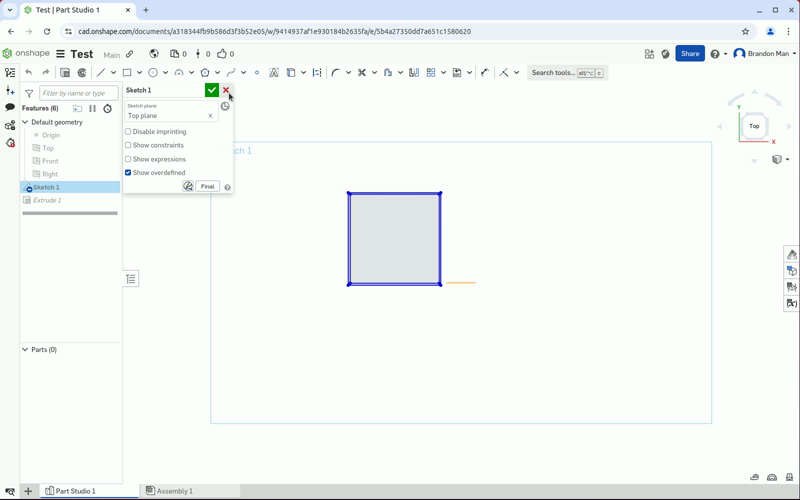
key(shift+s)
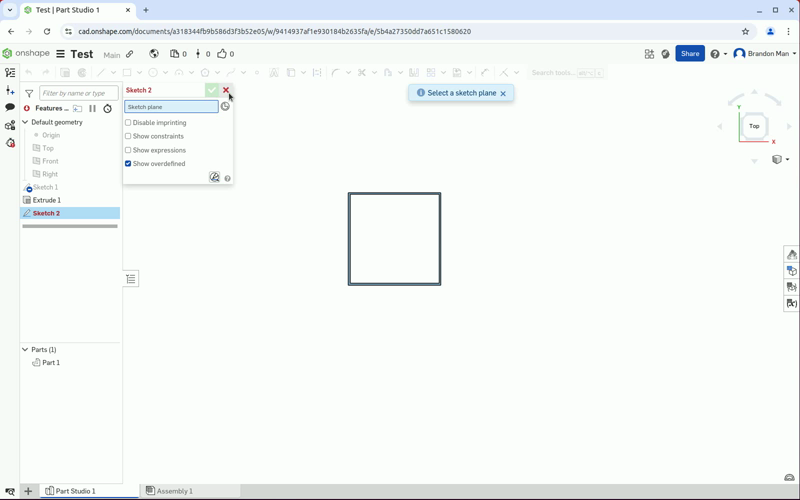
mouse_move(73, 150)
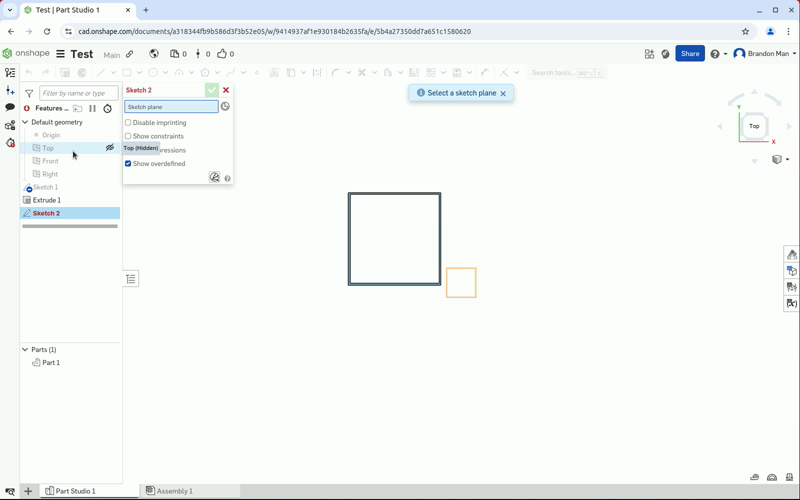
click(73, 150)
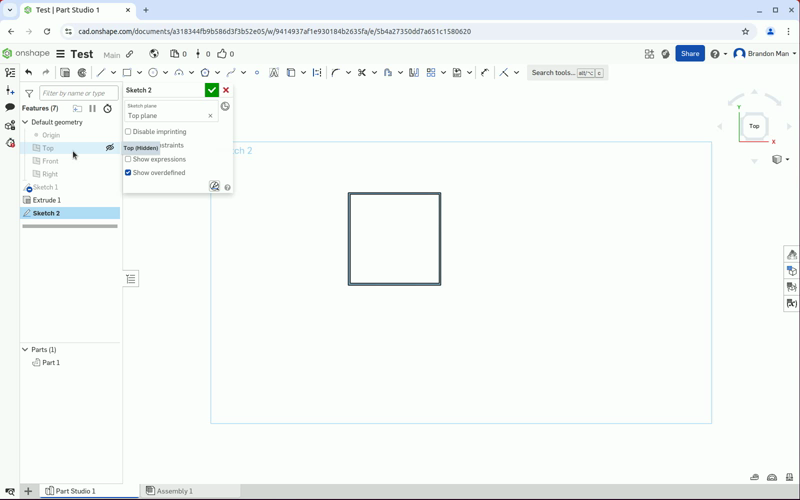
mouse_move(73, 352)
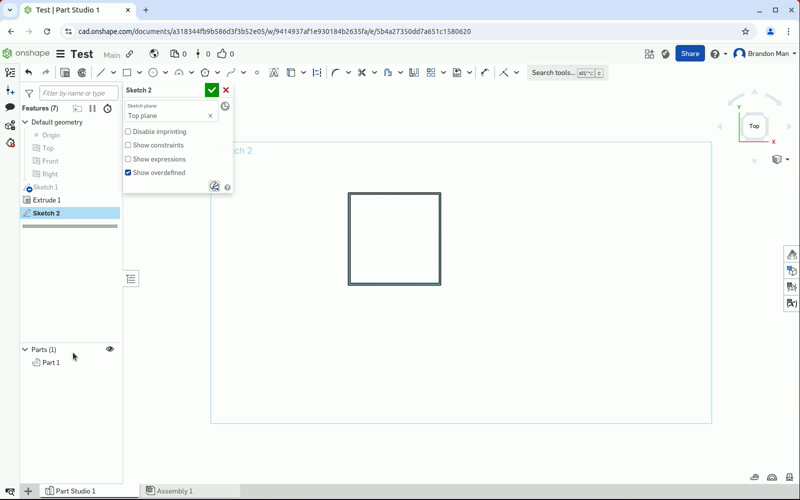
key(y)
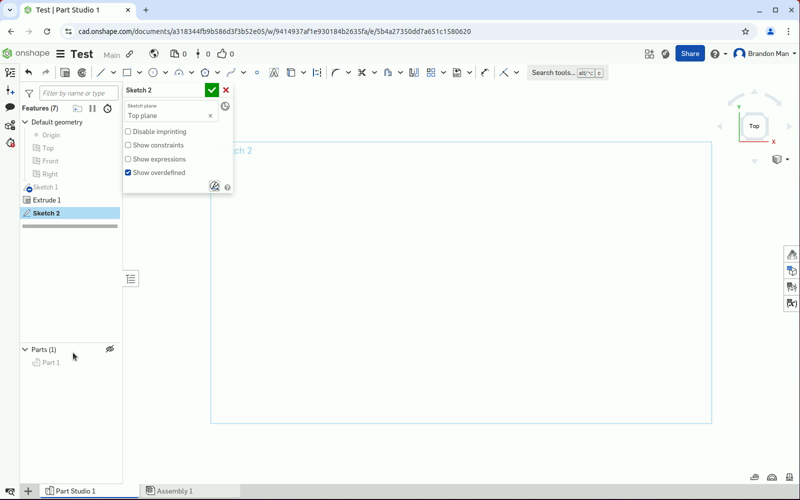
key(l)
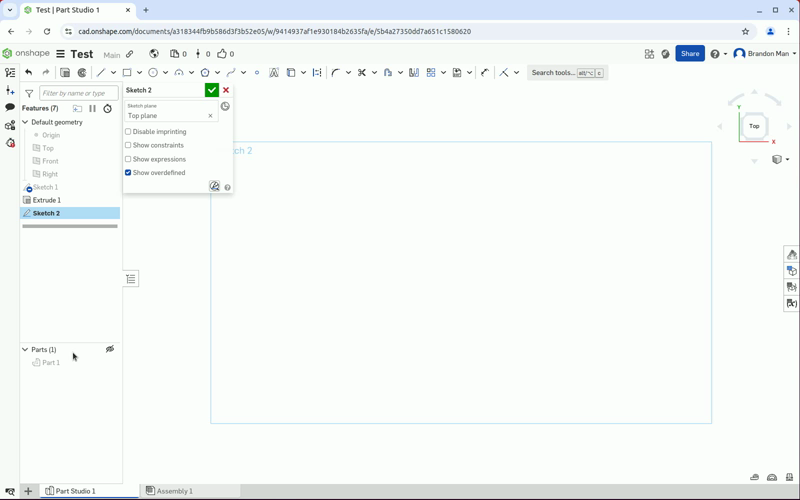
key_down(shift)
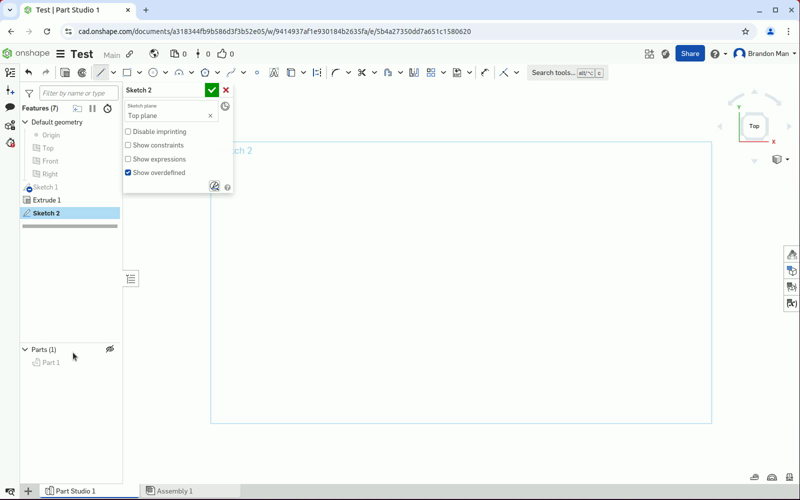
mouse_move(350, 282)
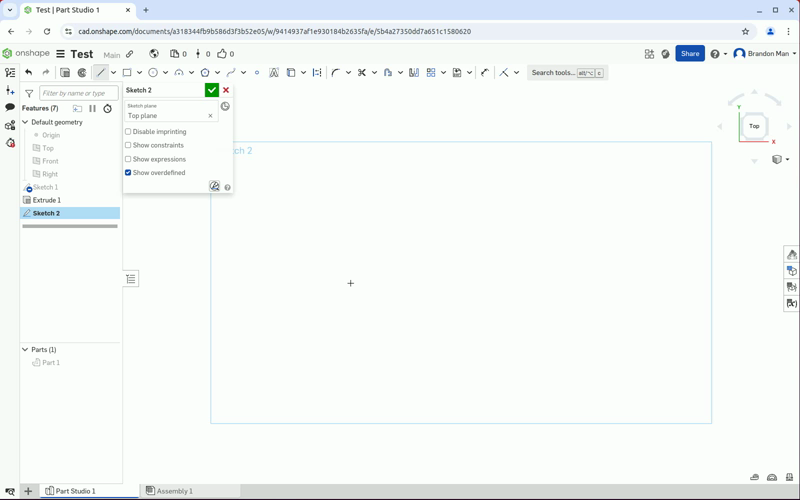
click(350, 282)
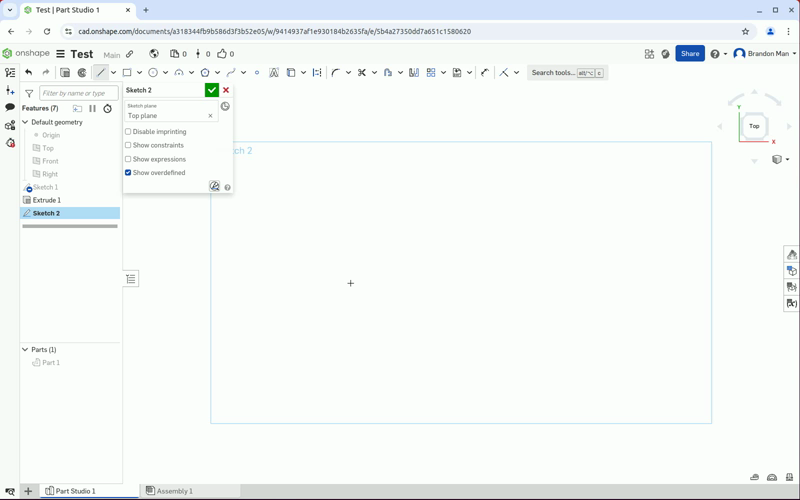
key_up(shift)
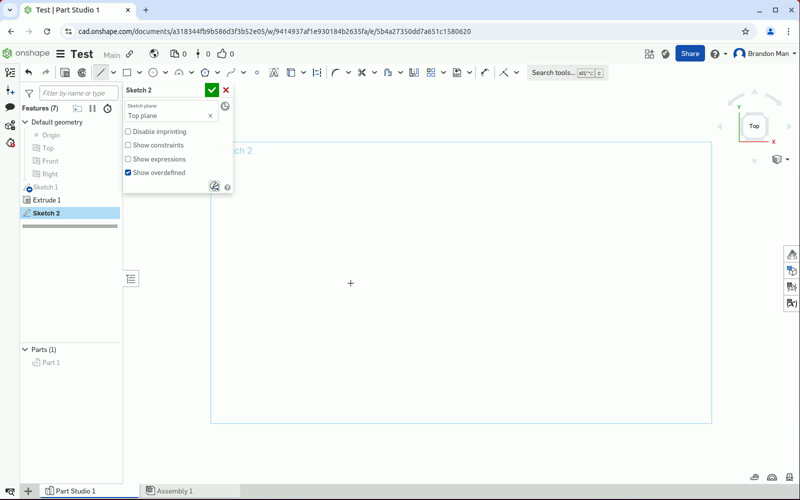
key_down(shift)
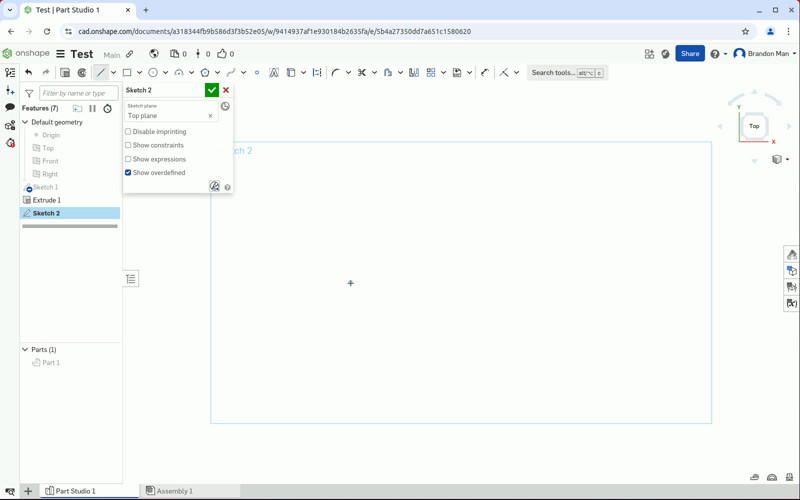
mouse_move(438, 282)
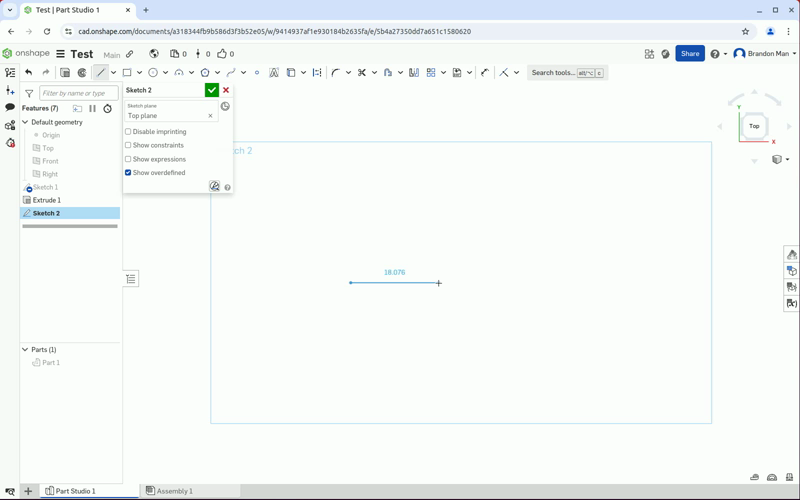
click(438, 282)
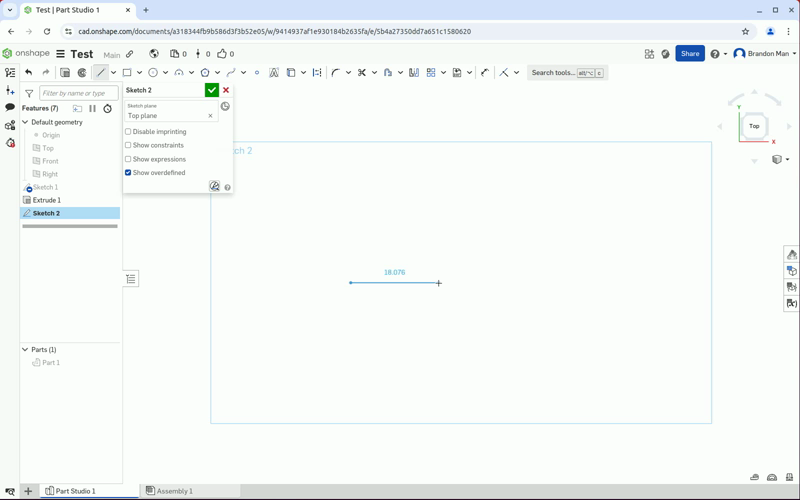
key_up(shift)
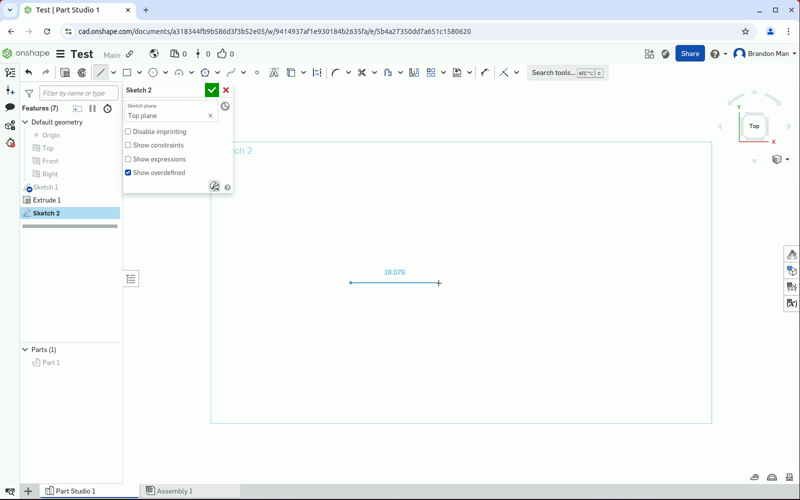
key_down(shift)
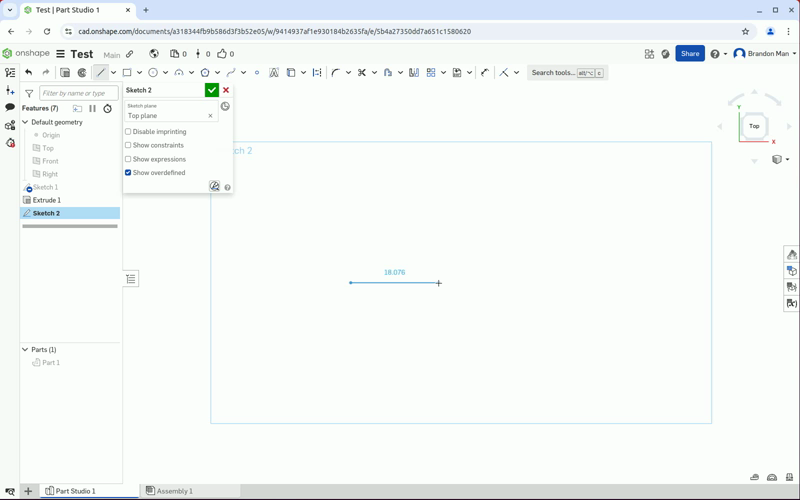
mouse_move(438, 194)
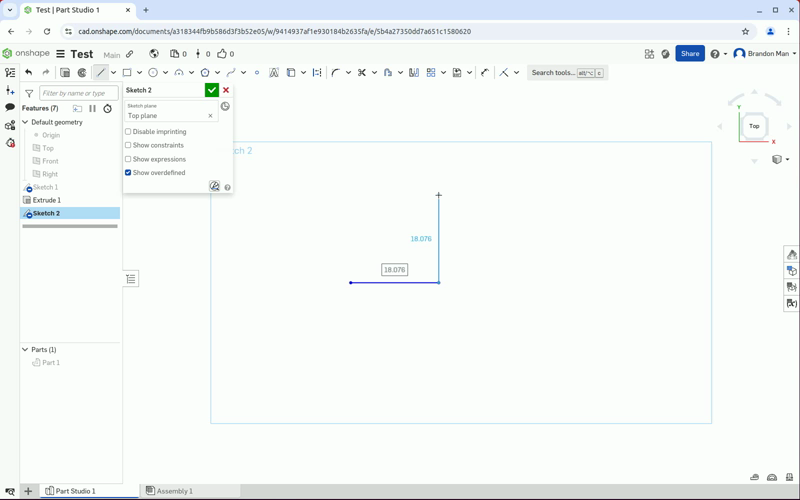
click(438, 194)
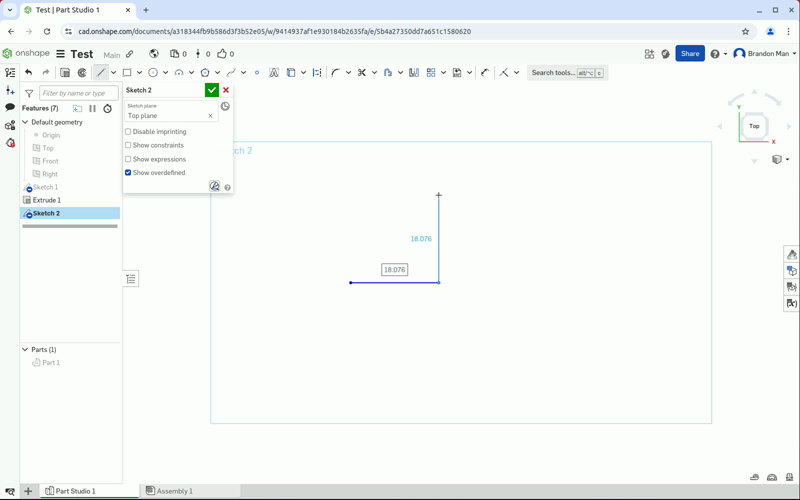
key_up(shift)
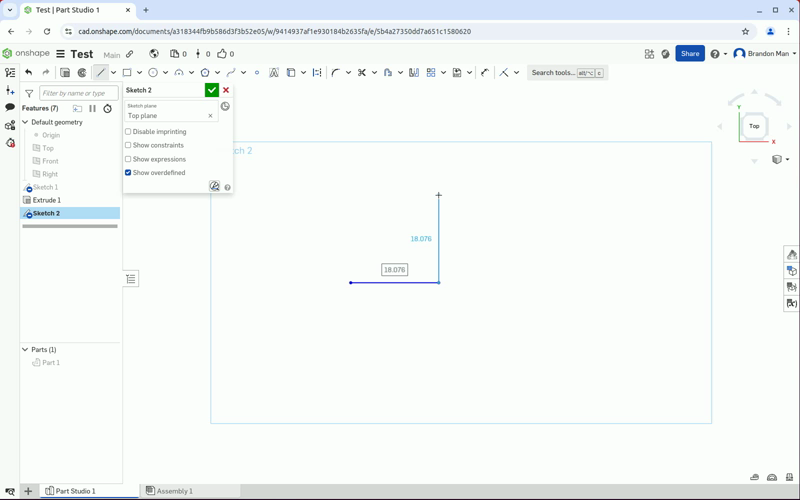
key_down(shift)
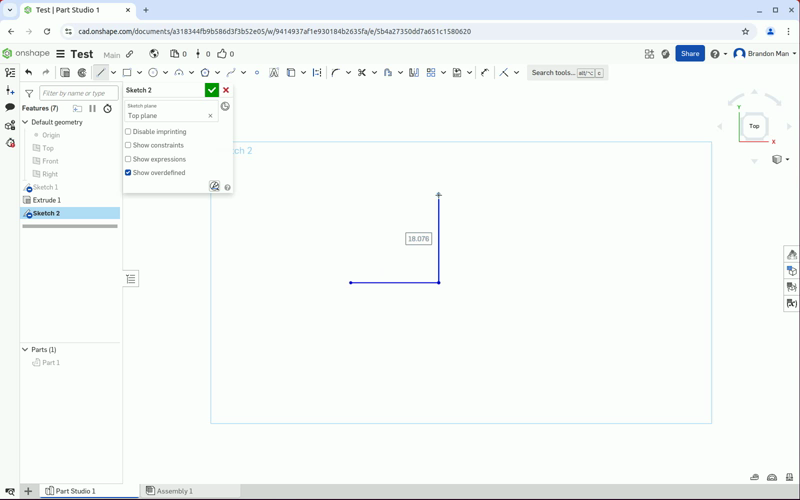
mouse_move(350, 194)
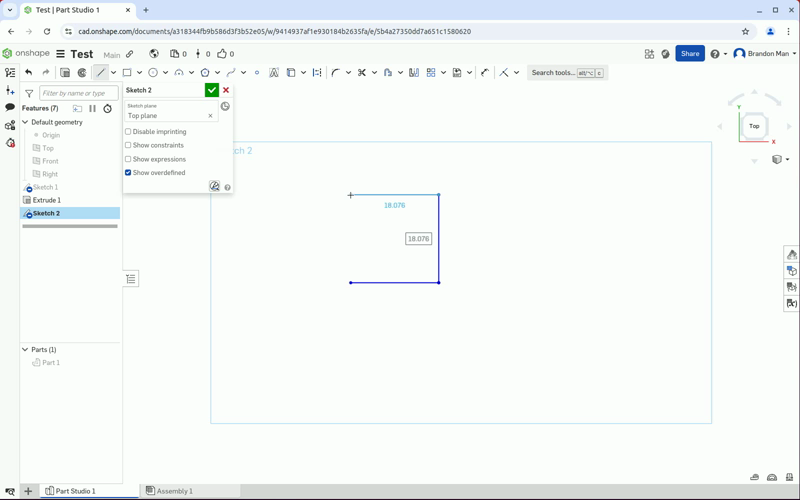
click(350, 194)
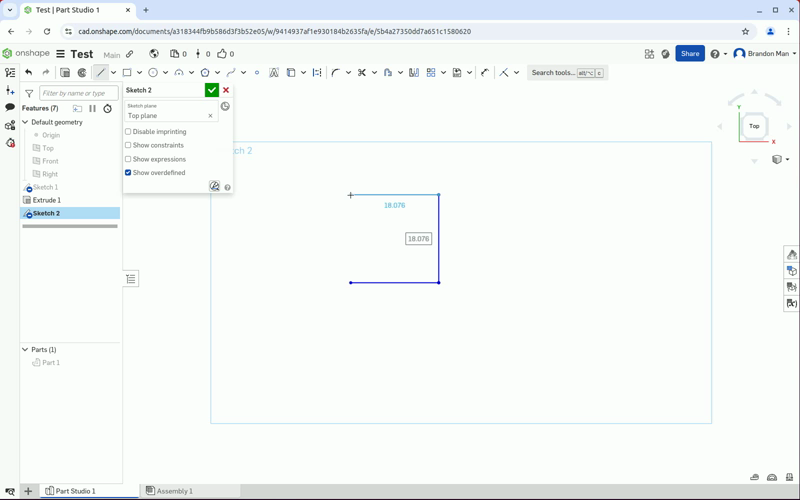
key_up(shift)
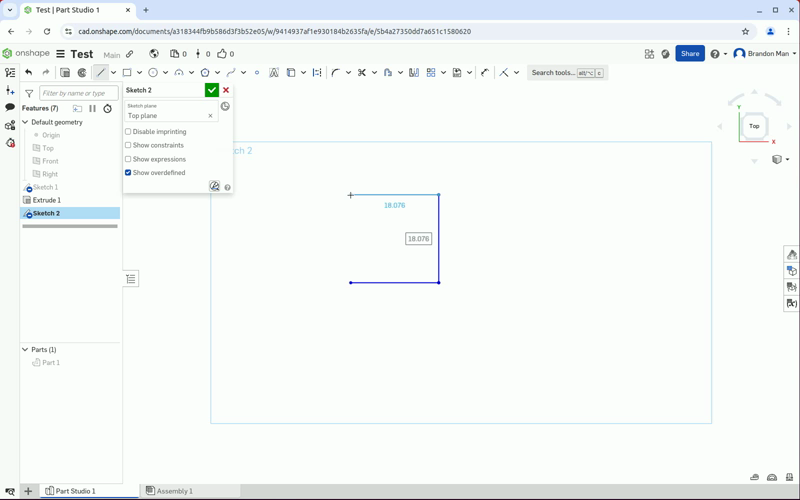
key_down(shift)
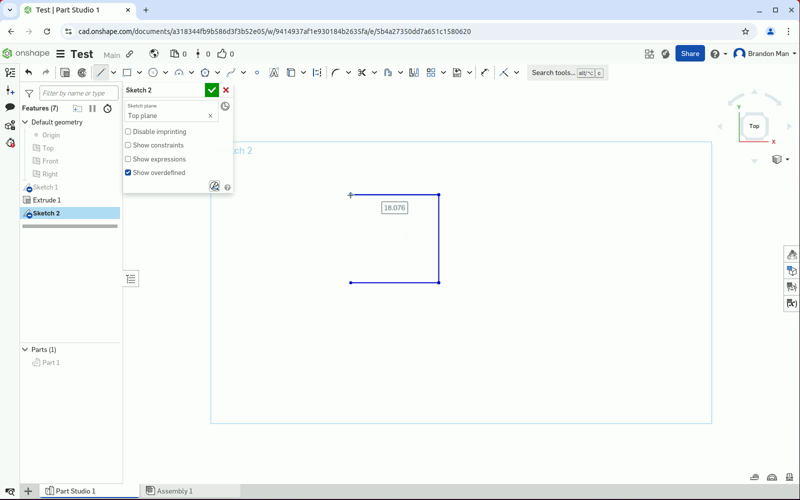
mouse_move(350, 282)
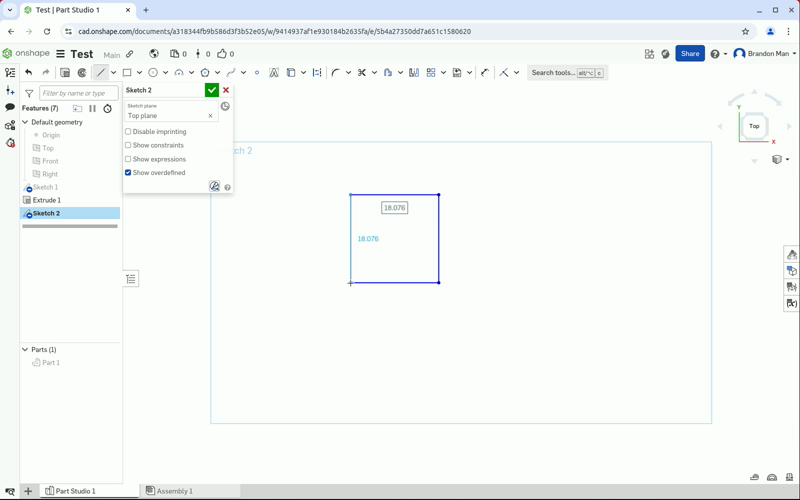
key_up(shift)
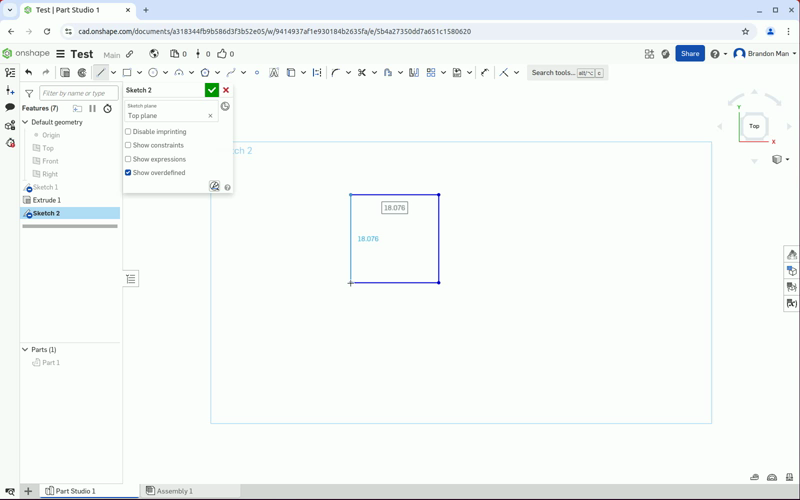
click(350, 282)
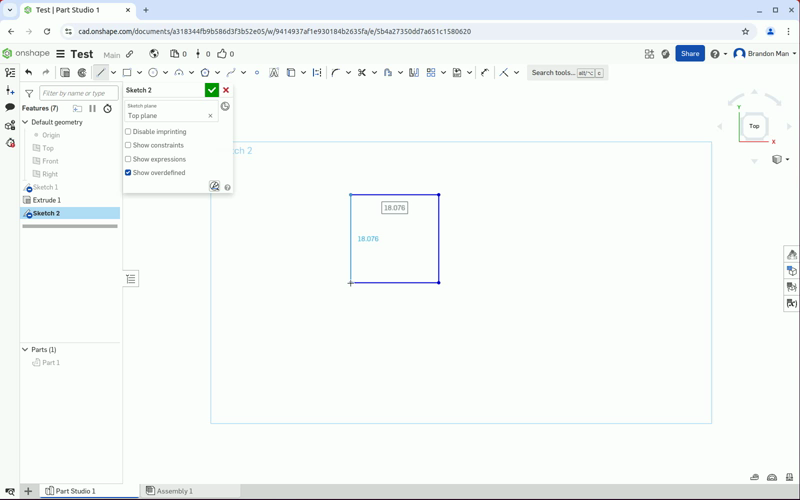
key(esc)
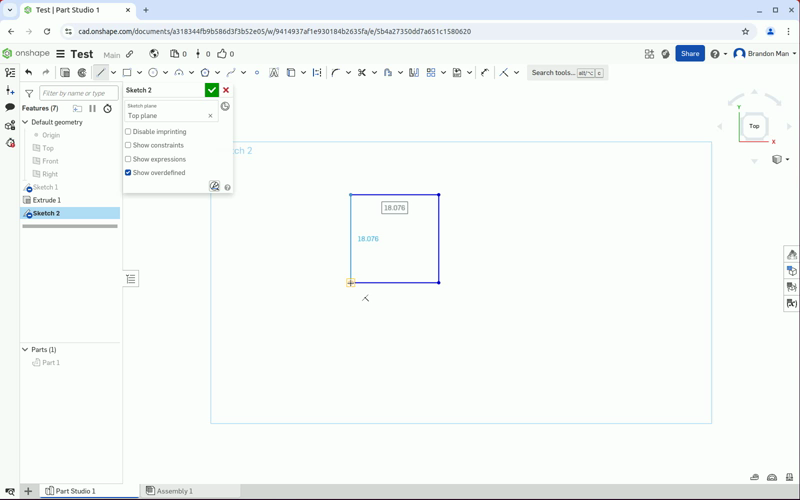
mouse_move(429, 260)
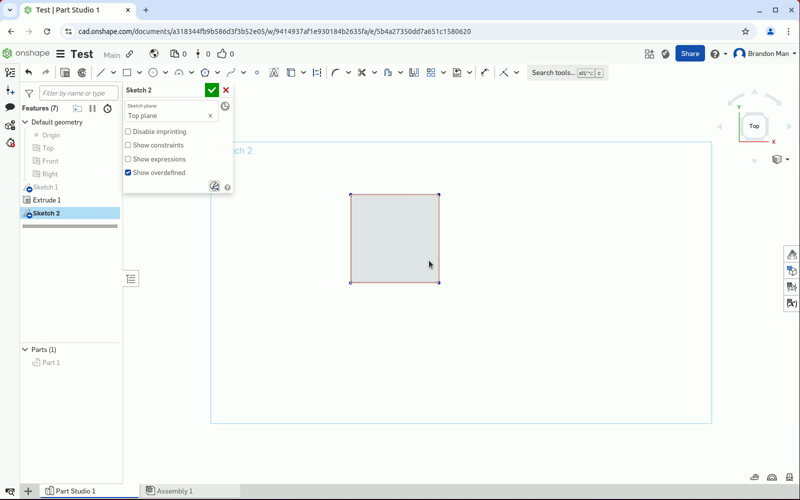
click(429, 260)
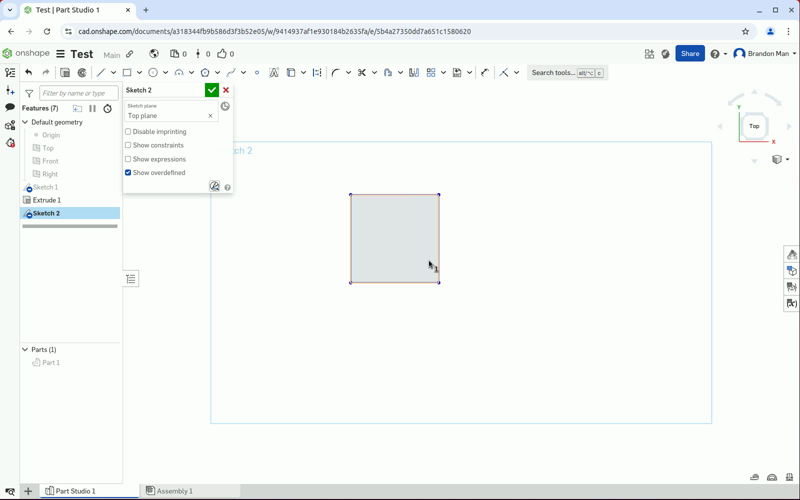
mouse_move(73, 352)
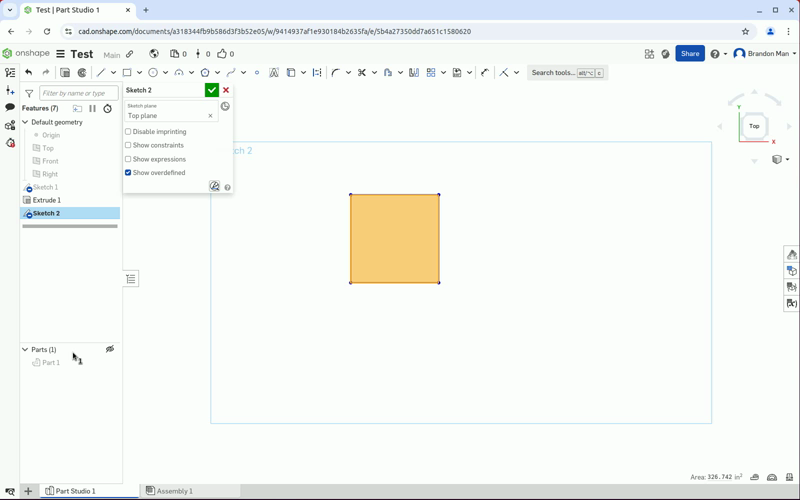
key(shift+y)
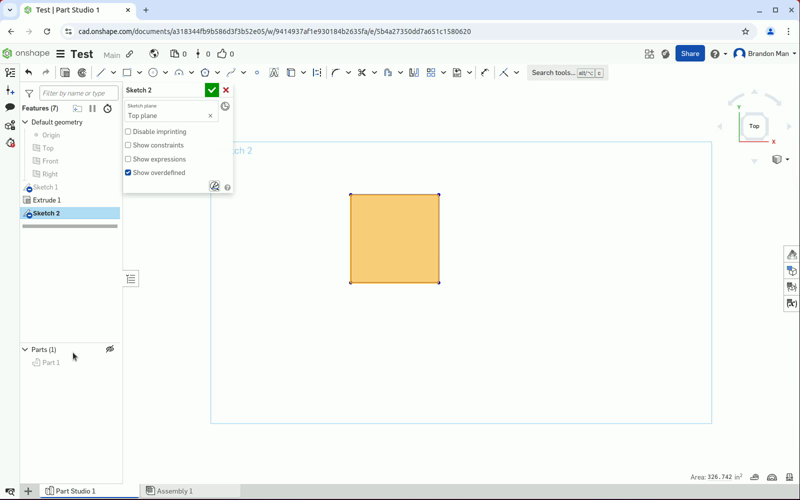
key(shift+e)
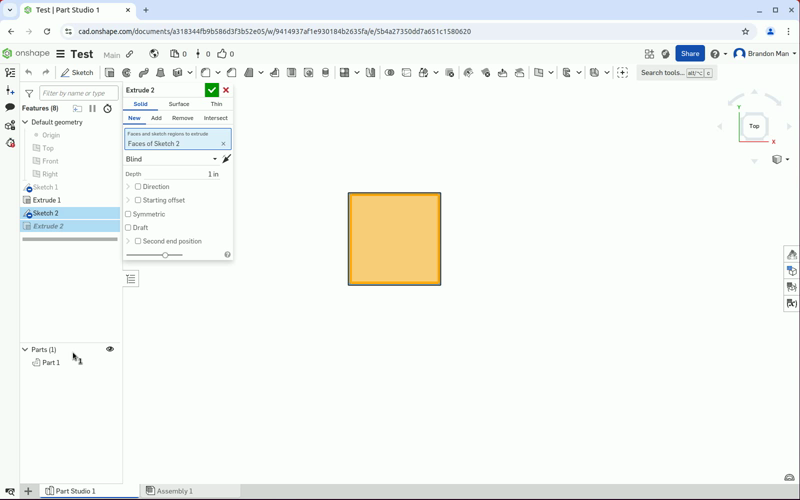
mouse_move(143, 106)
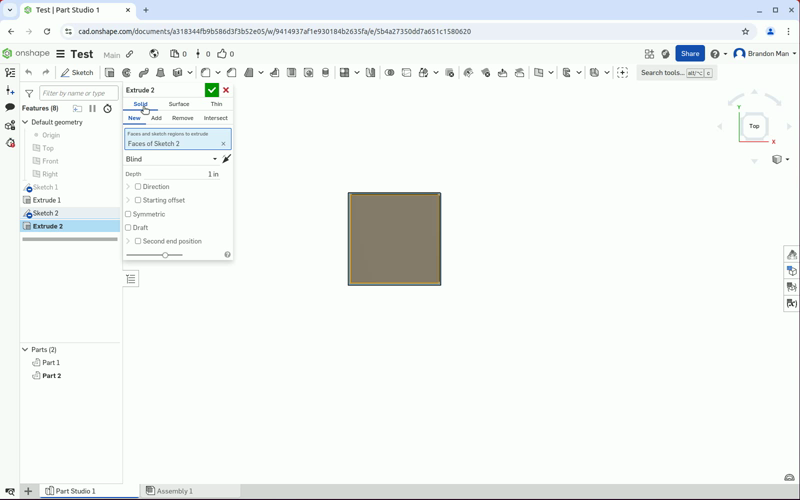
click(143, 106)
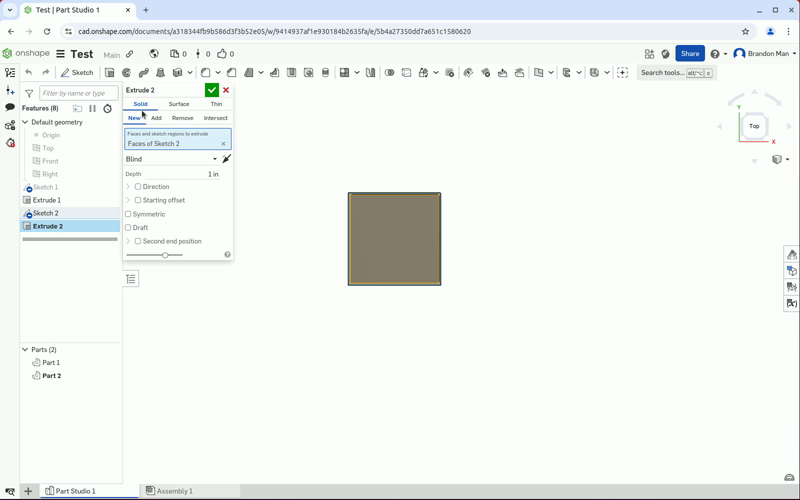
mouse_move(137, 120)
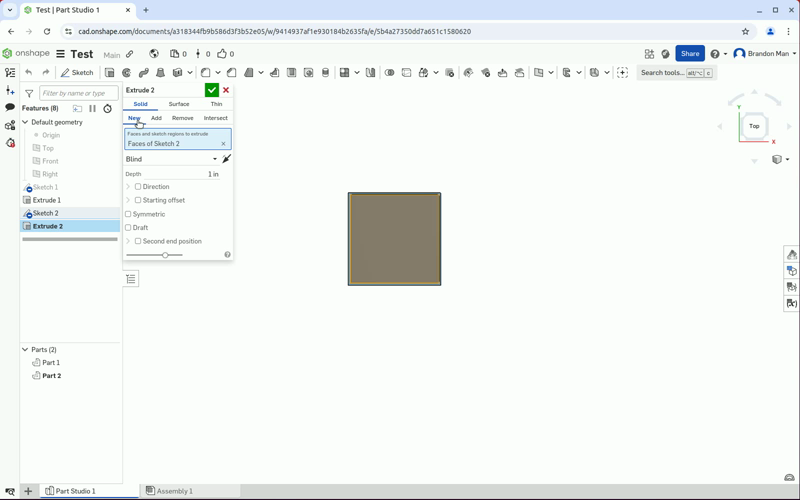
click(137, 120)
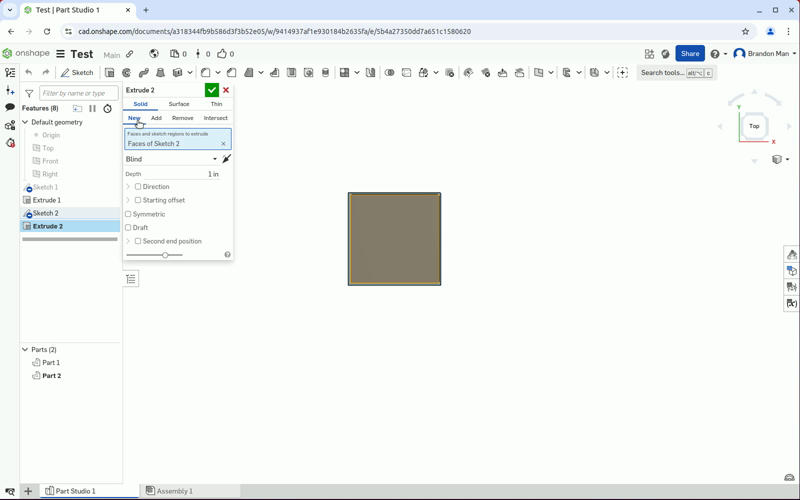
key(tab, 4)
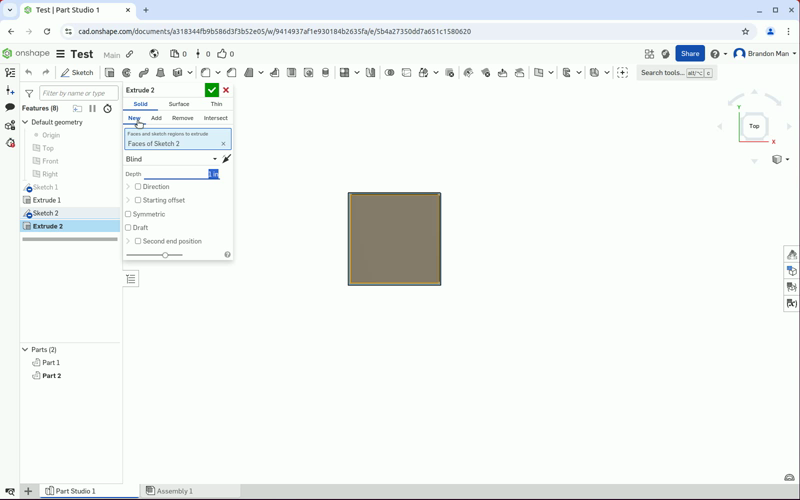
text(0.481)
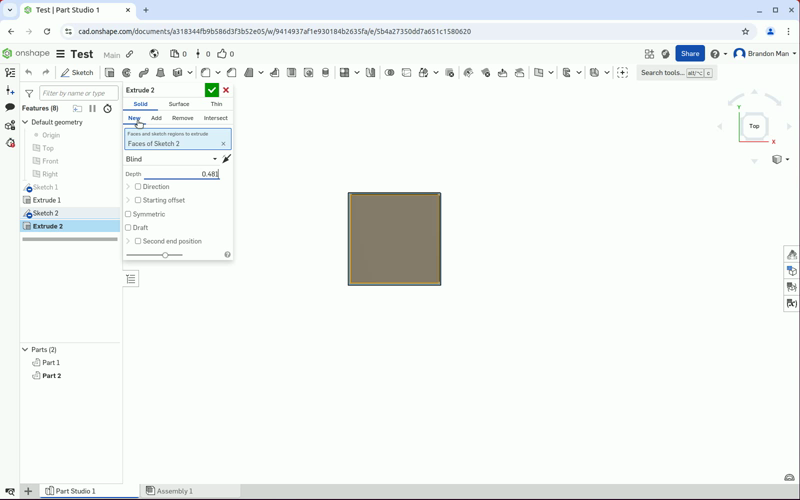
key(enter)
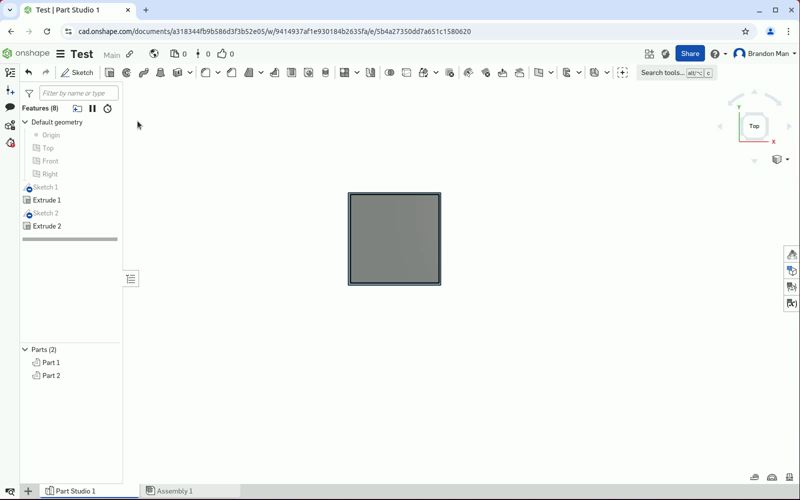
key(shift+h)
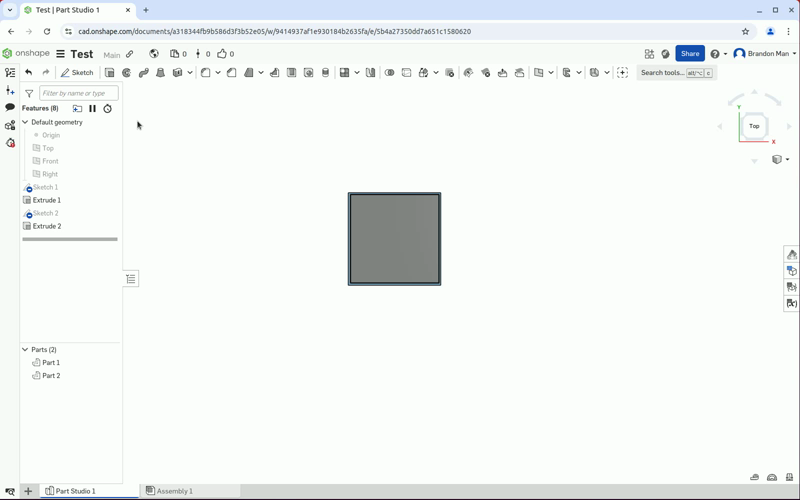
key(shift+h)
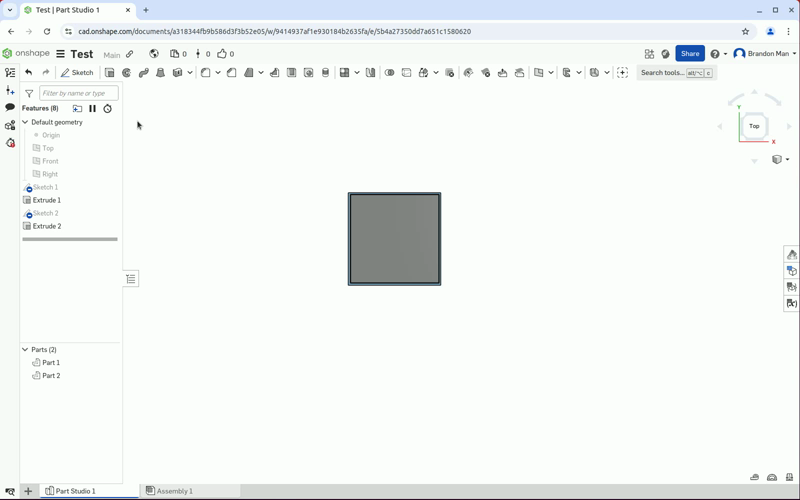
mouse_move(73, 189)
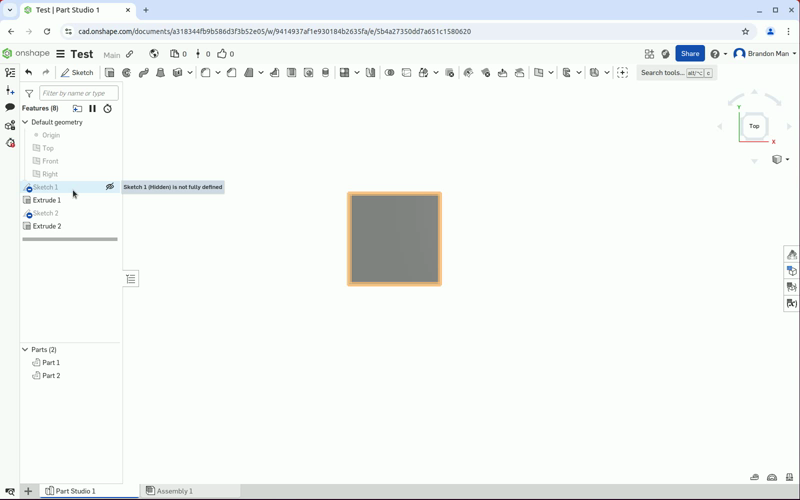
click(73, 189)
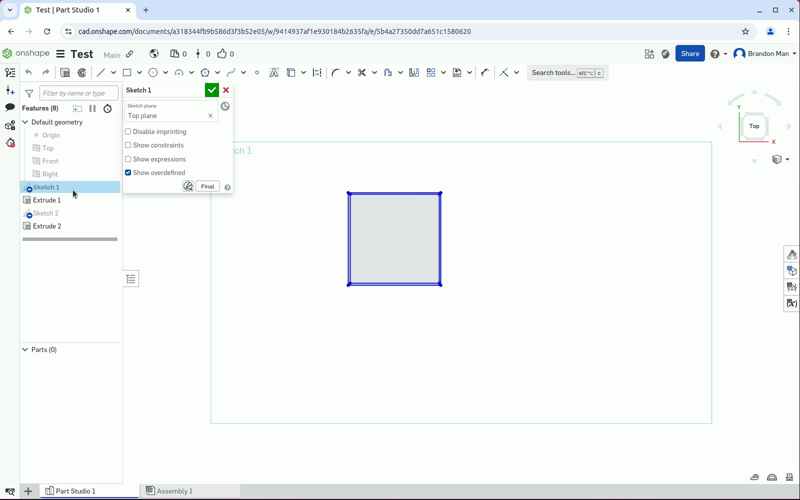
mouse_move(229, 92)
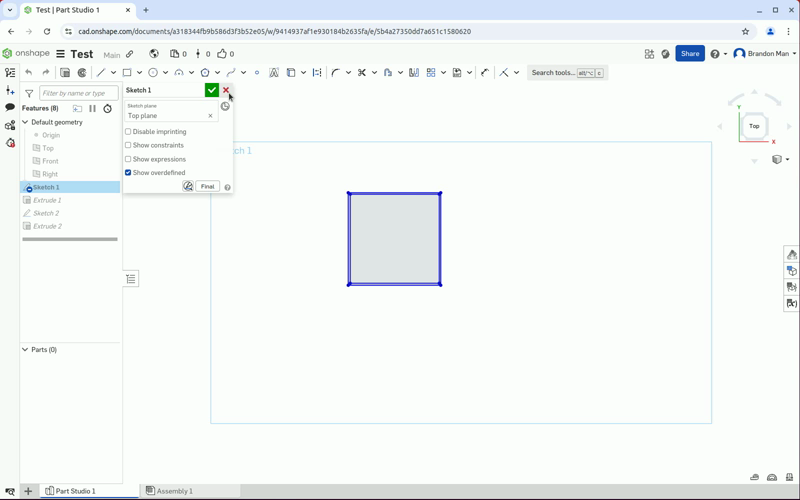
click(229, 92)
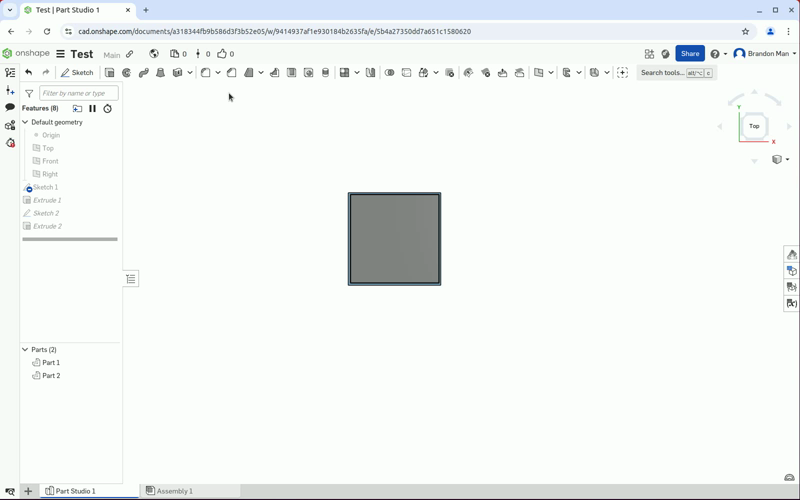
mouse_move(73, 352)
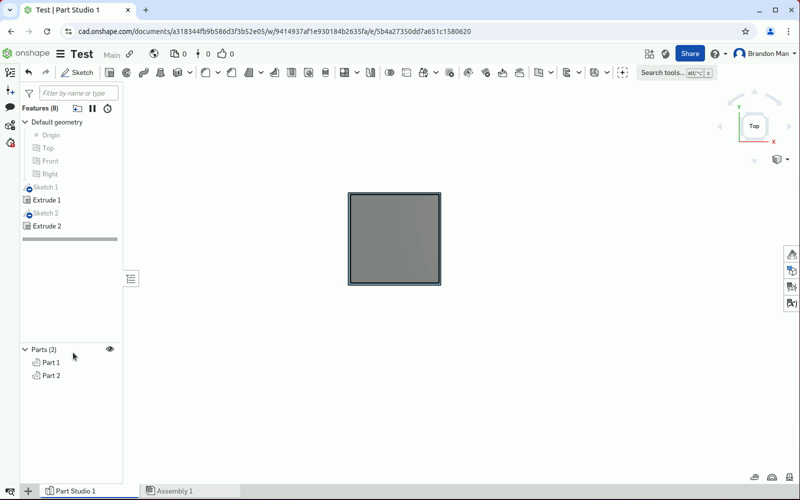
key(y)
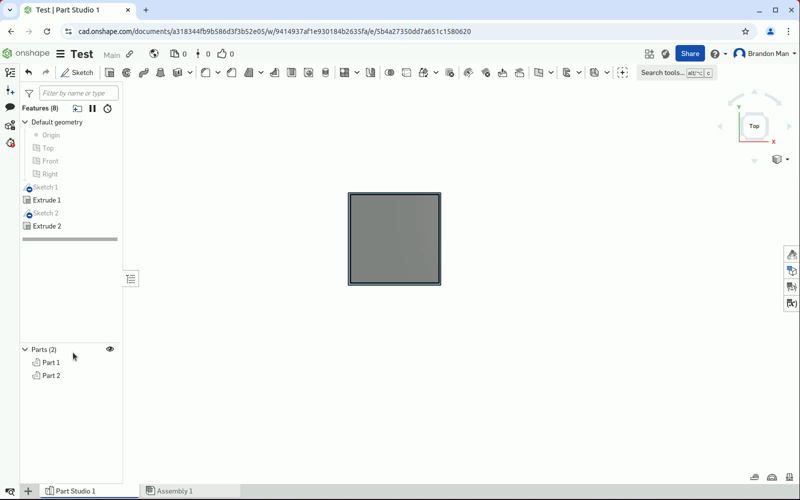
key(shift+p)
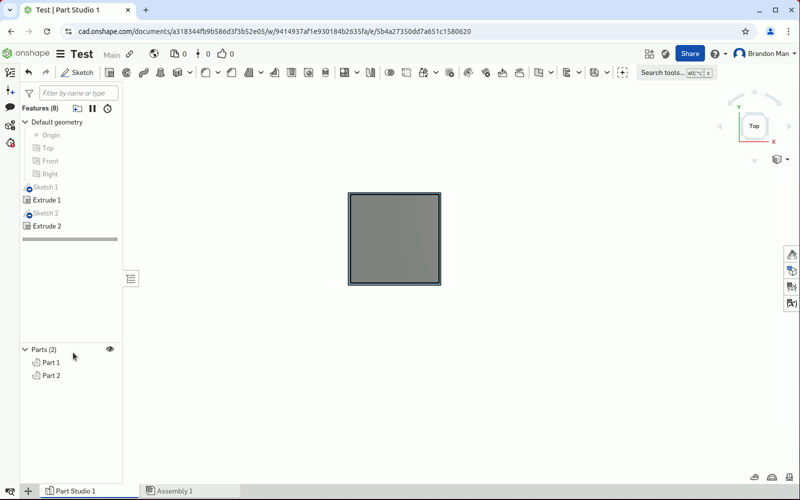
key(space)
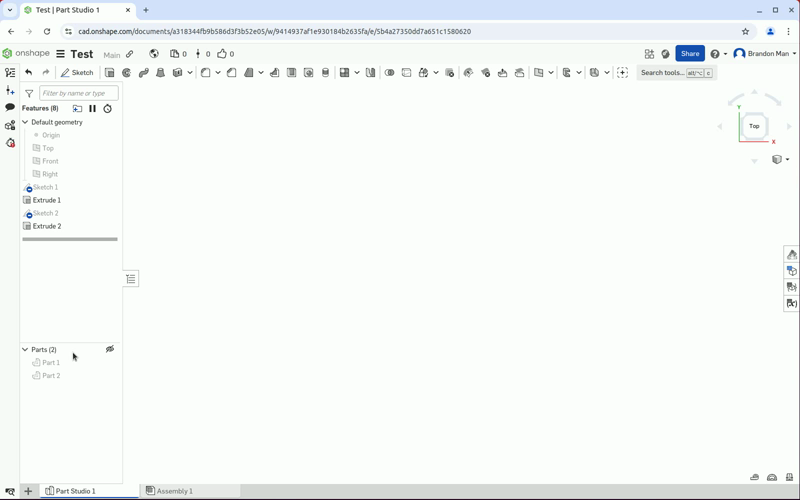
key_down(shift)
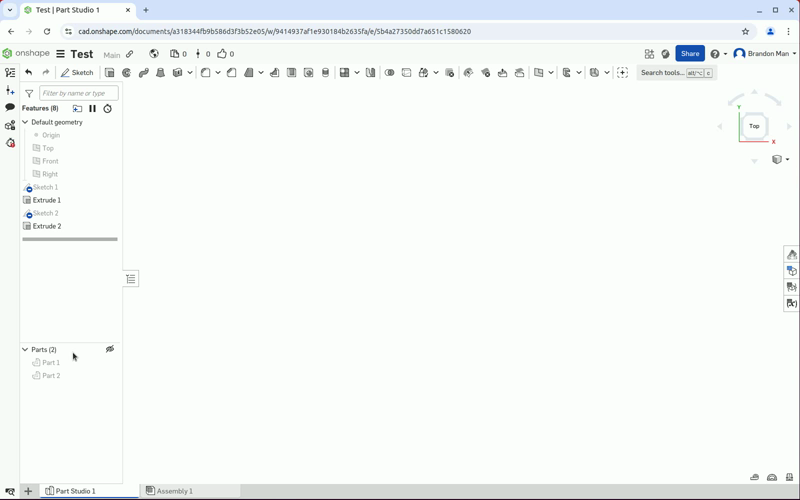
key(up)
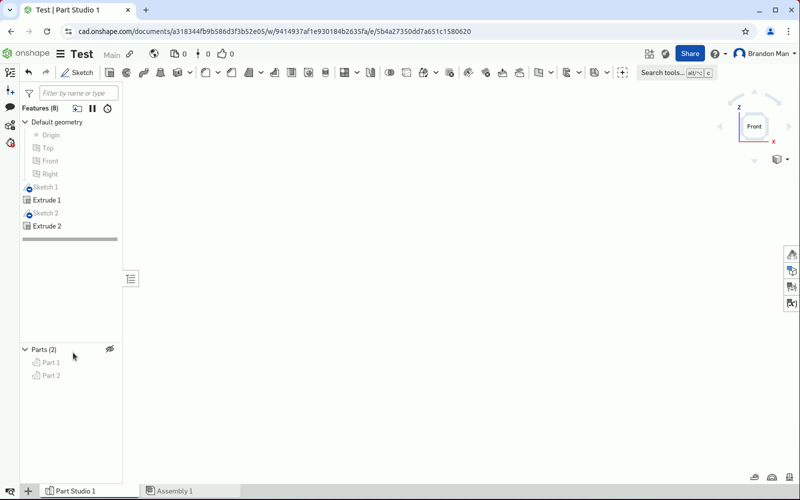
key_up(shift)
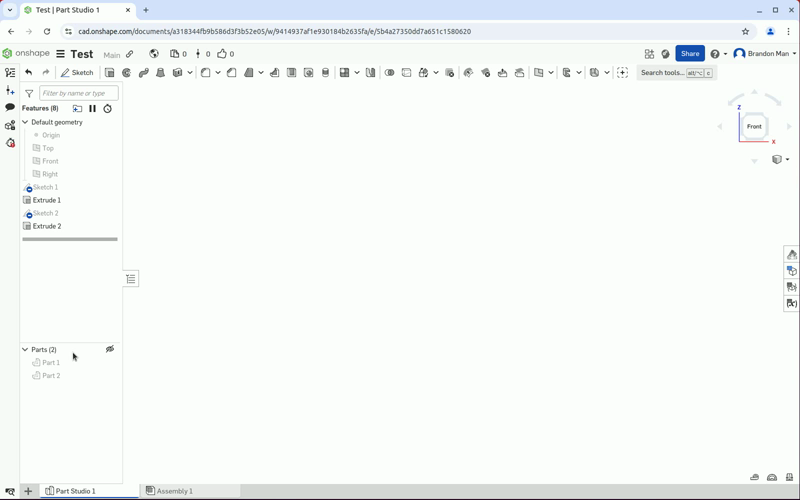
mouse_move(73, 352)
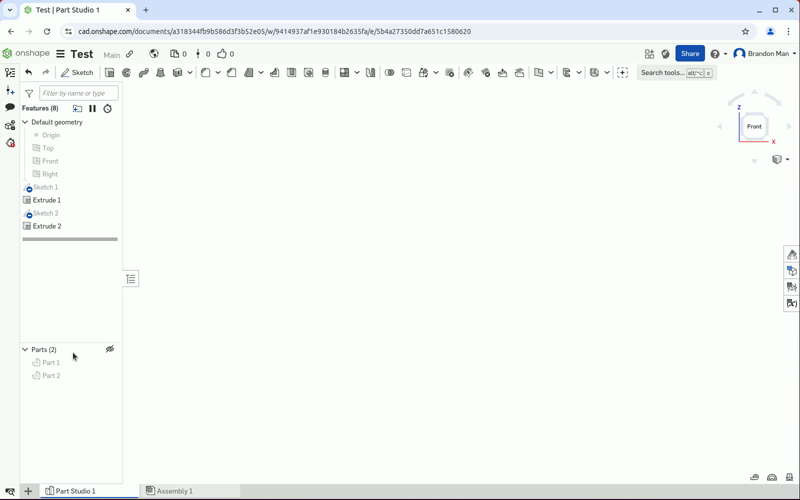
key(shift+y)
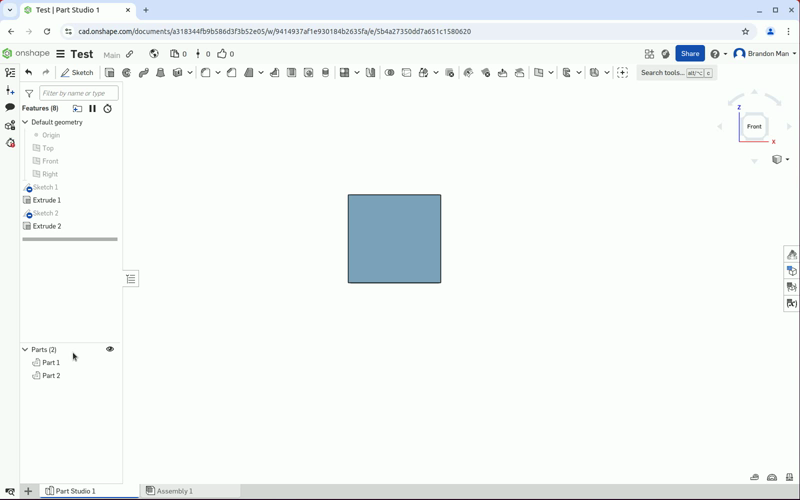
mouse_move(541, 75)
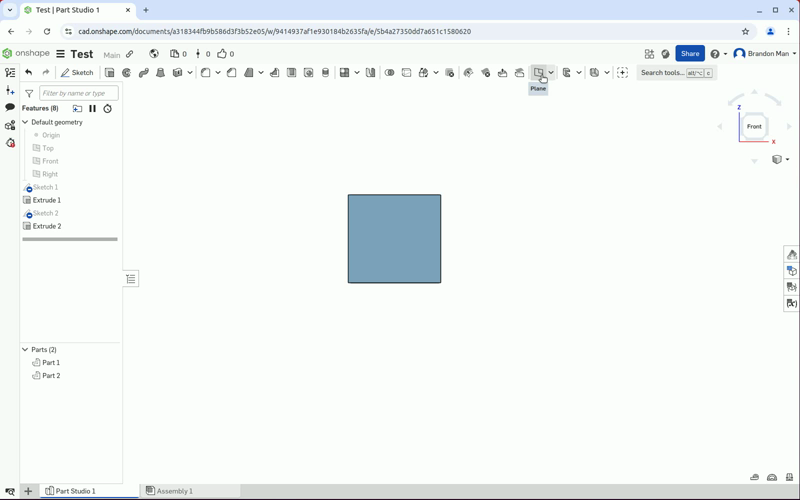
click(541, 75)
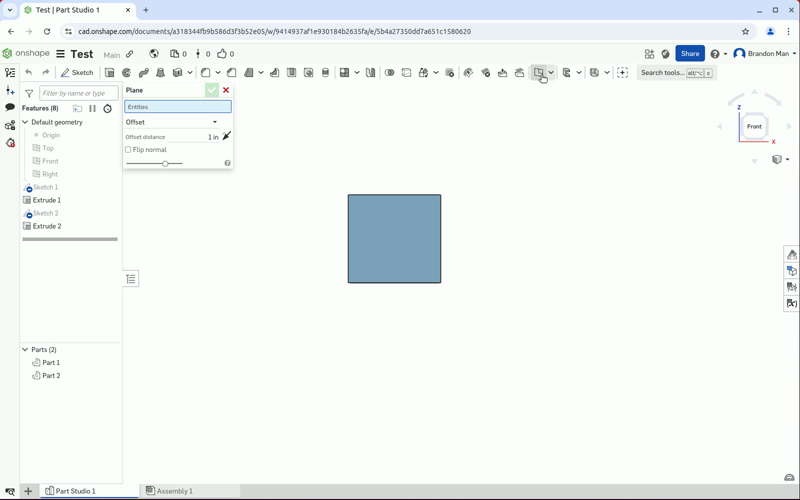
mouse_move(73, 163)
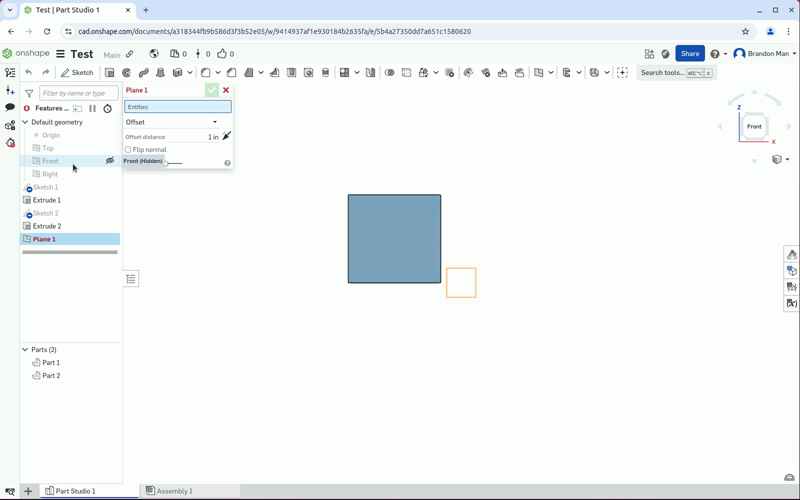
click(73, 163)
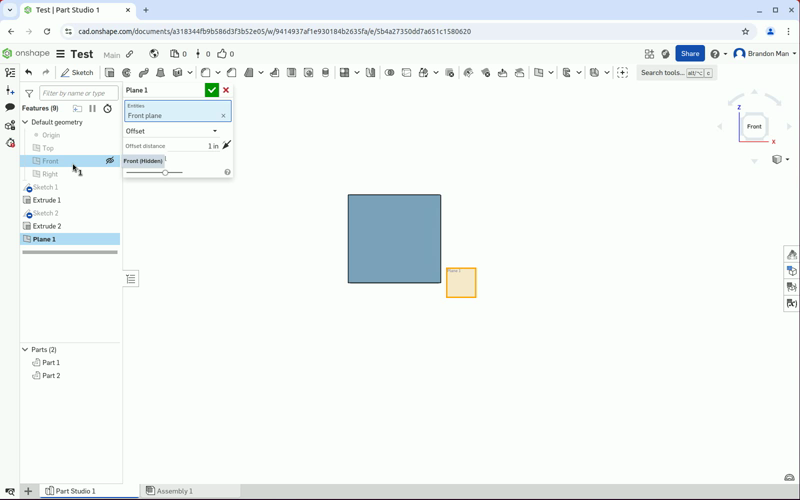
key(tab, 2)
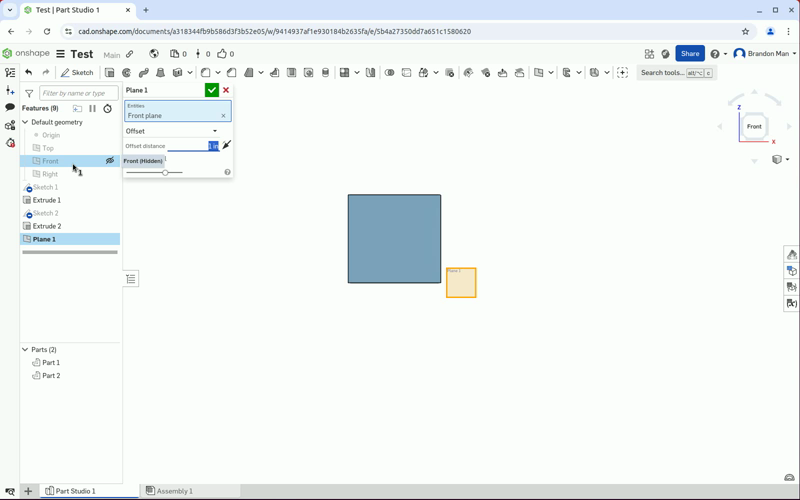
text(0.493)
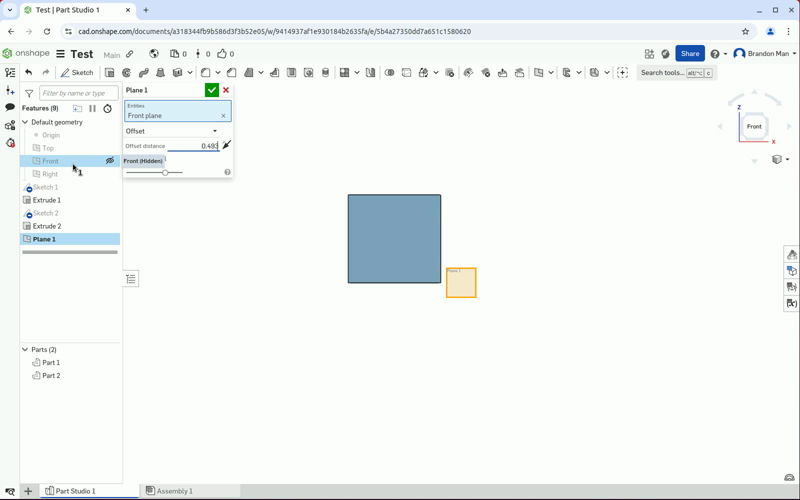
key(enter, 2)
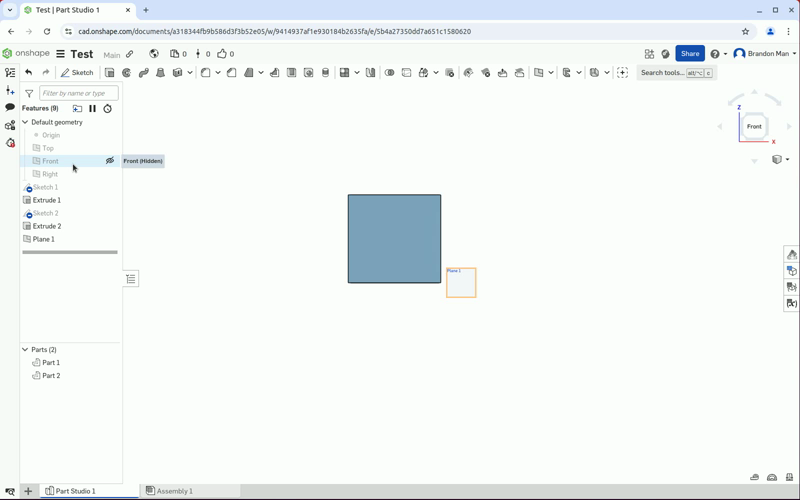
key(shift+s)
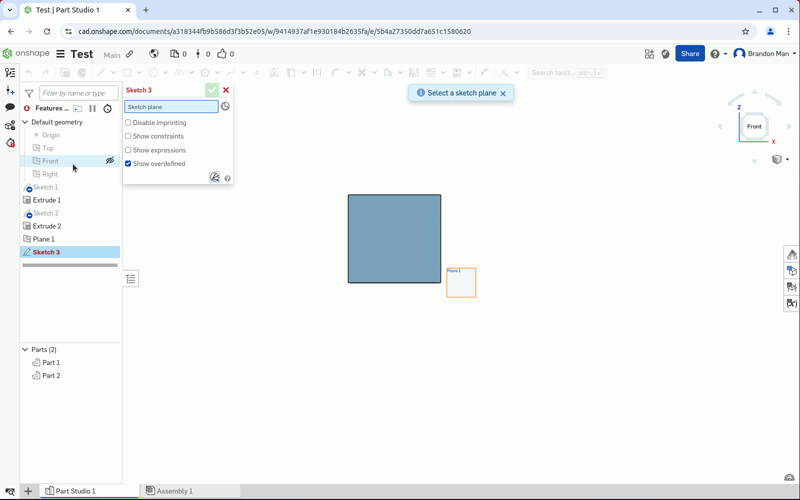
mouse_move(73, 241)
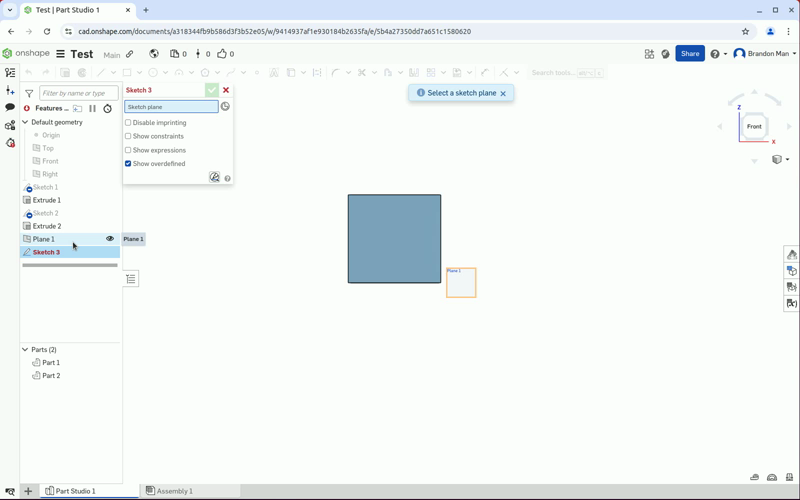
click(73, 241)
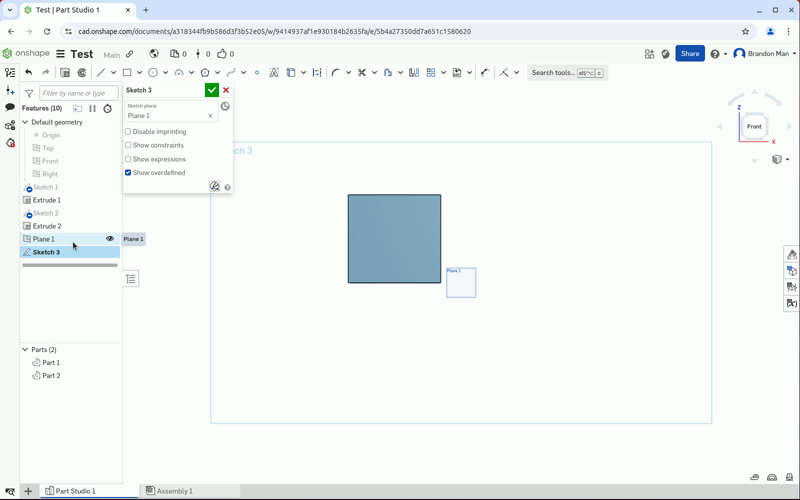
mouse_move(73, 352)
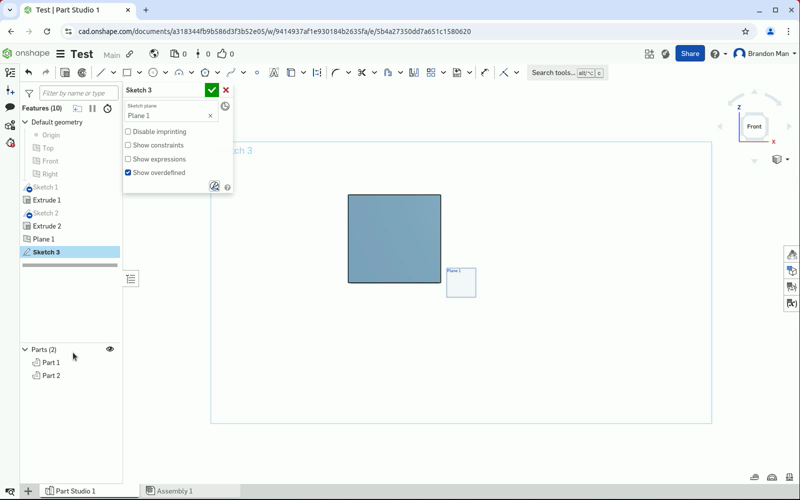
key(y)
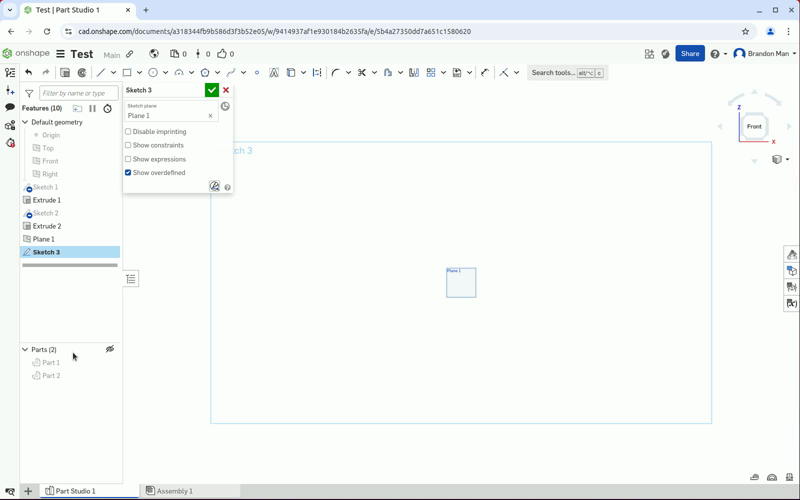
key(l)
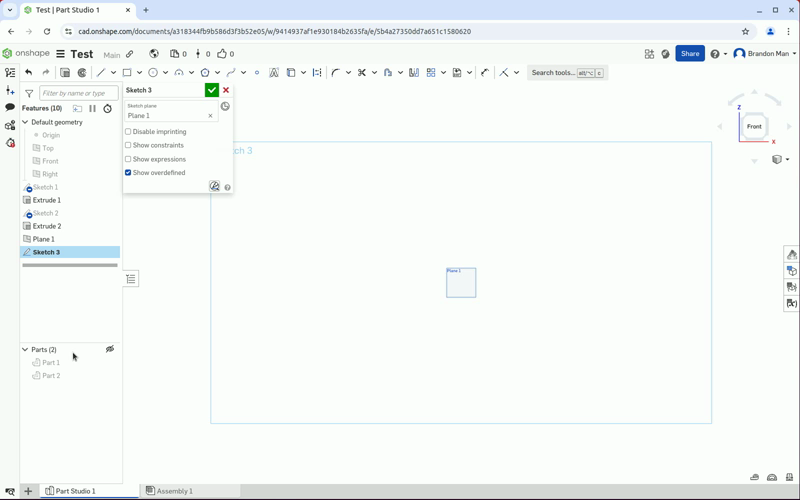
key_down(shift)
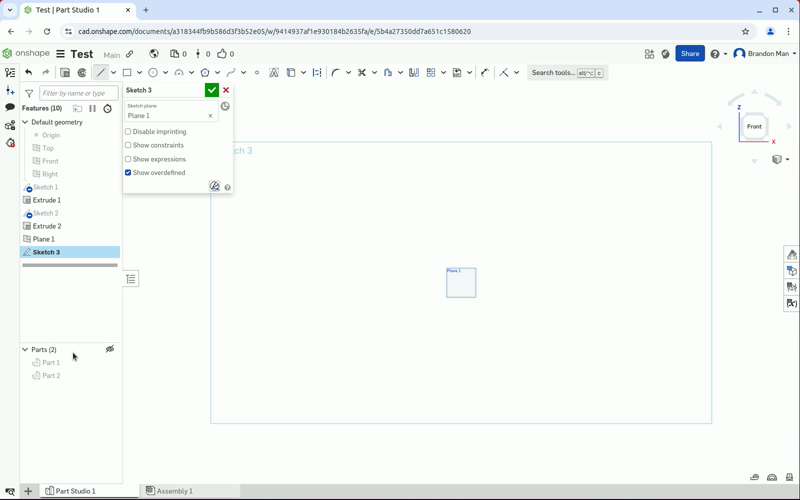
mouse_move(363, 280)
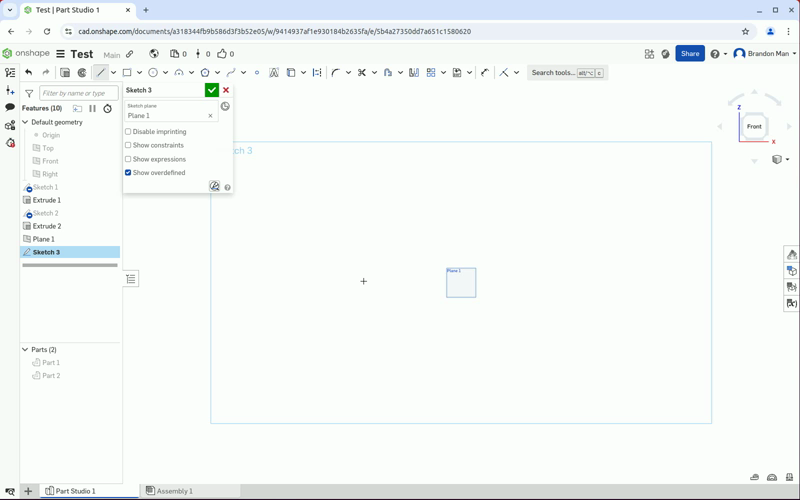
click(363, 280)
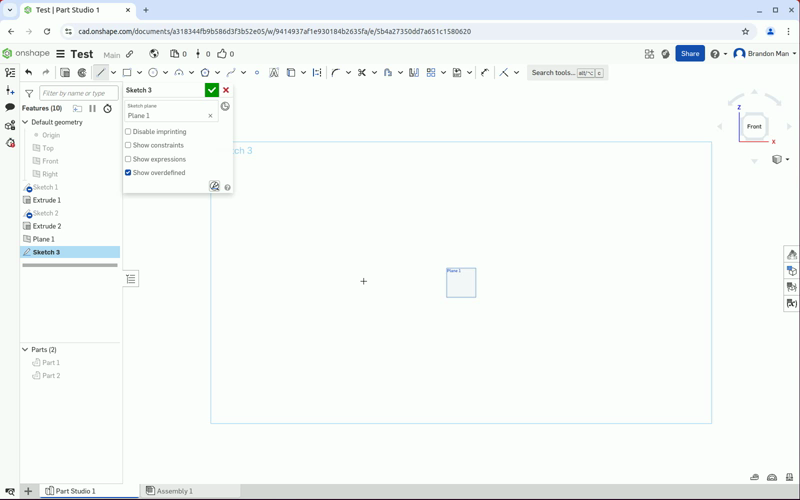
key_up(shift)
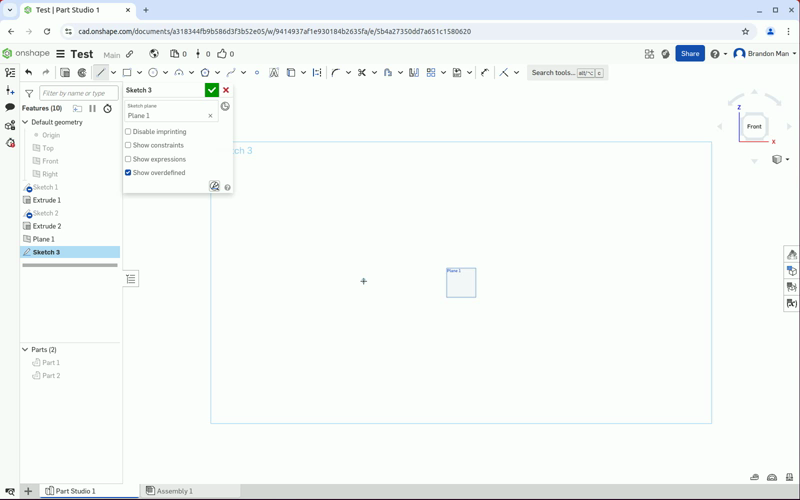
key_down(shift)
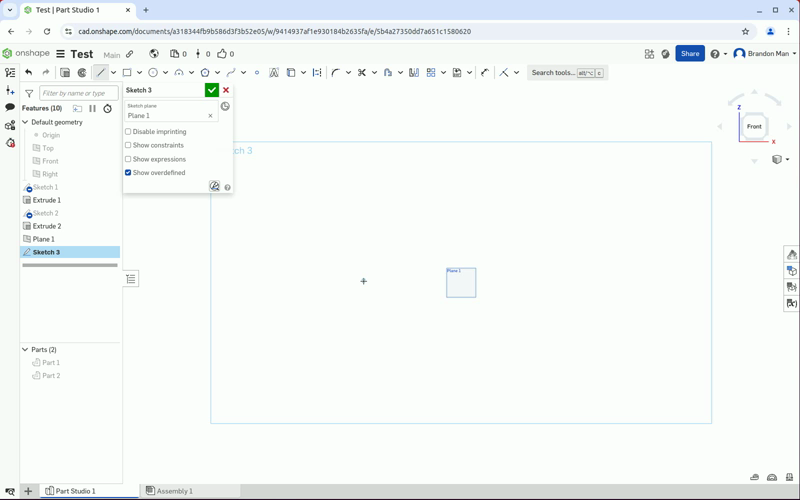
mouse_move(393, 280)
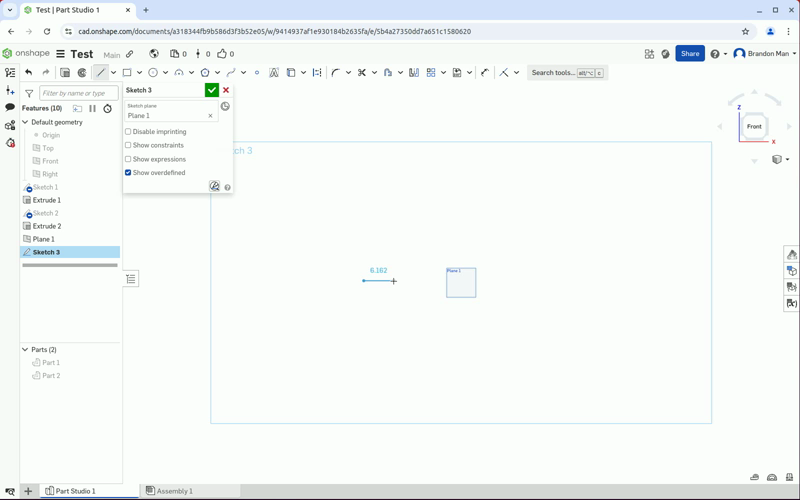
mouse_move(381, 280)
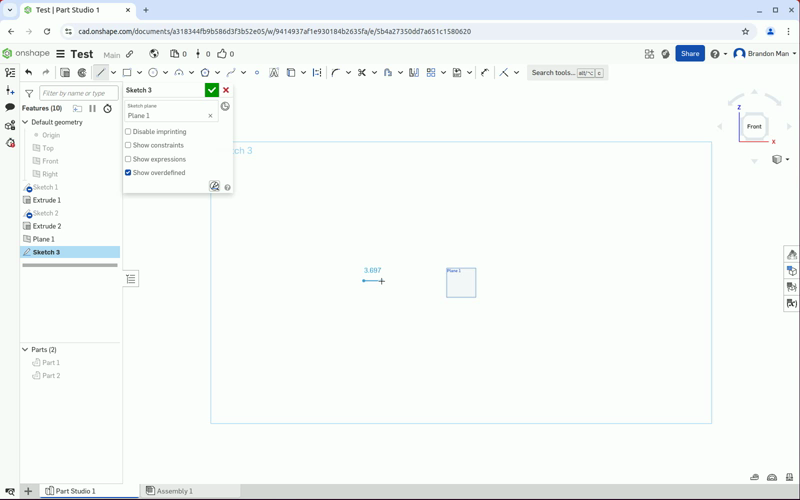
click(381, 280)
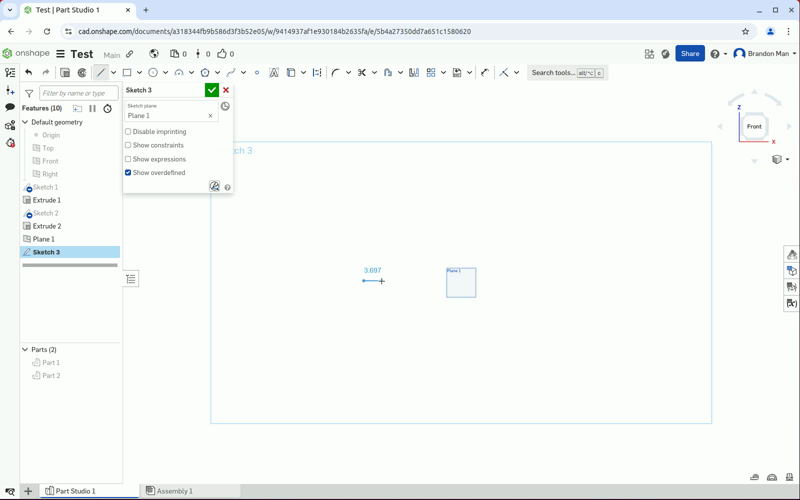
key_up(shift)
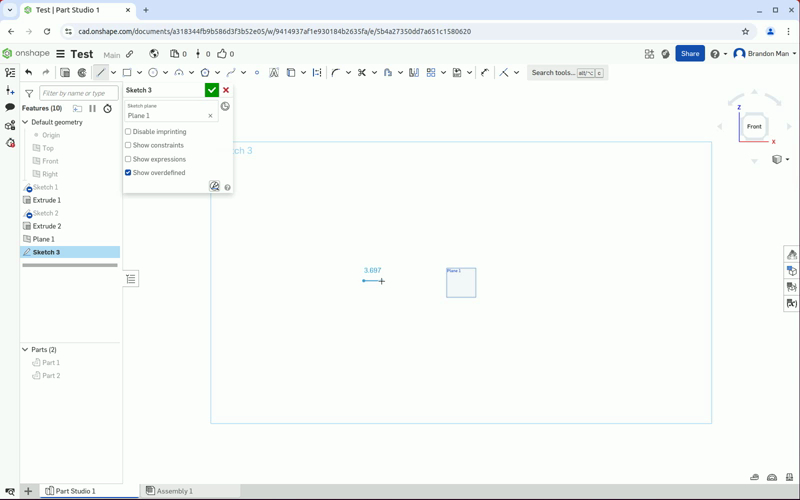
key_down(shift)
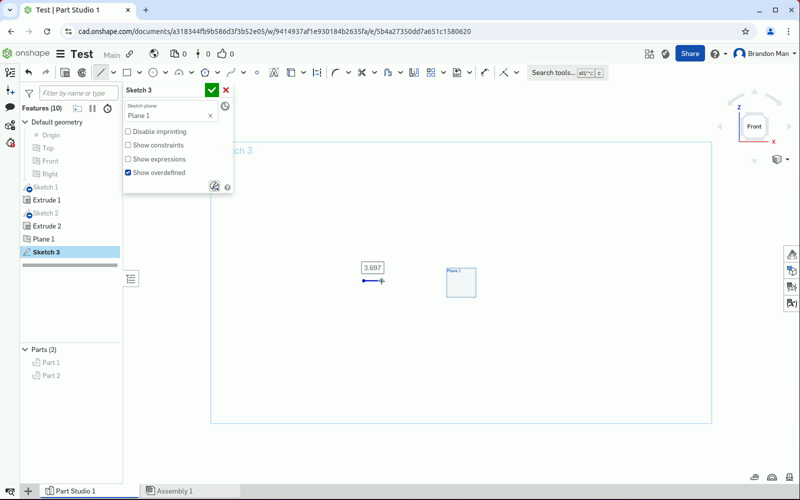
mouse_move(411, 280)
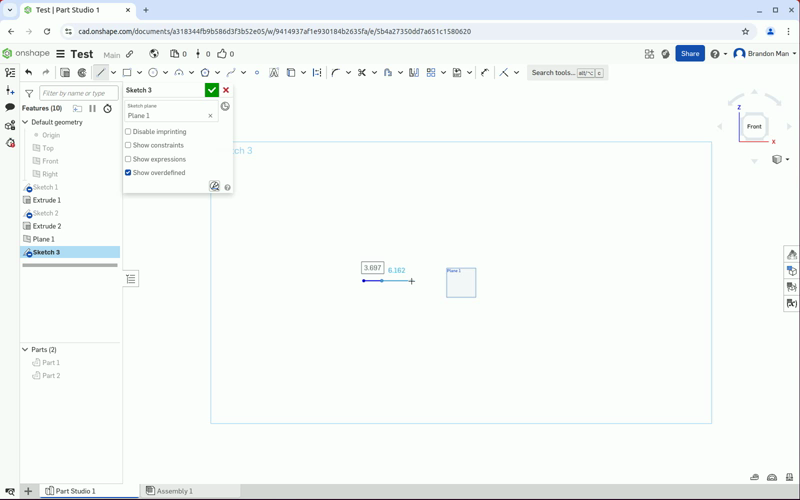
mouse_move(381, 237)
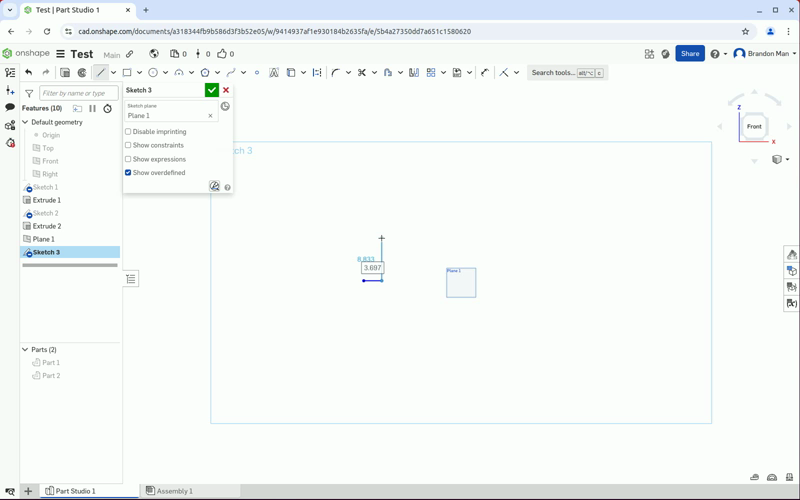
click(381, 237)
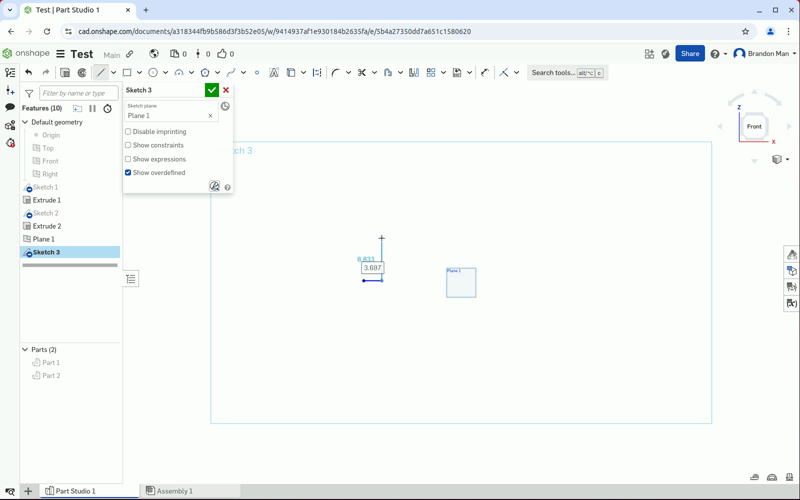
key_up(shift)
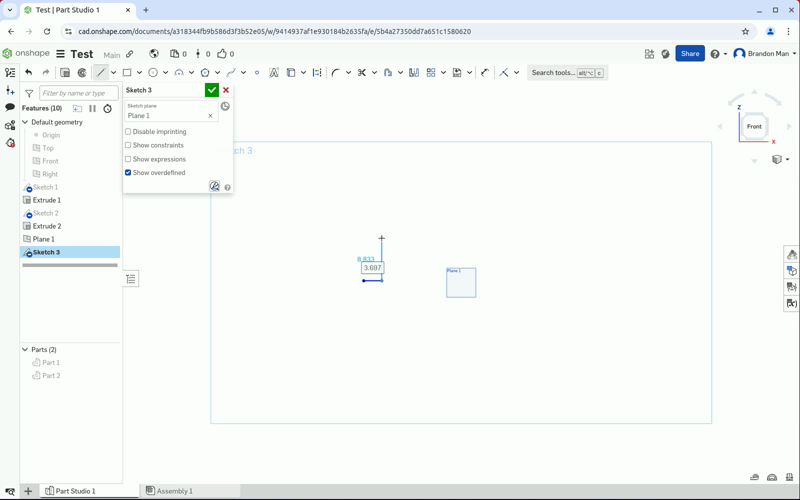
key_down(shift)
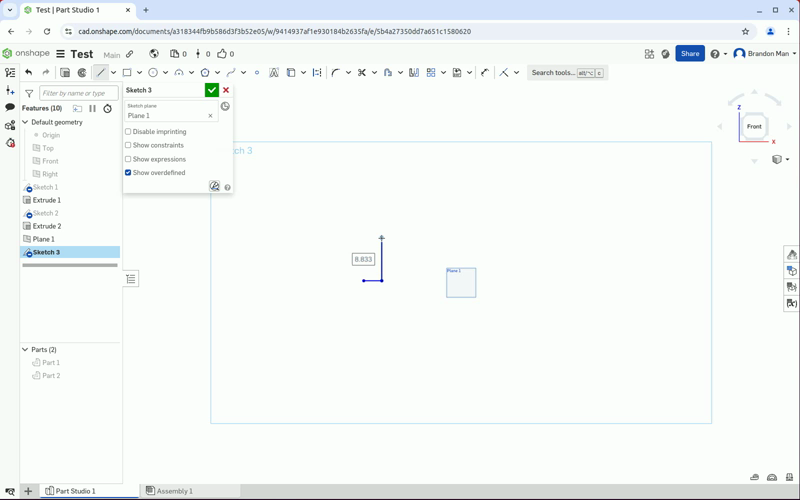
mouse_move(411, 237)
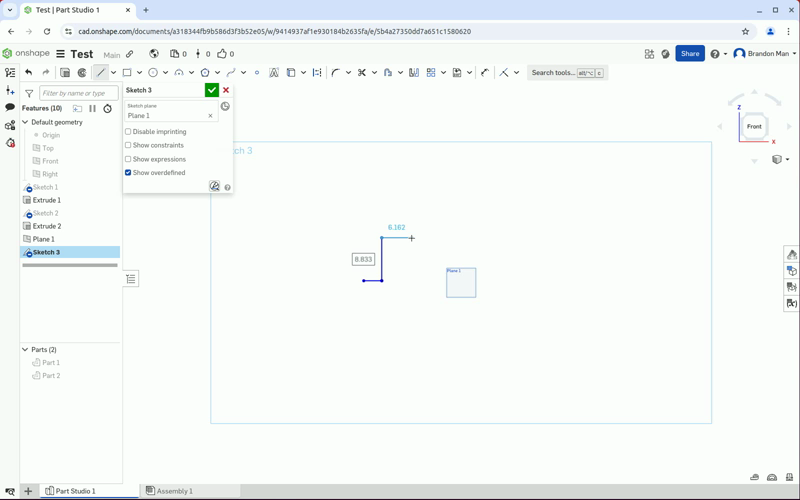
mouse_move(363, 237)
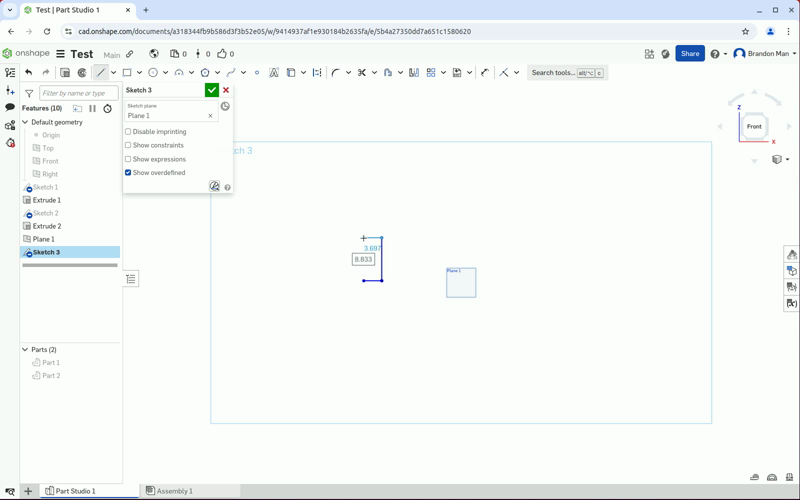
click(363, 237)
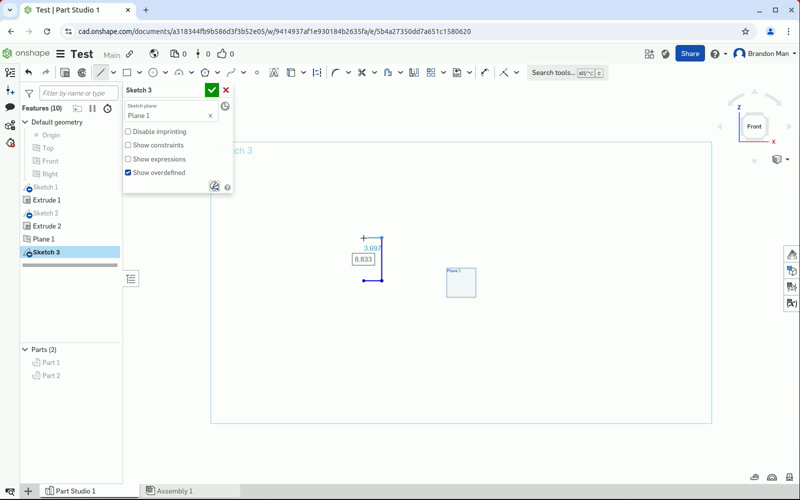
key_up(shift)
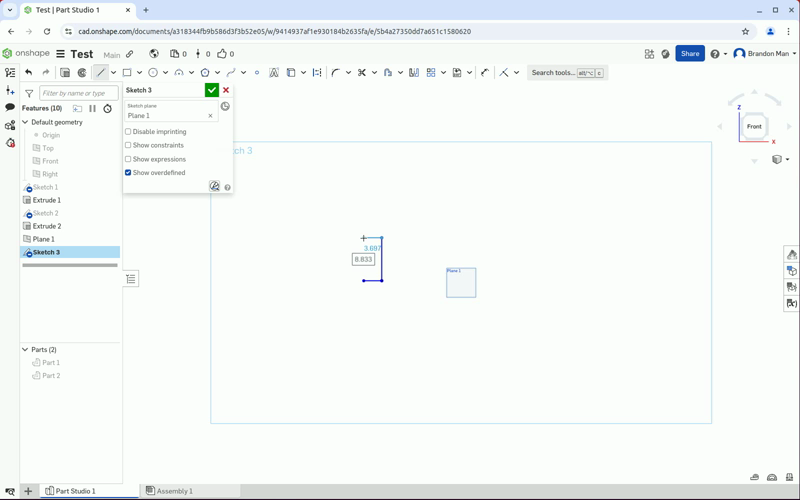
mouse_move(393, 237)
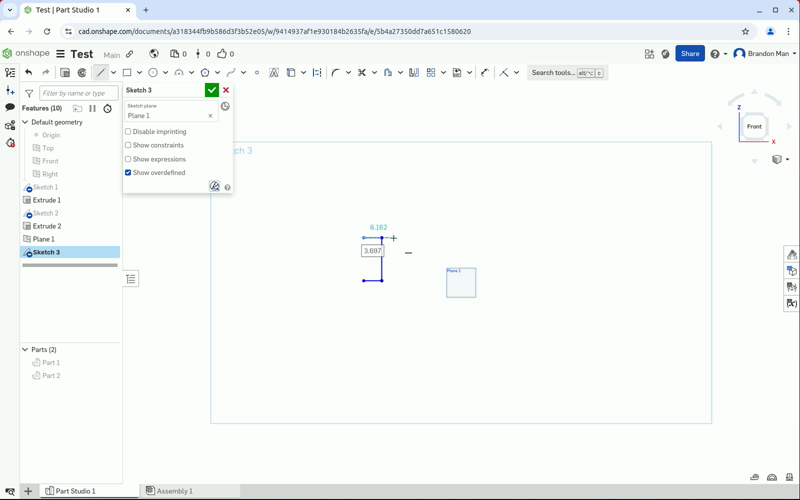
key_down(shift)
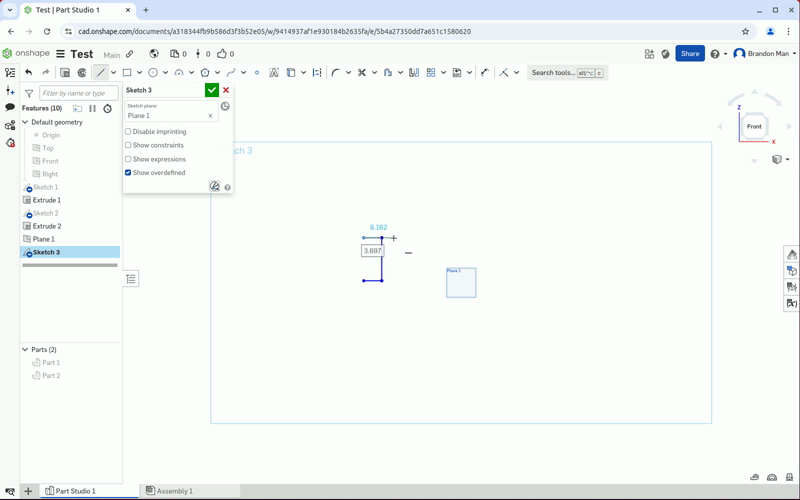
mouse_move(363, 280)
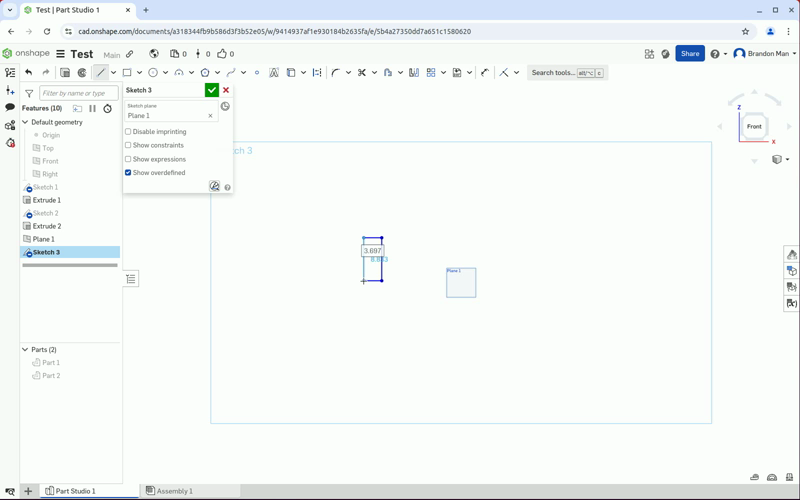
key_up(shift)
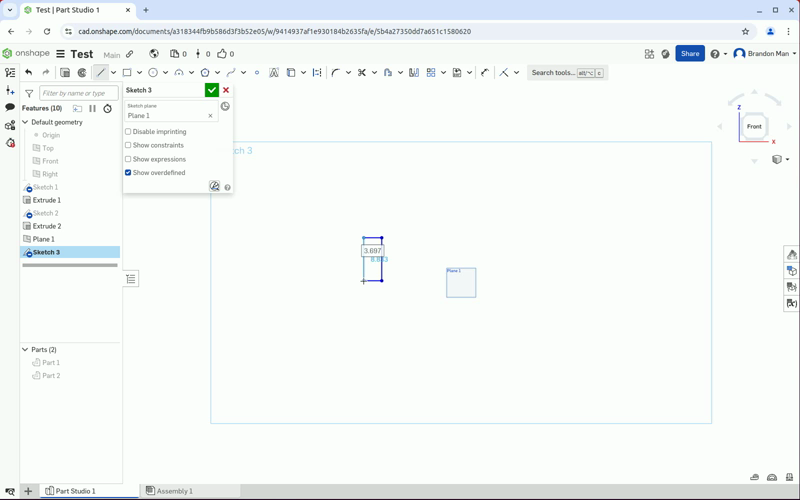
click(363, 280)
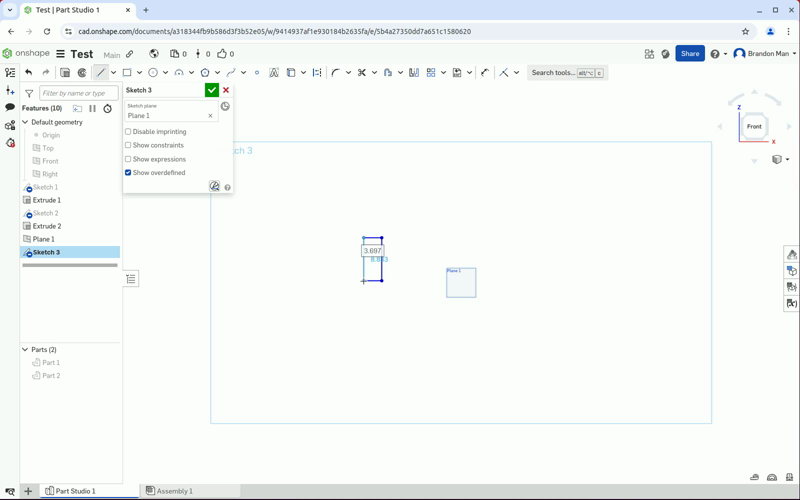
key(esc)
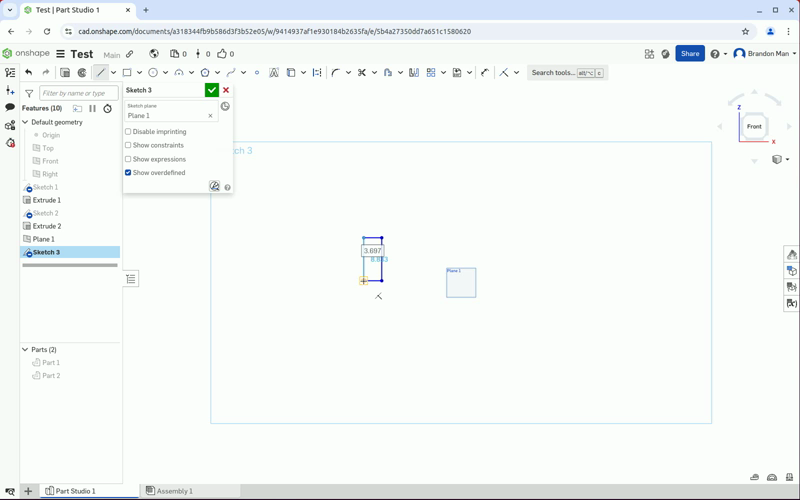
mouse_move(375, 277)
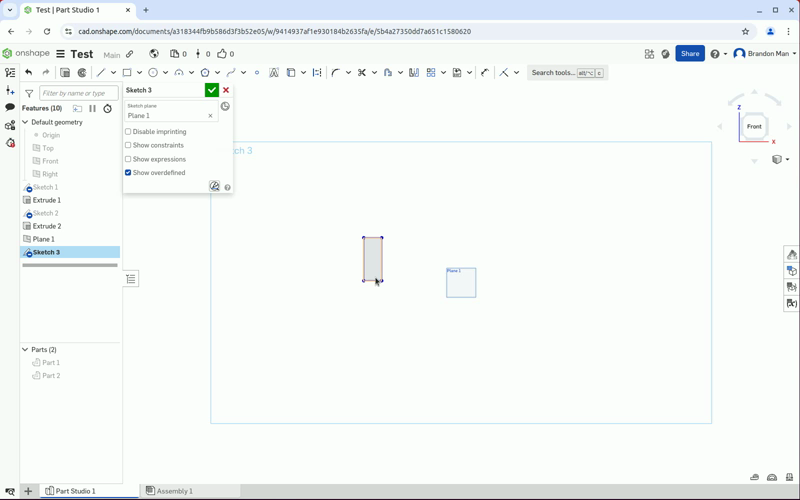
scroll(6)
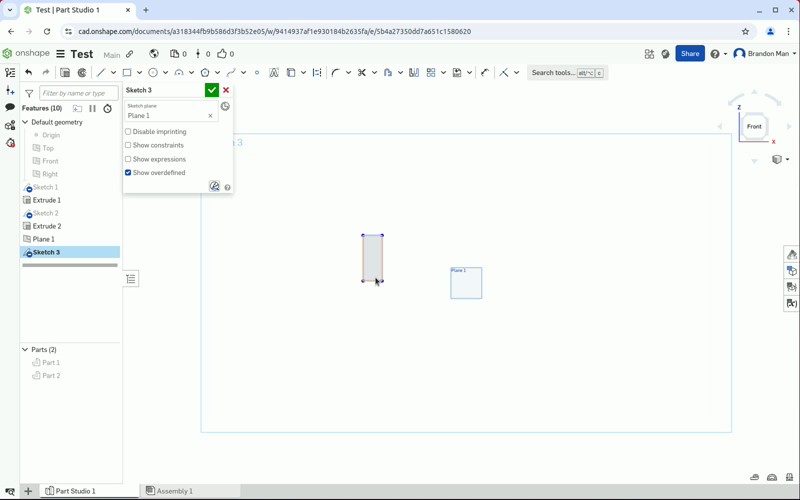
scroll(6)
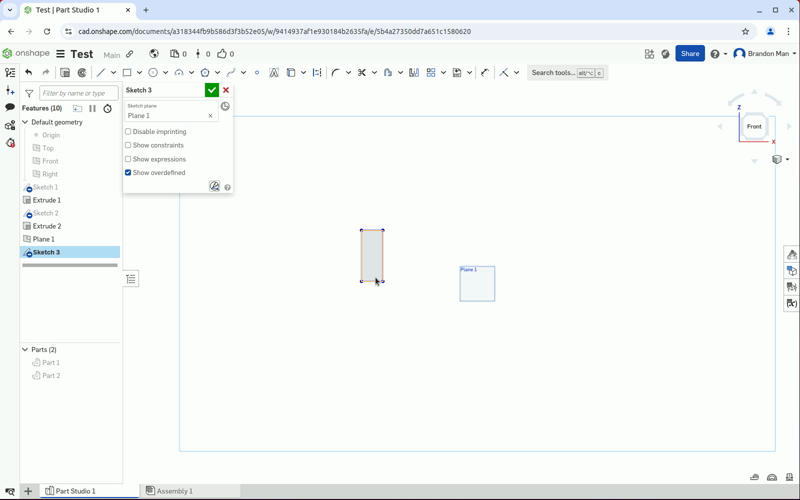
scroll(6)
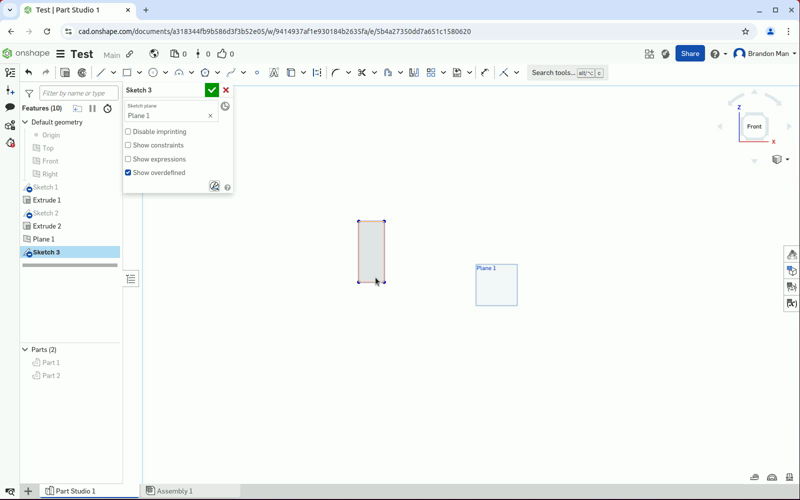
scroll(6)
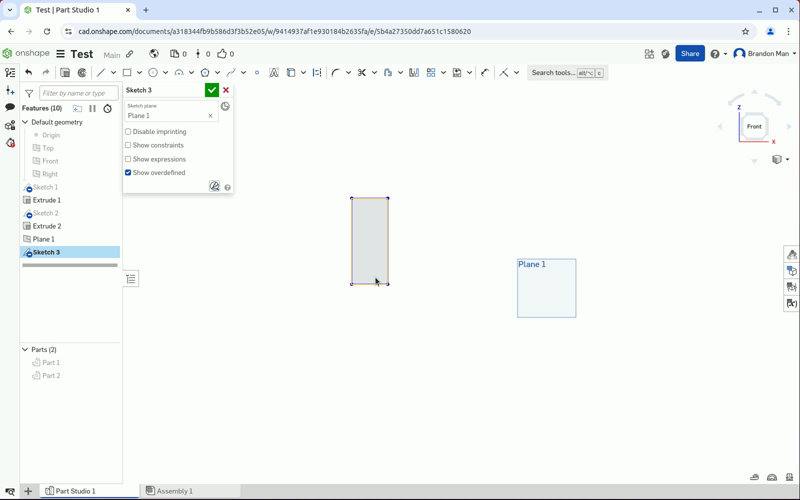
scroll(6)
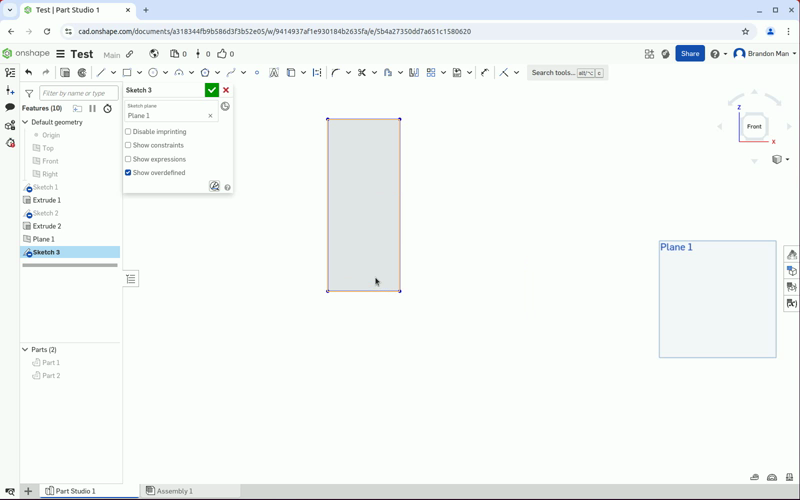
scroll(6)
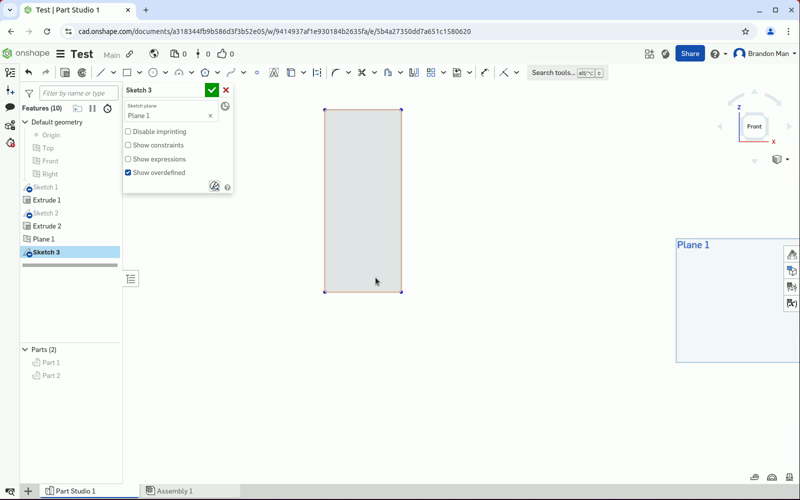
scroll(6)
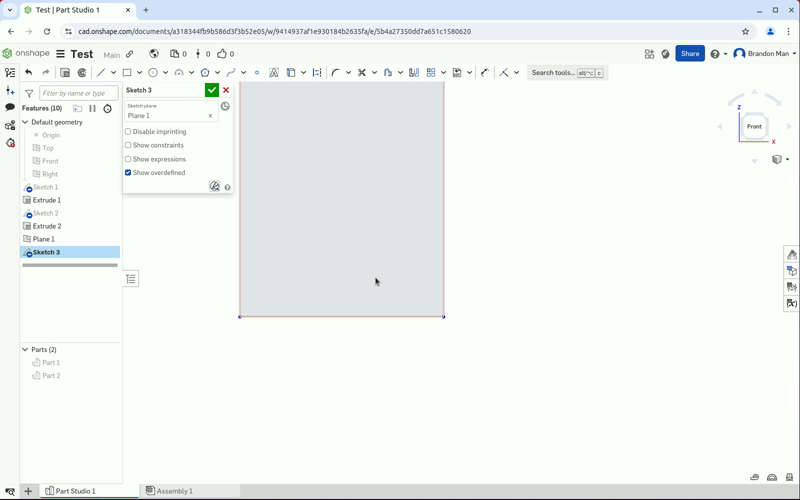
click(375, 277)
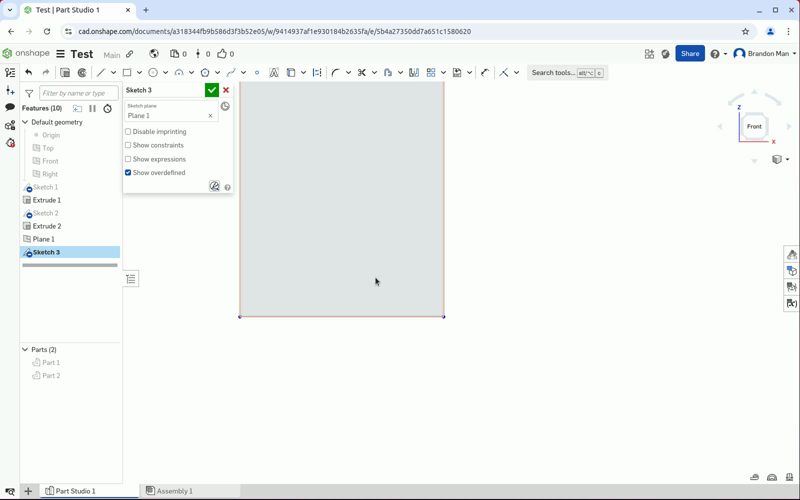
scroll(-6)
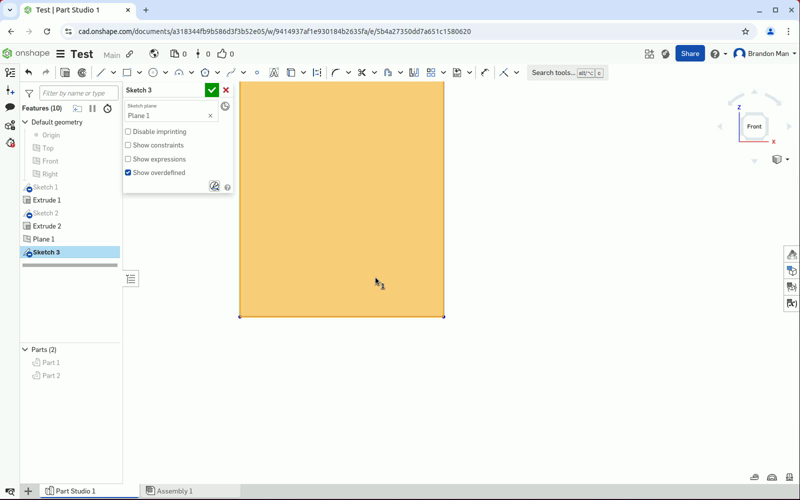
scroll(-6)
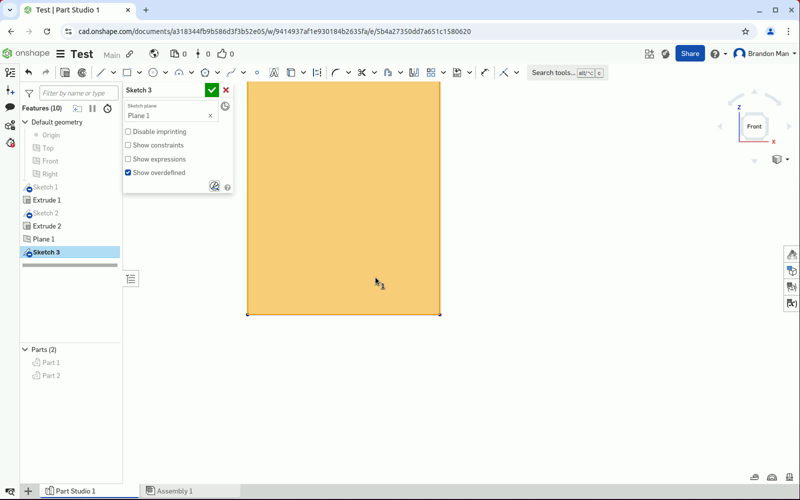
scroll(-6)
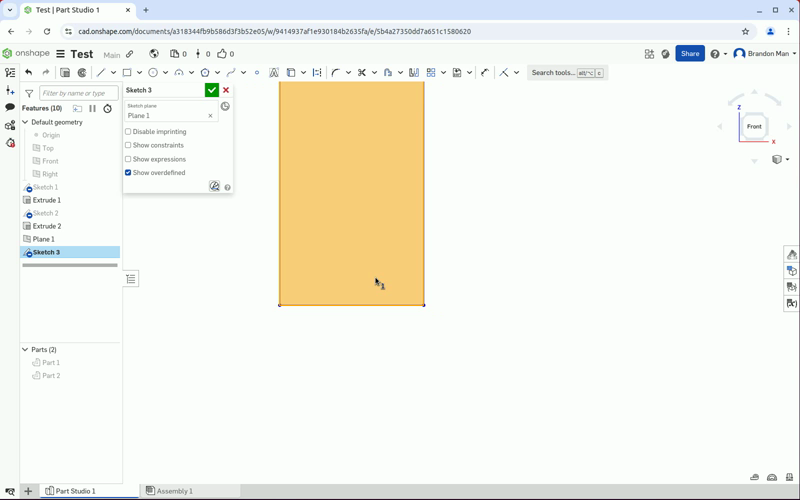
scroll(-6)
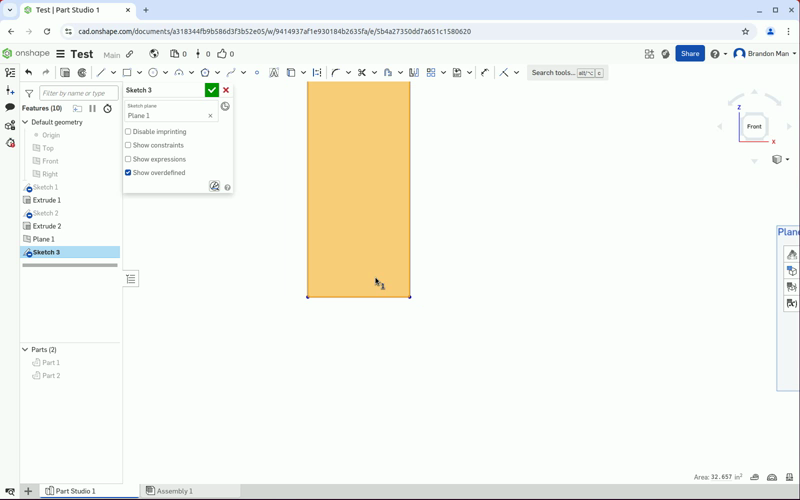
scroll(-6)
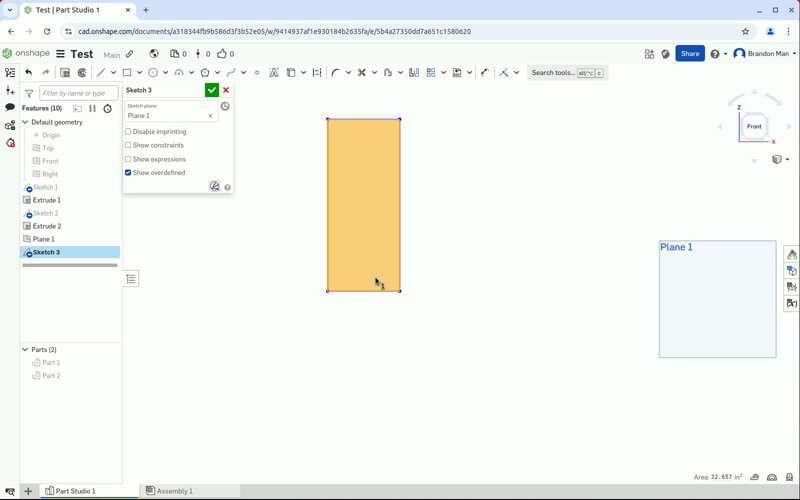
scroll(-6)
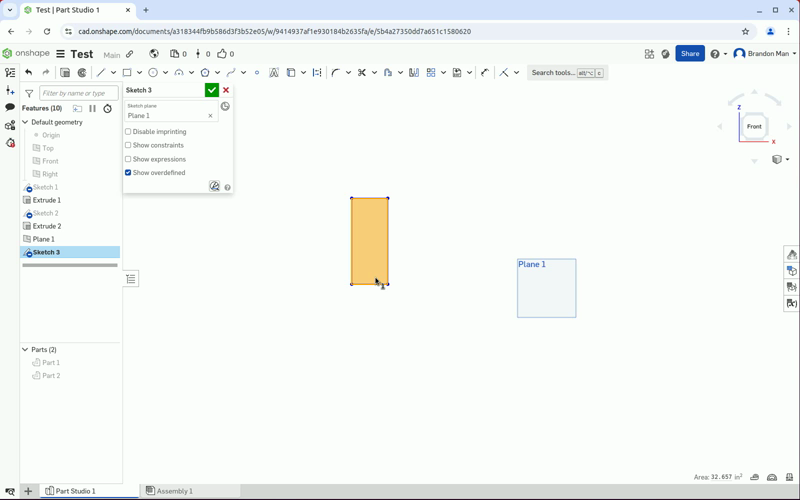
scroll(-6)
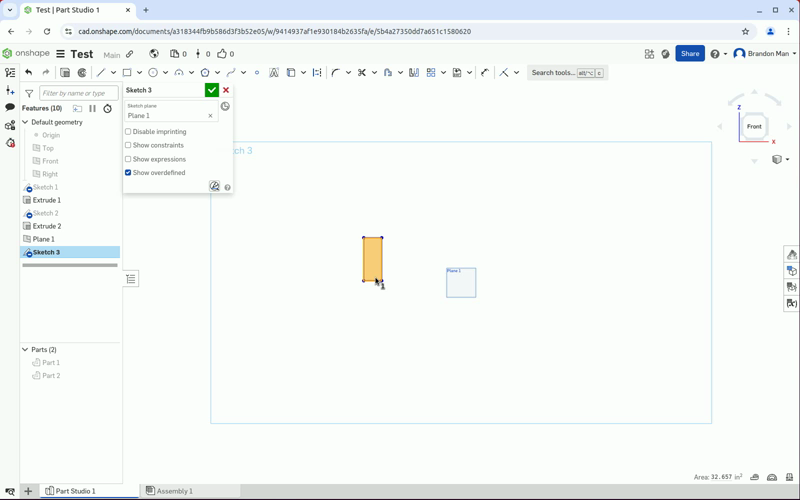
mouse_move(73, 352)
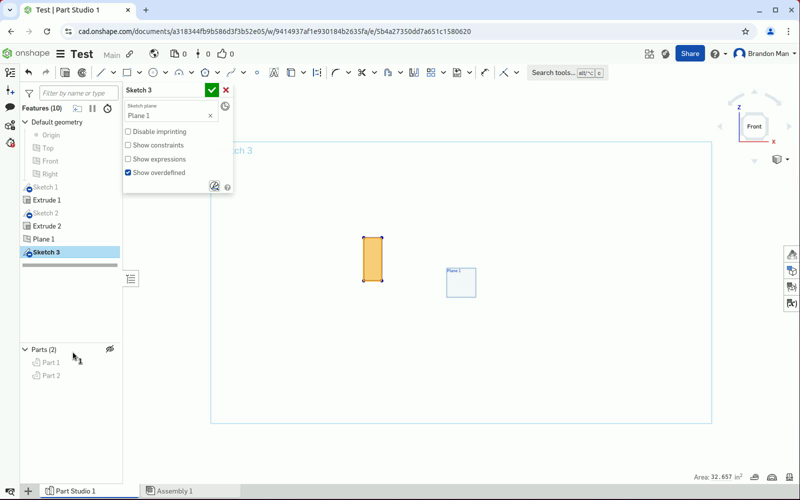
key(shift+y)
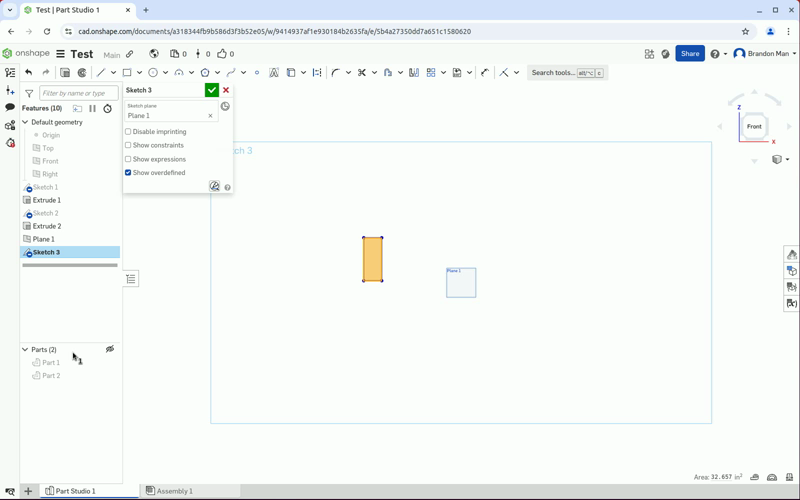
key(shift+e)
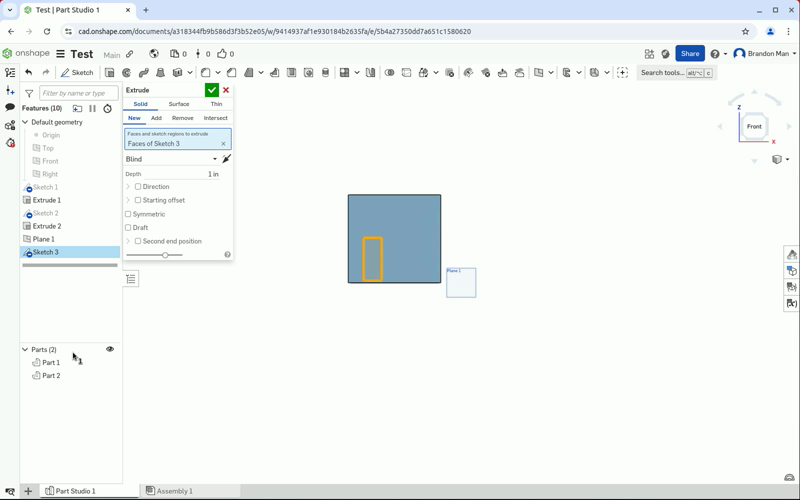
mouse_move(143, 106)
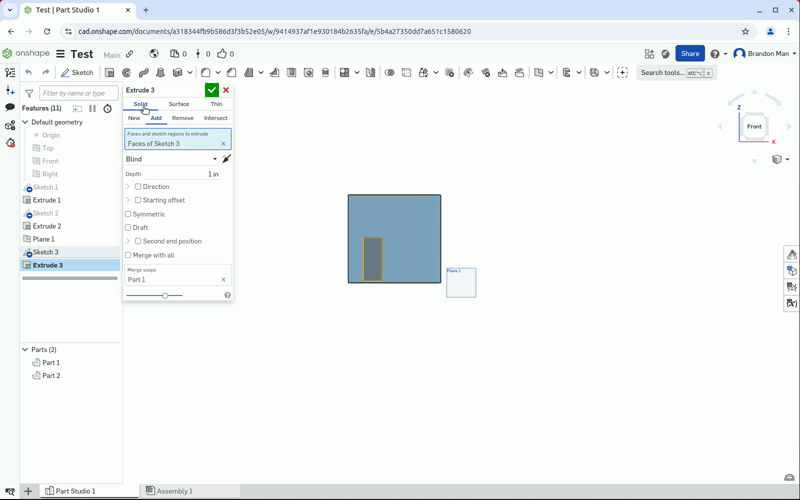
click(143, 106)
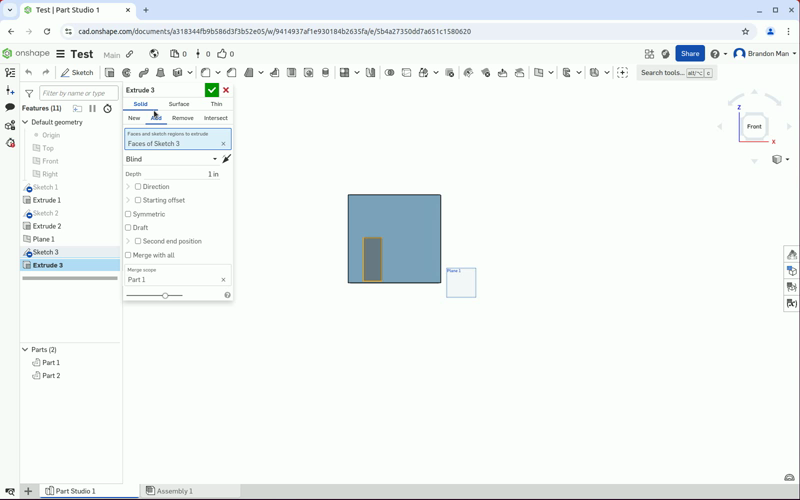
mouse_move(186, 120)
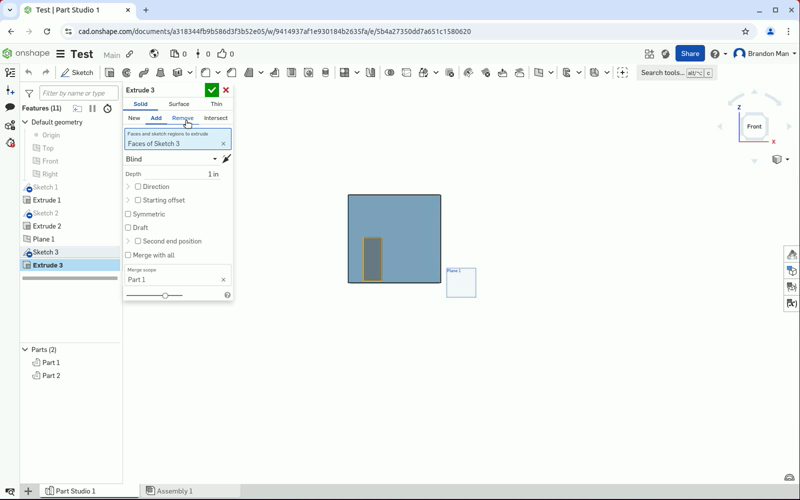
click(186, 120)
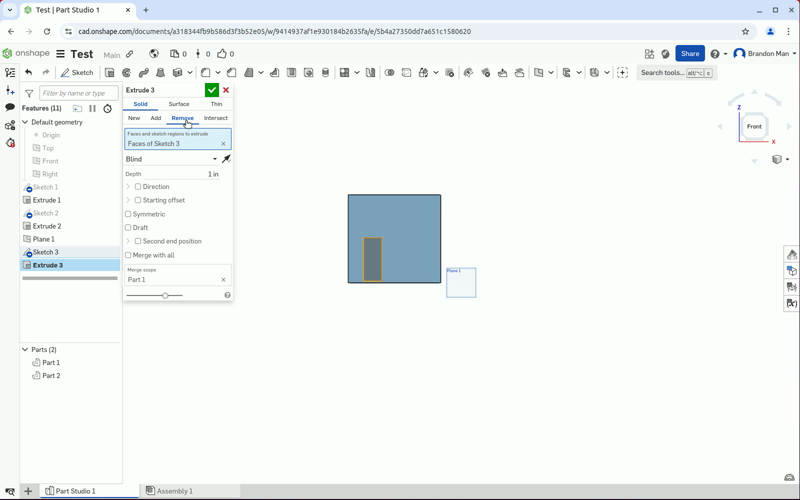
key(tab, 4)
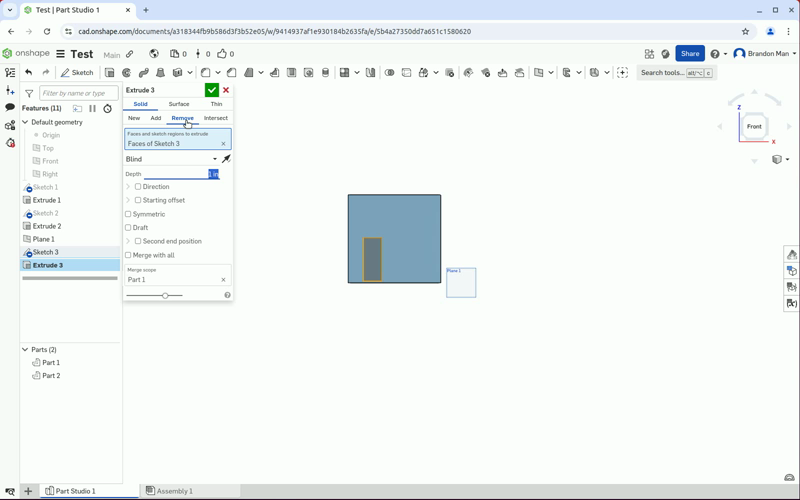
text(0.481)
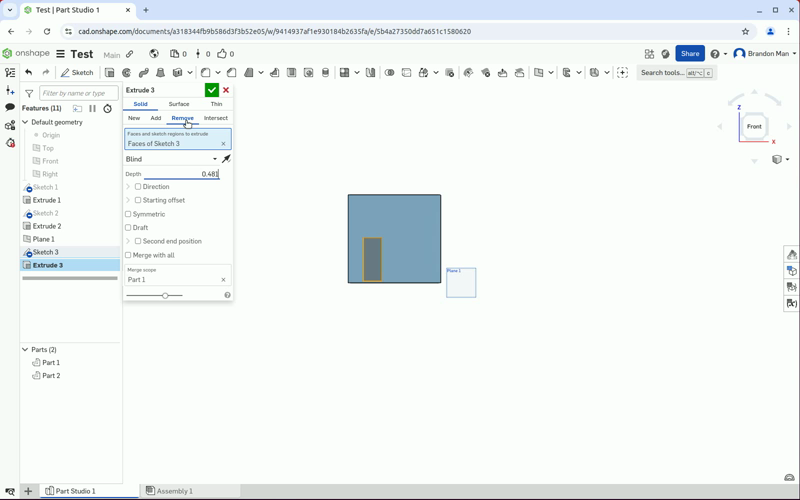
key(tab, 6)
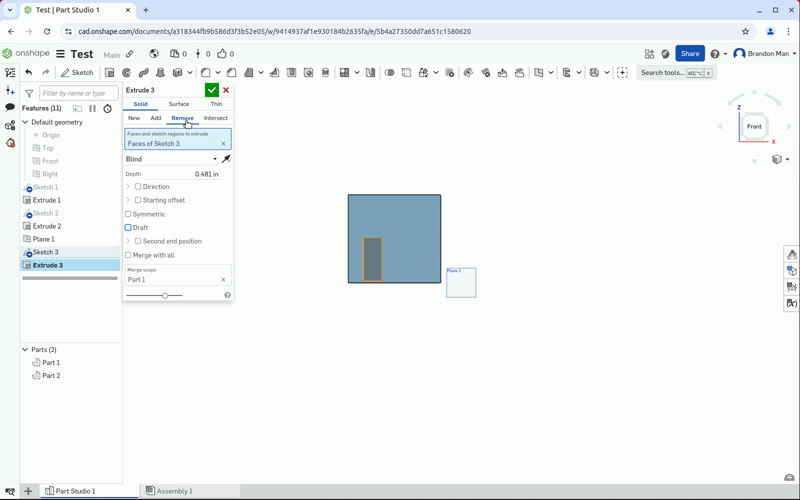
key(space)
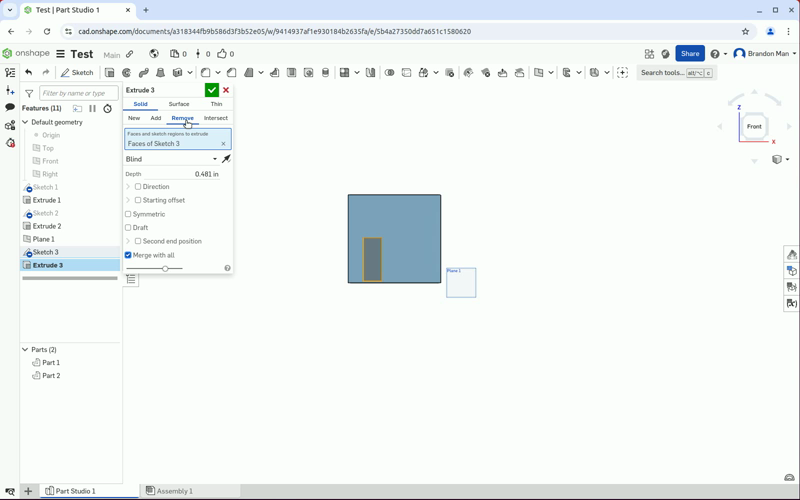
key(enter)
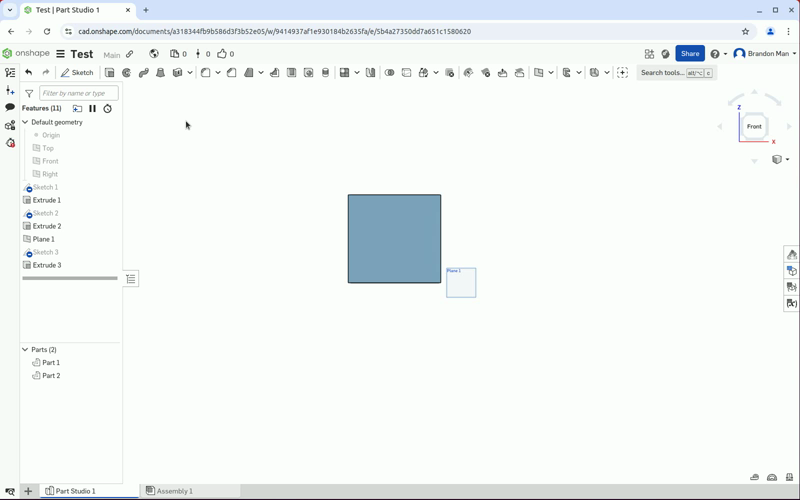
key(shift+h)
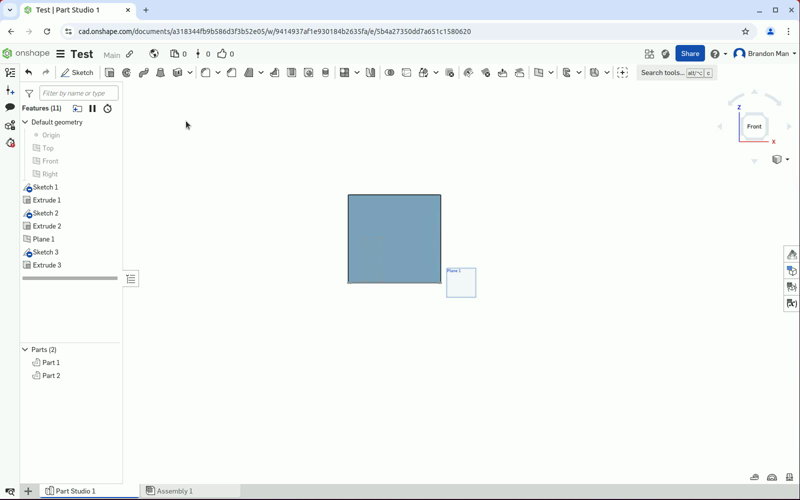
key(shift+h)
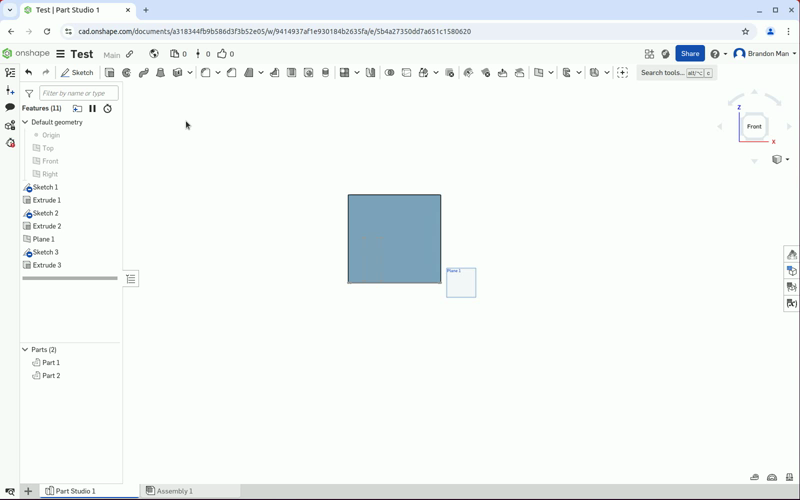
key(shift+7)
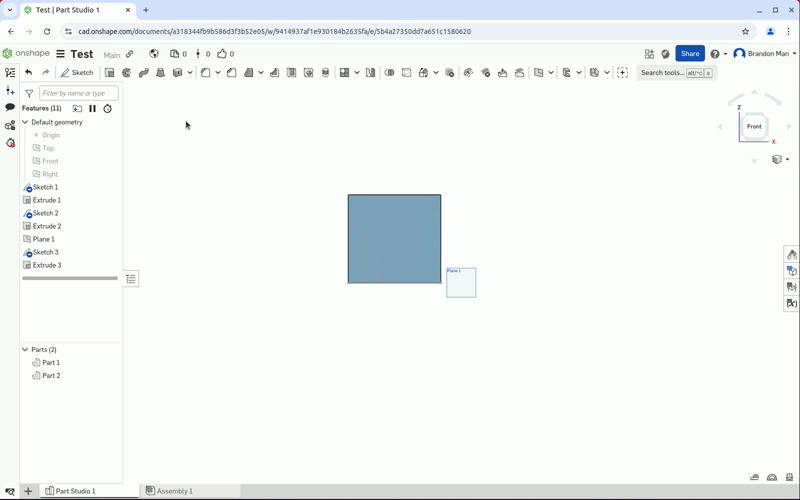
key(left, 2)
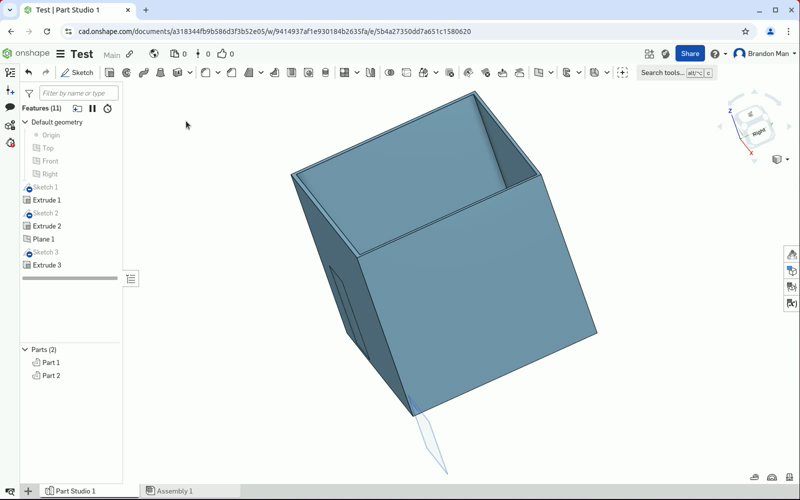
key(down, 2)
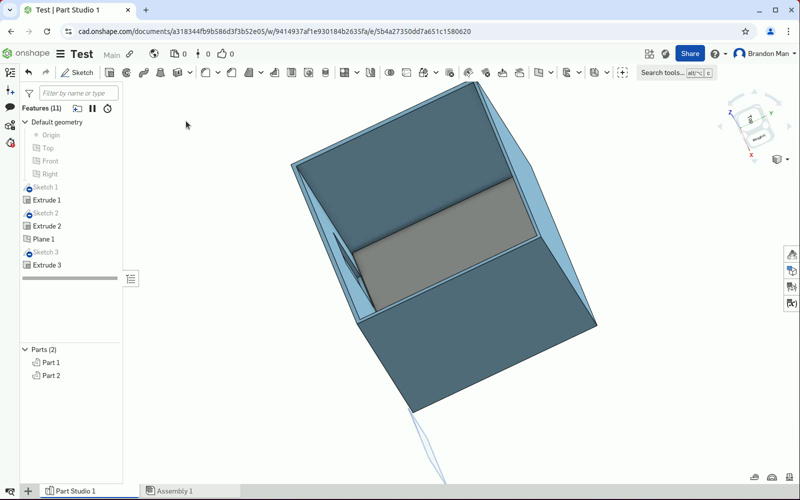
key(up, 2)
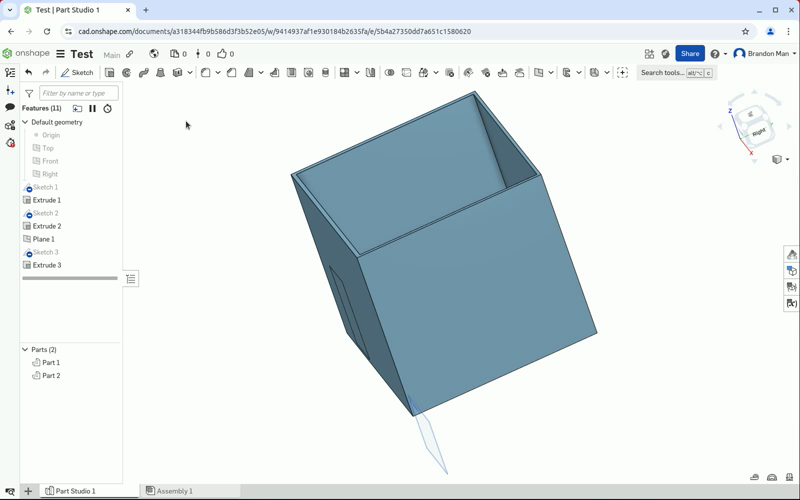
key(right, 2)
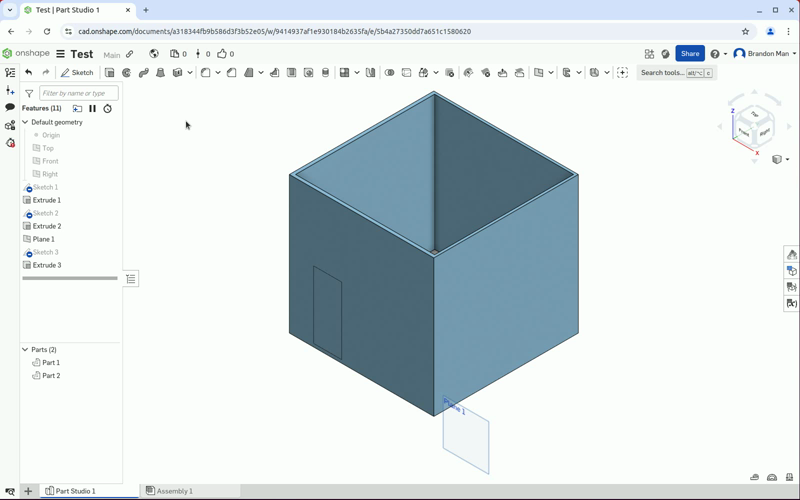
mouse_move(73, 189)
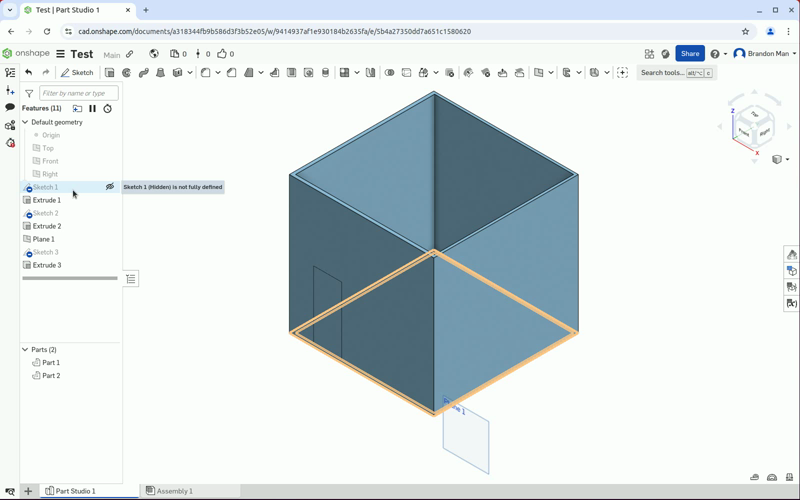
click(73, 189)